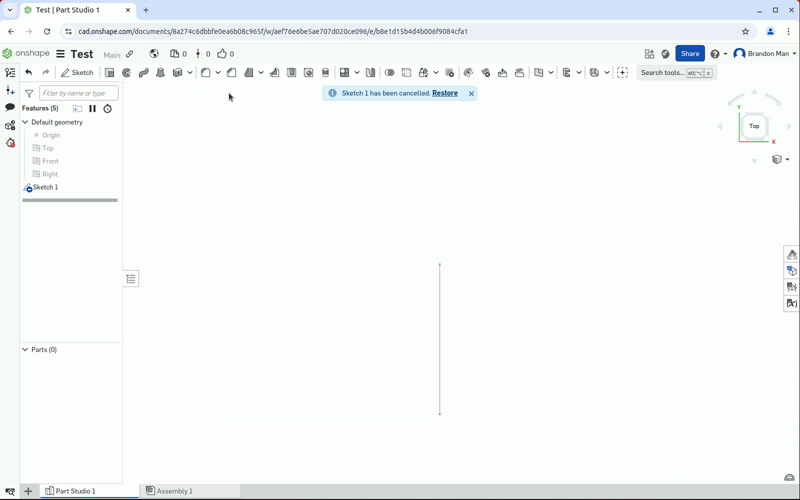
key(shift+h)
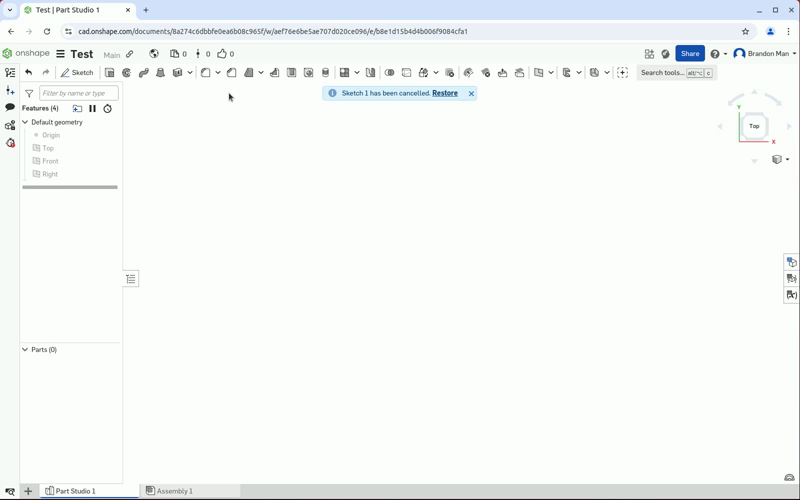
mouse_move(73, 352)
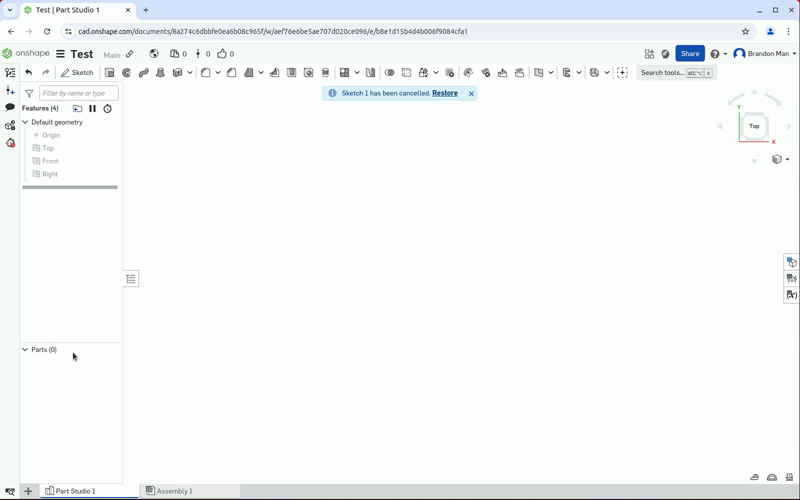
key(y)
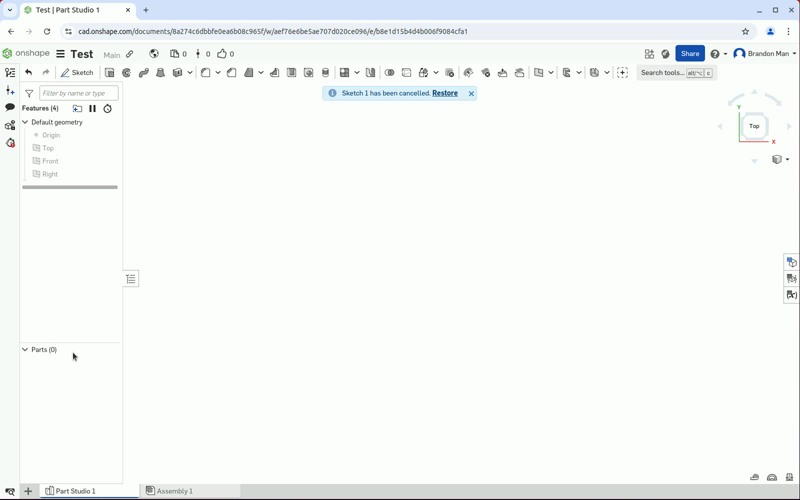
key(shift+p)
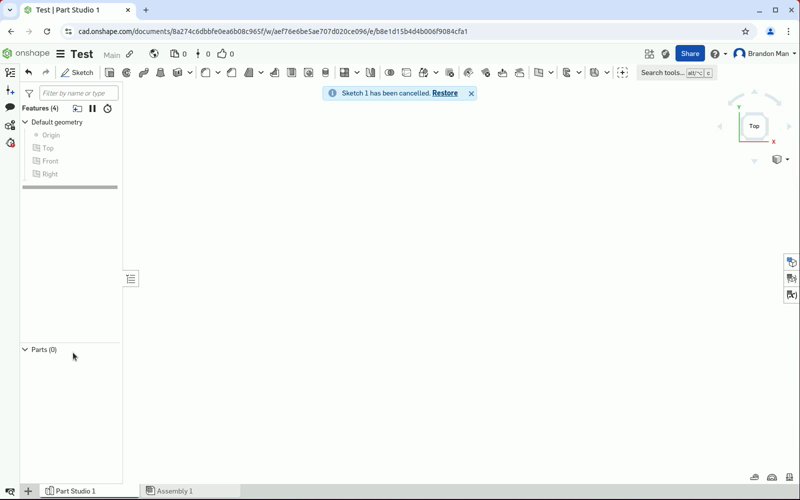
key(space)
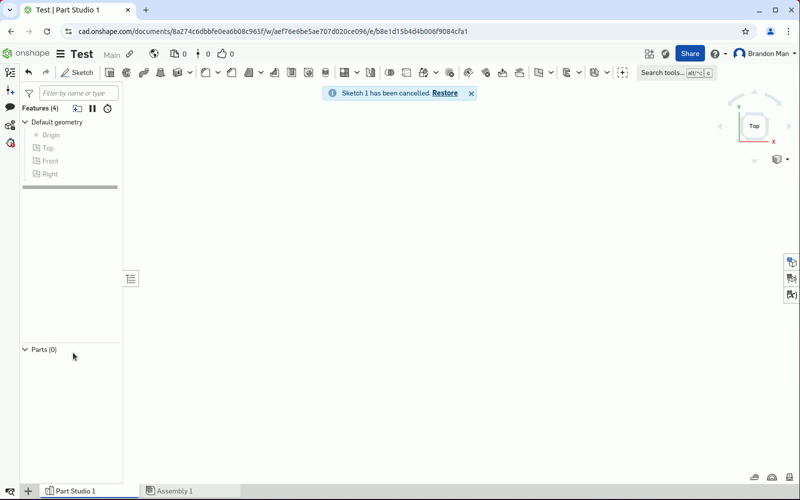
key_down(shift)
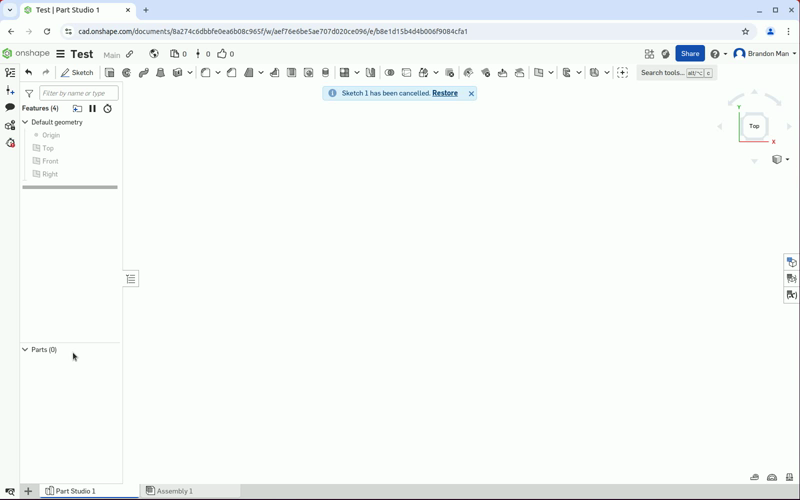
key(up)
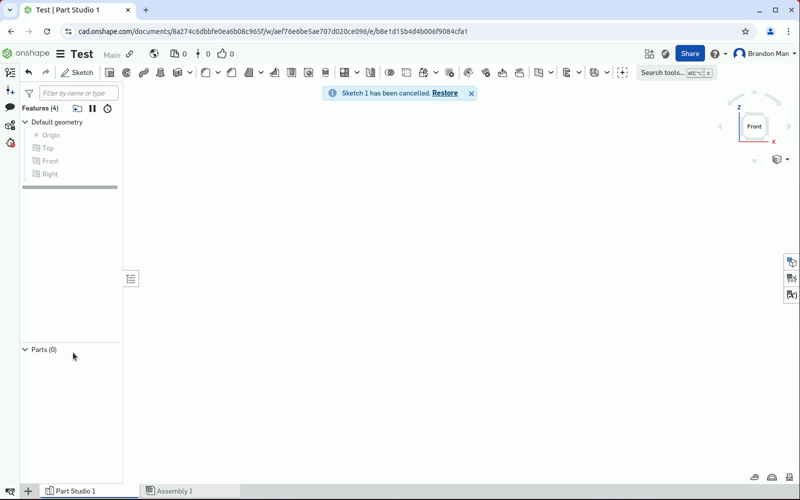
key_up(shift)
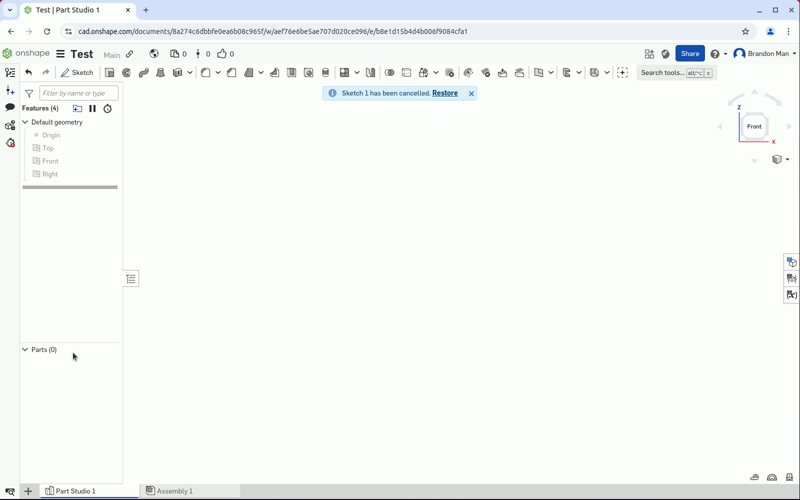
mouse_move(73, 352)
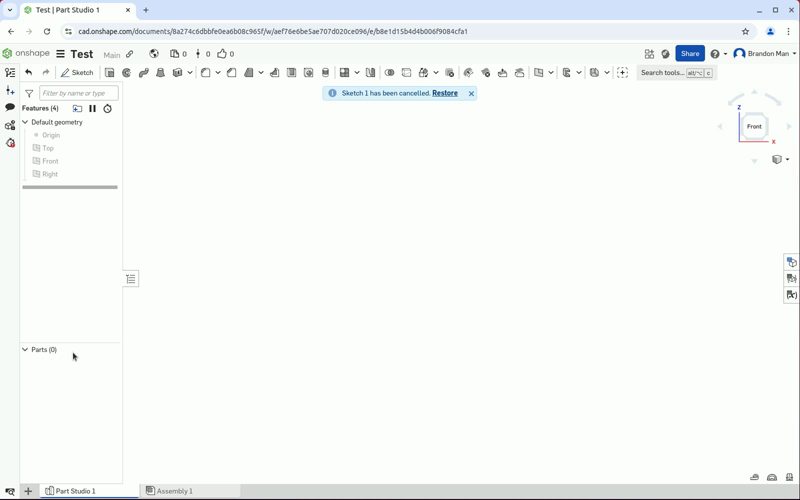
key(shift+y)
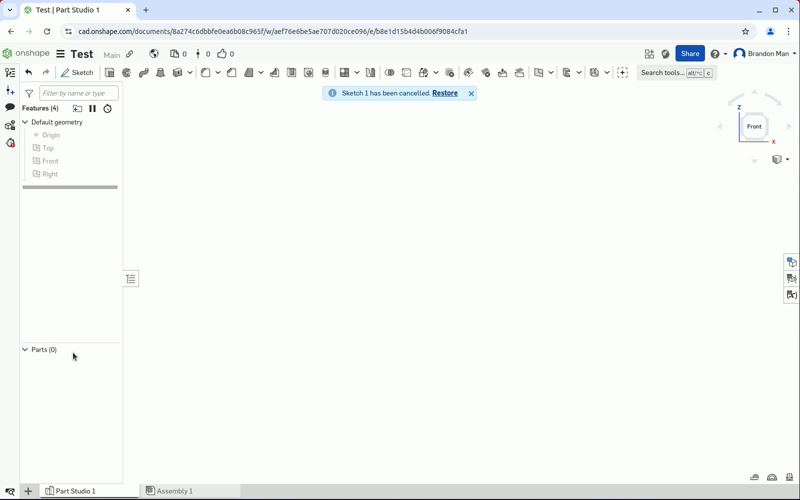
key(shift+s)
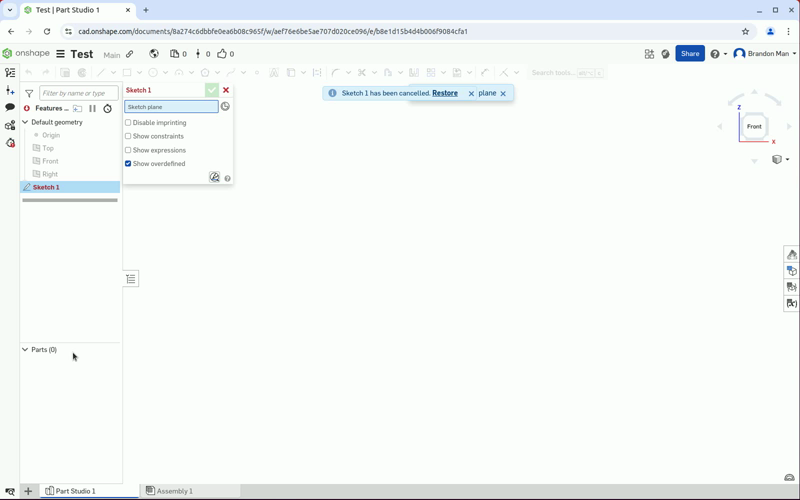
mouse_move(73, 163)
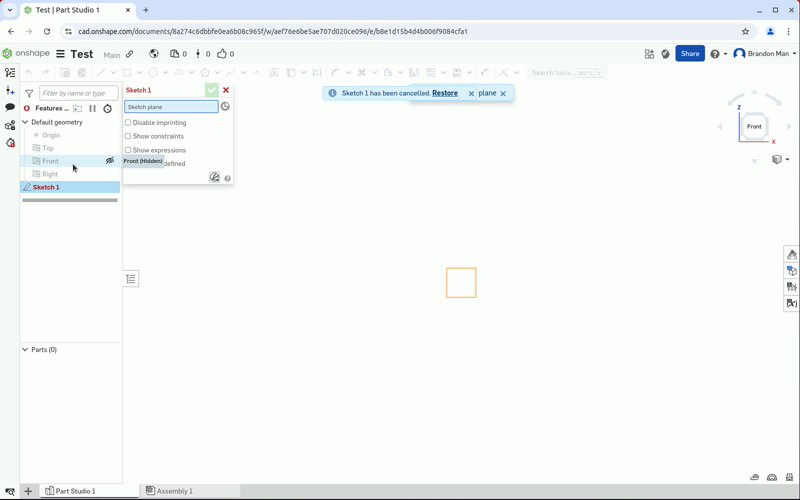
click(73, 163)
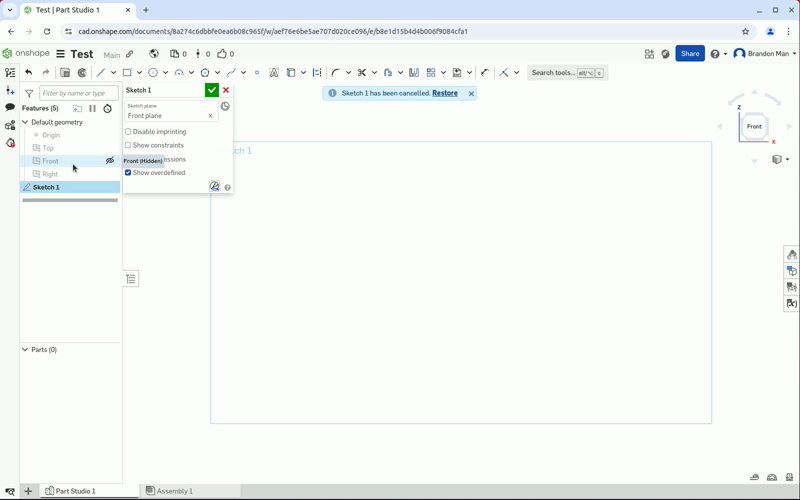
mouse_move(73, 352)
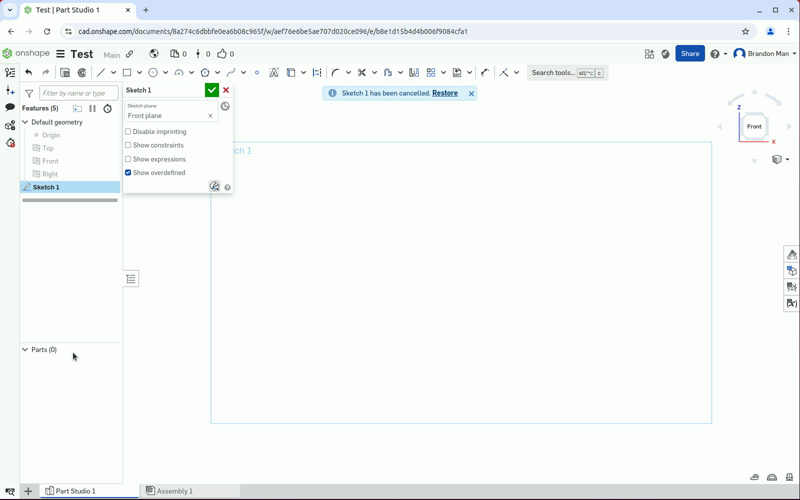
key(y)
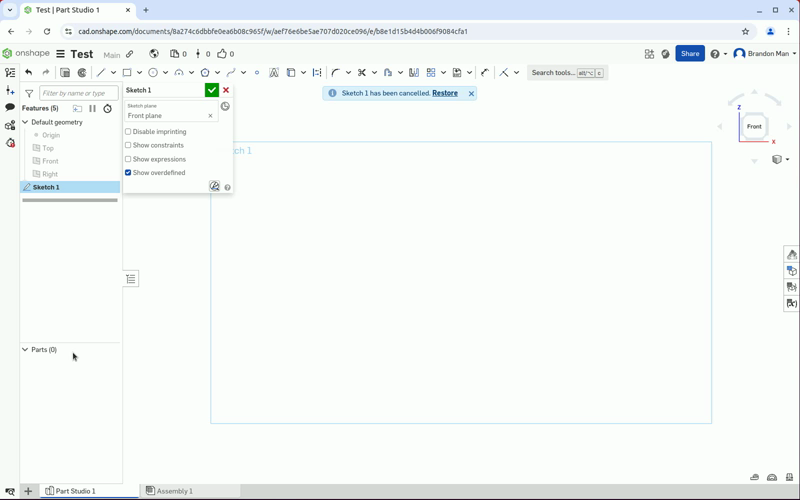
key(l)
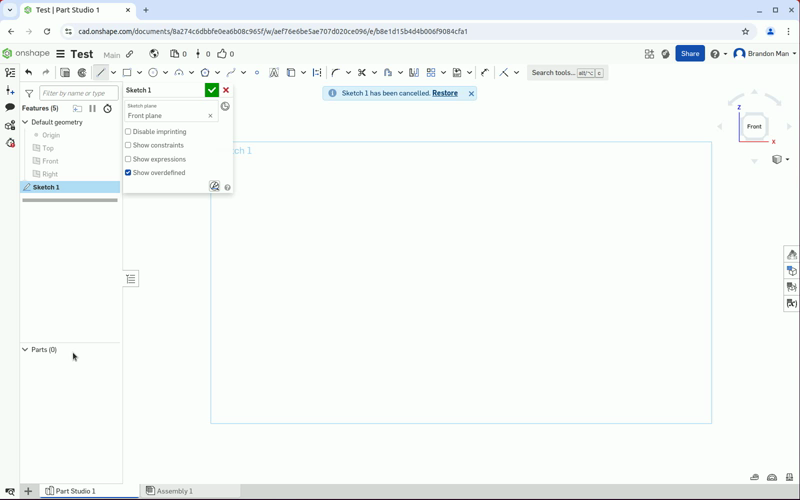
key_down(shift)
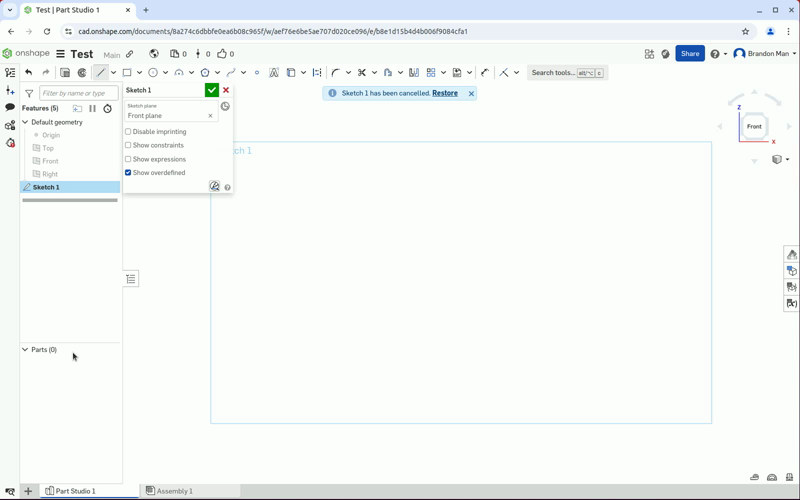
mouse_move(416, 282)
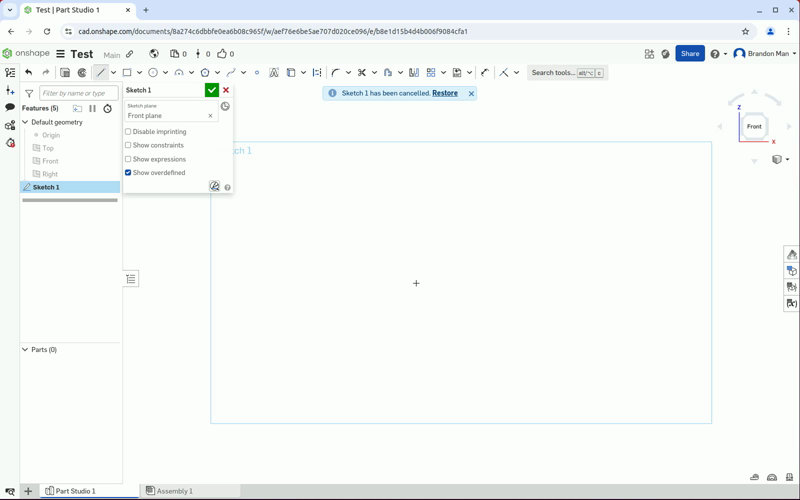
click(416, 282)
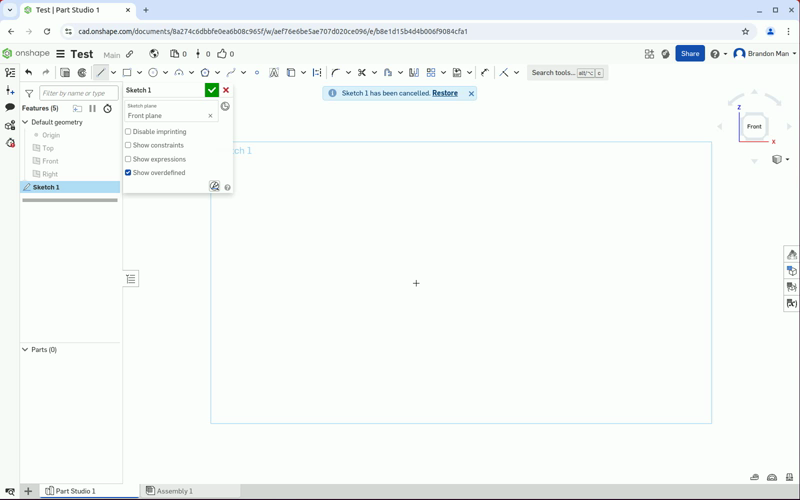
key_up(shift)
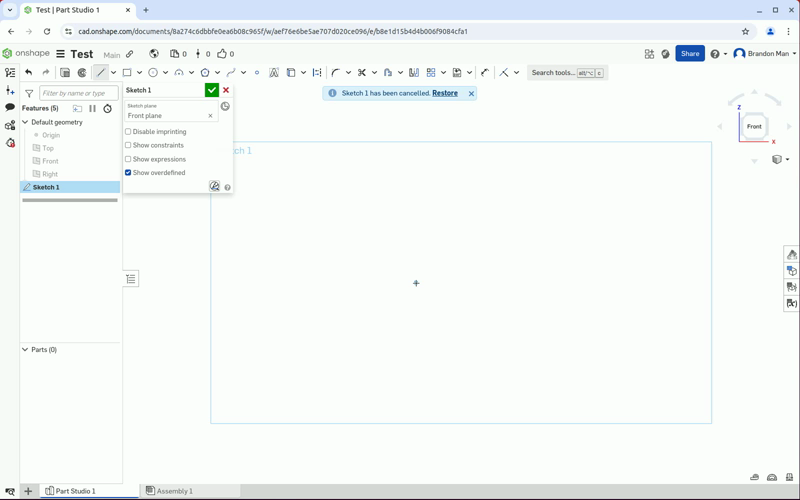
key_down(shift)
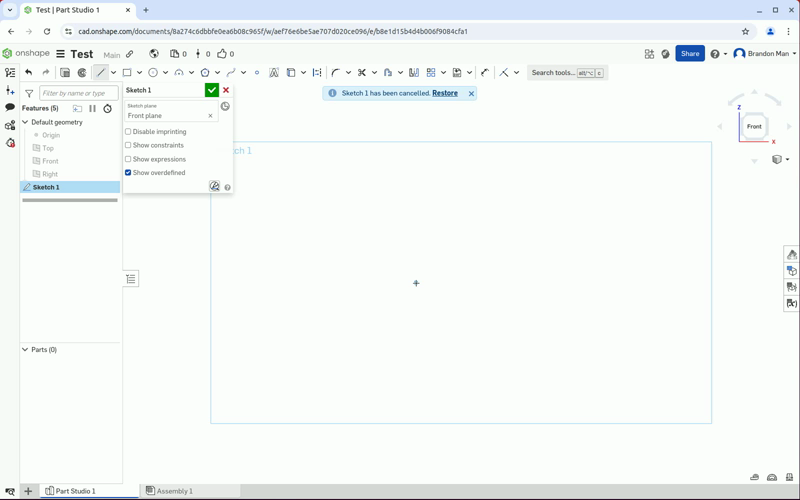
mouse_move(446, 282)
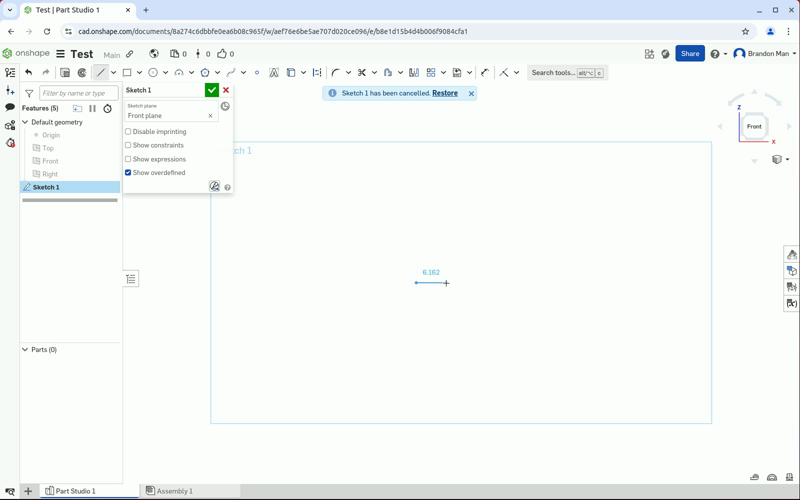
mouse_move(461, 282)
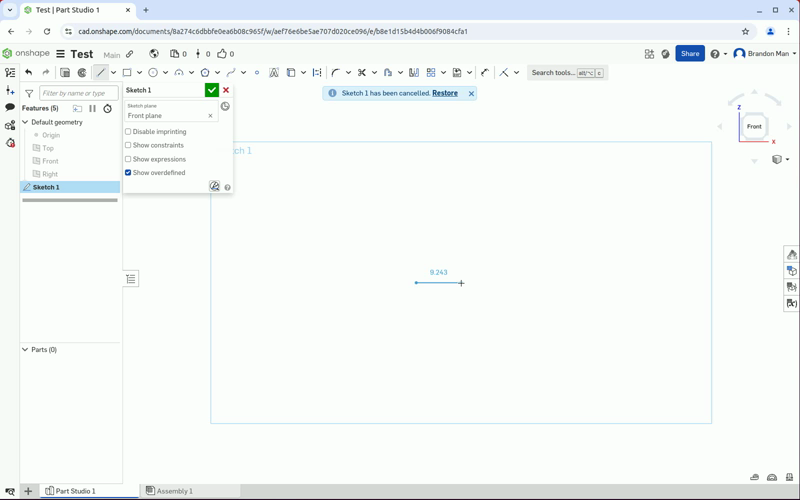
click(461, 282)
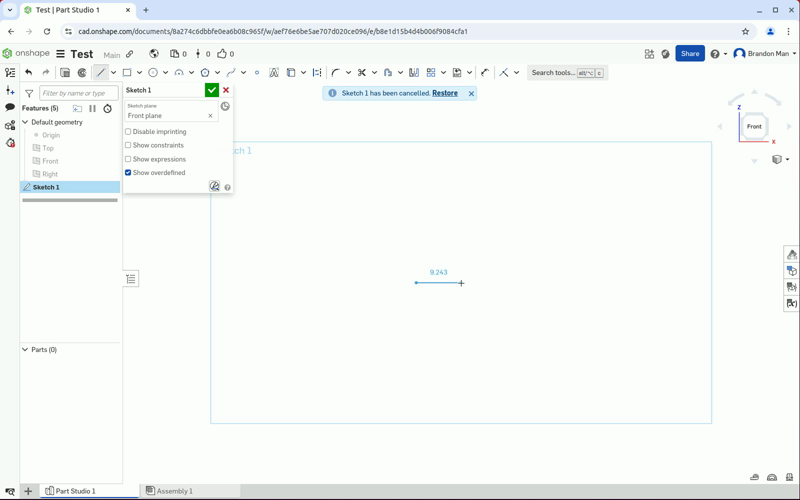
key_up(shift)
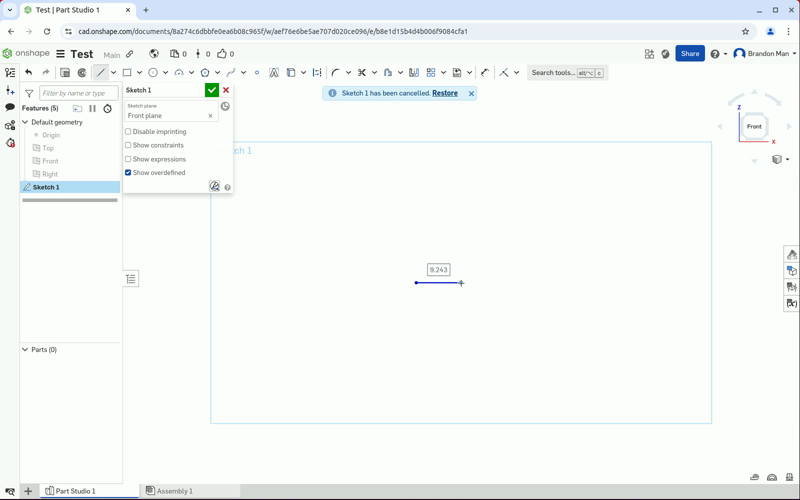
key_down(shift)
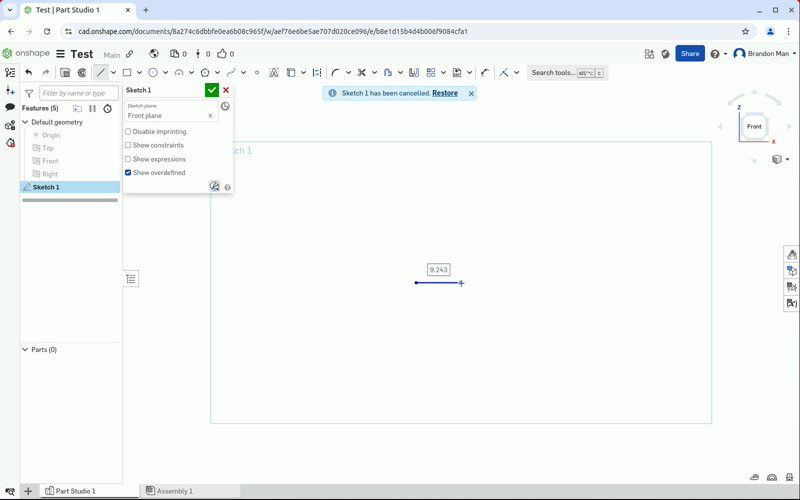
mouse_move(491, 282)
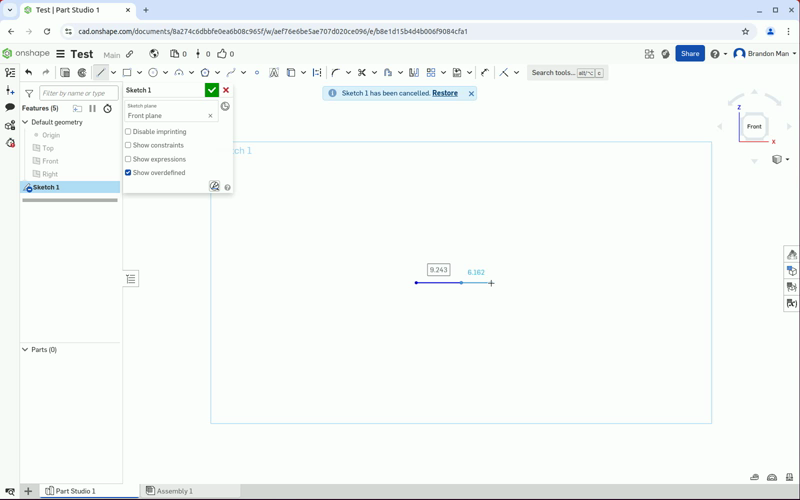
mouse_move(461, 237)
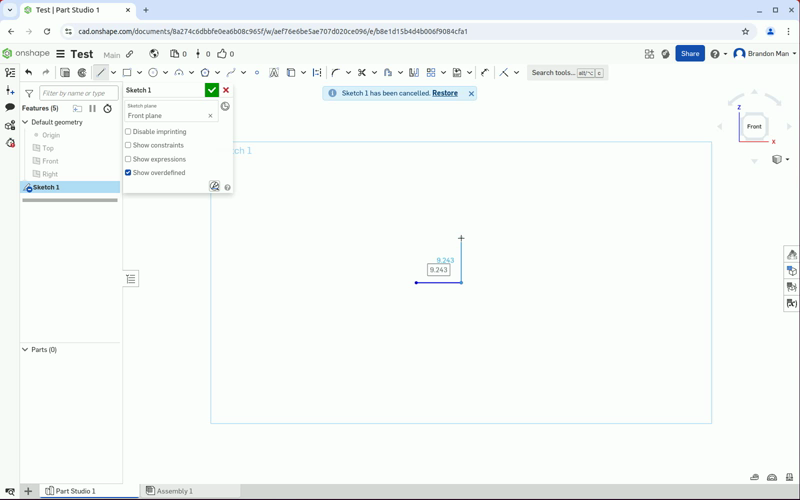
click(461, 237)
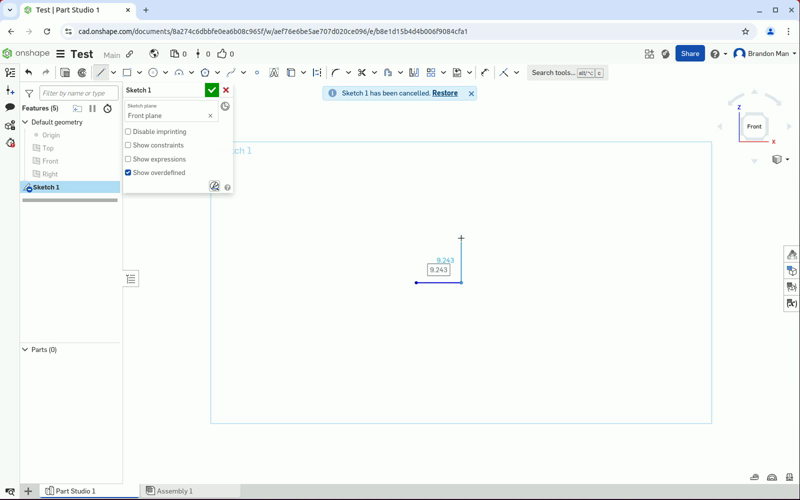
key_up(shift)
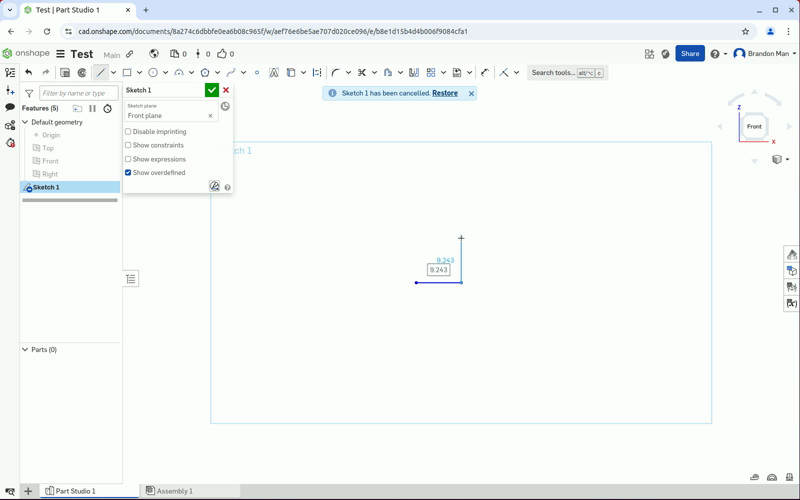
key_down(shift)
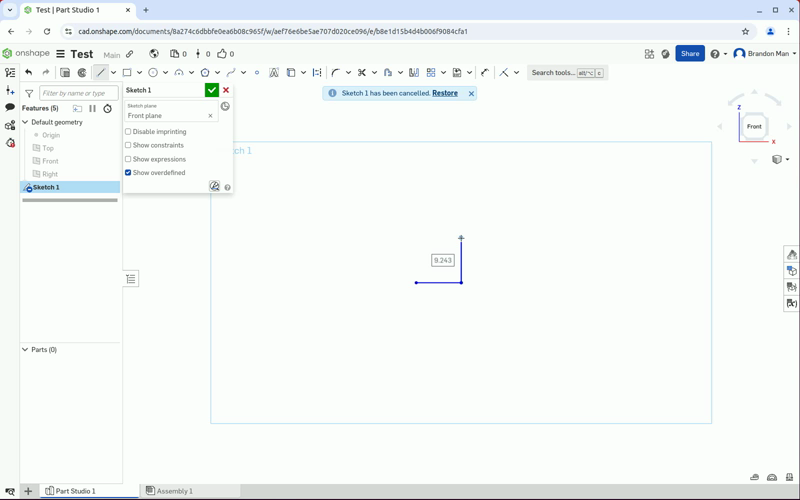
mouse_move(491, 237)
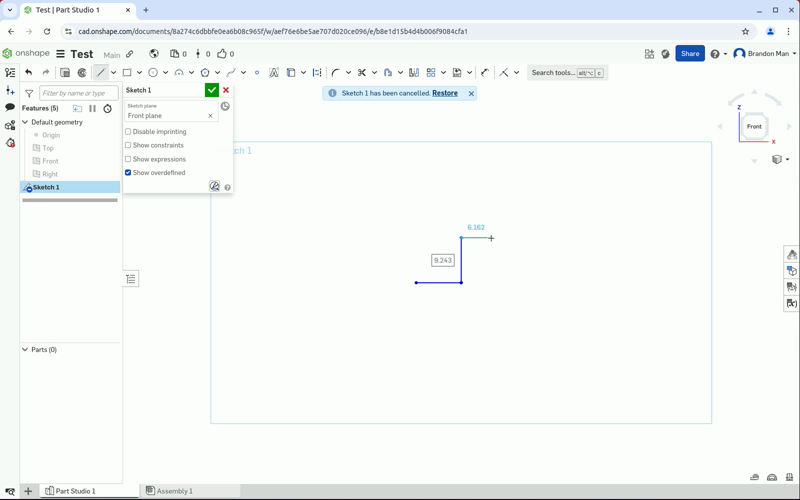
mouse_move(416, 237)
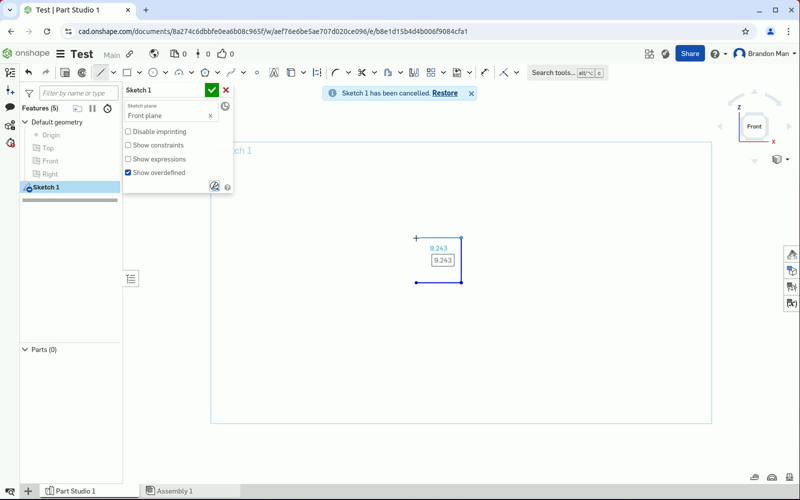
click(416, 237)
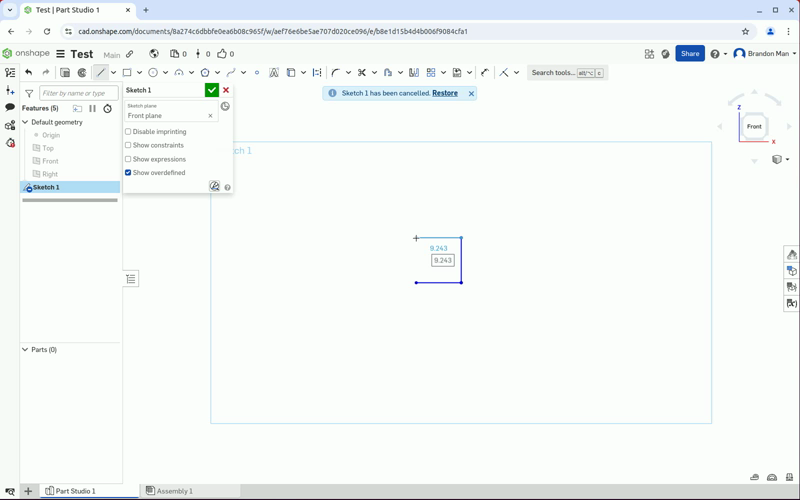
key_up(shift)
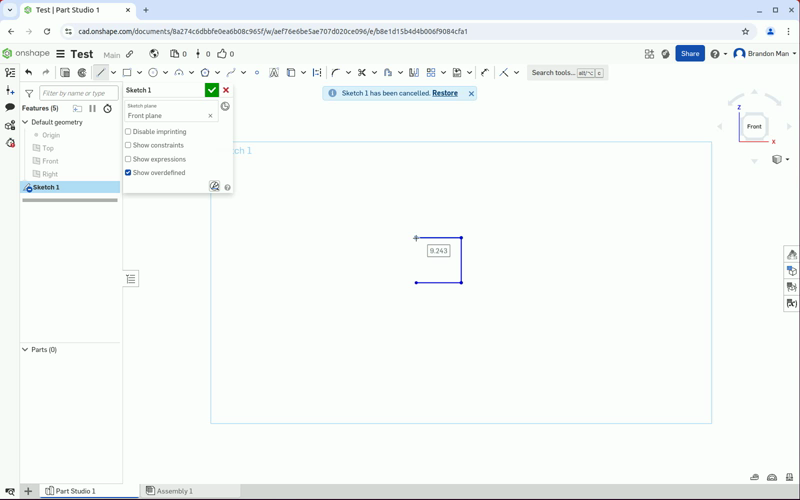
mouse_move(446, 237)
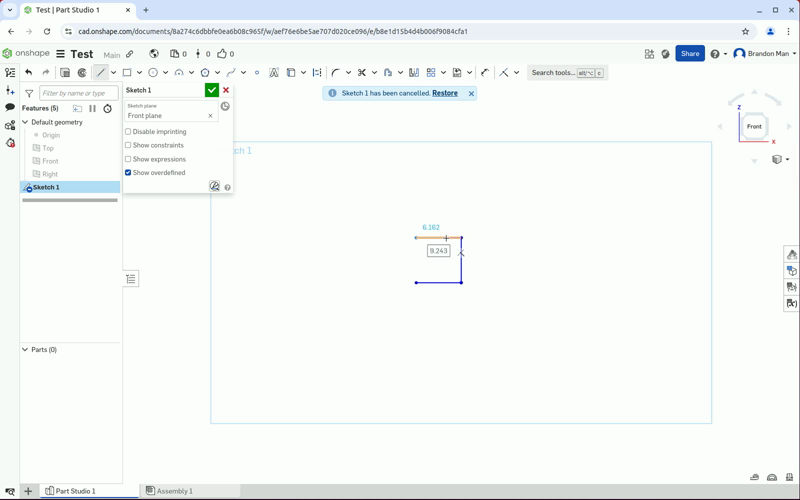
key_down(shift)
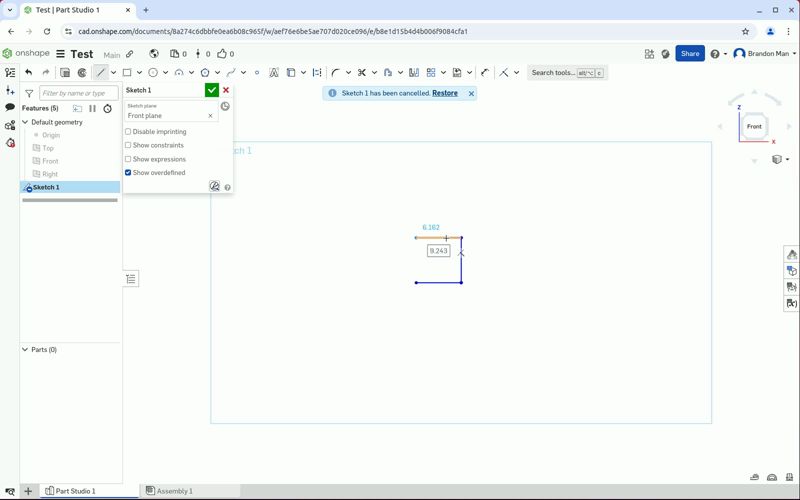
mouse_move(416, 282)
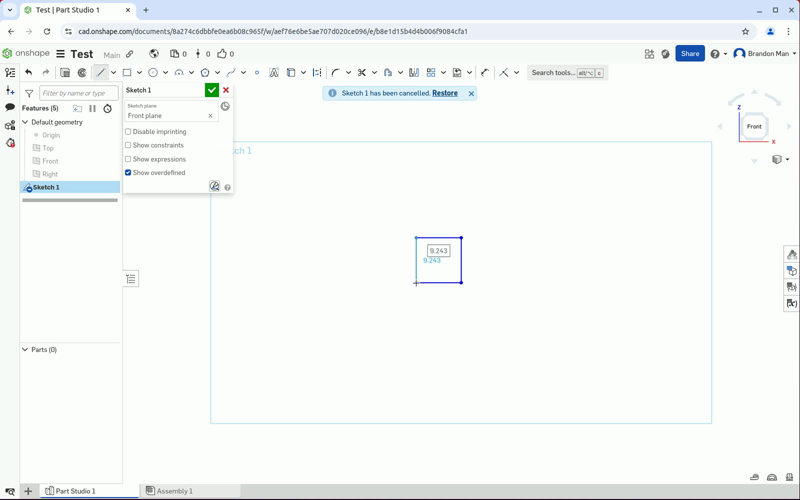
key_up(shift)
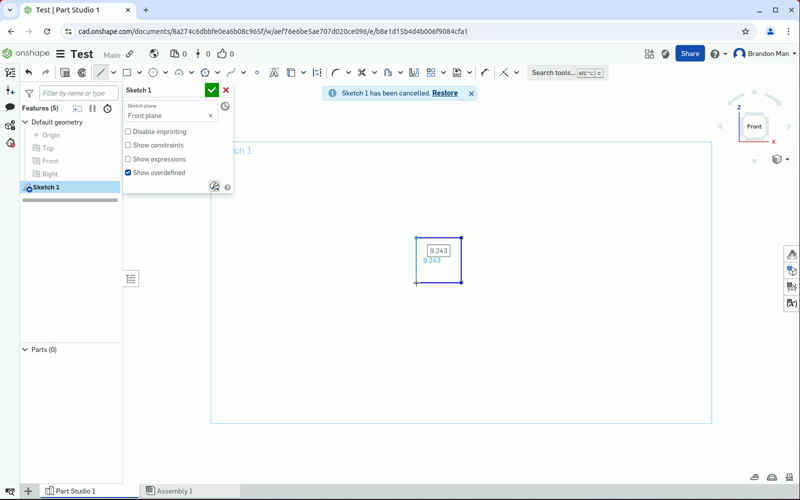
click(416, 282)
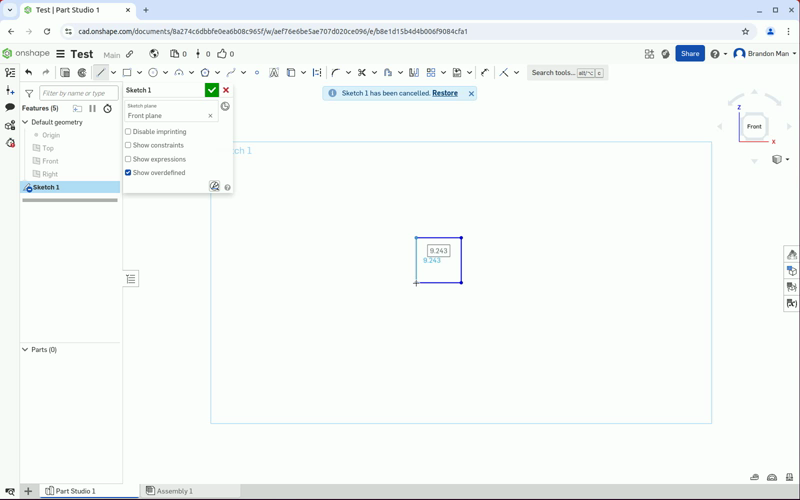
key(esc)
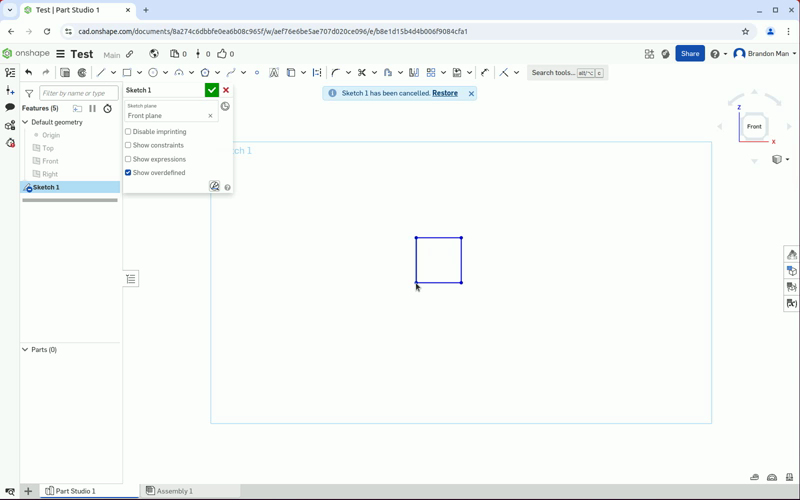
mouse_move(423, 259)
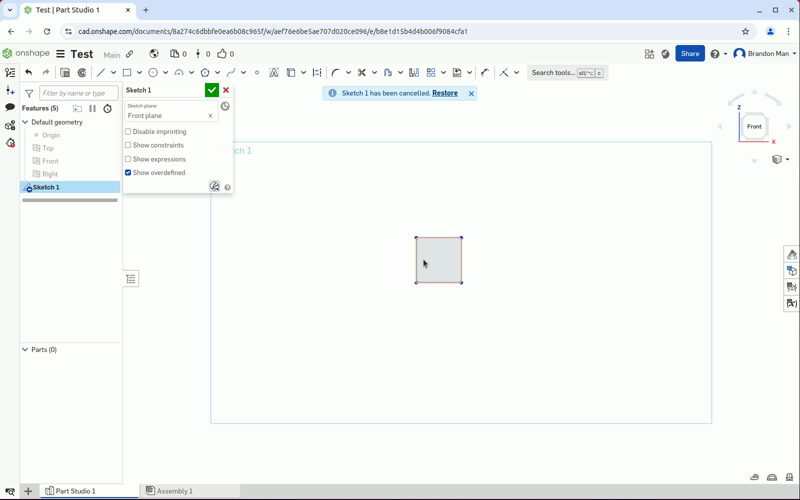
click(423, 259)
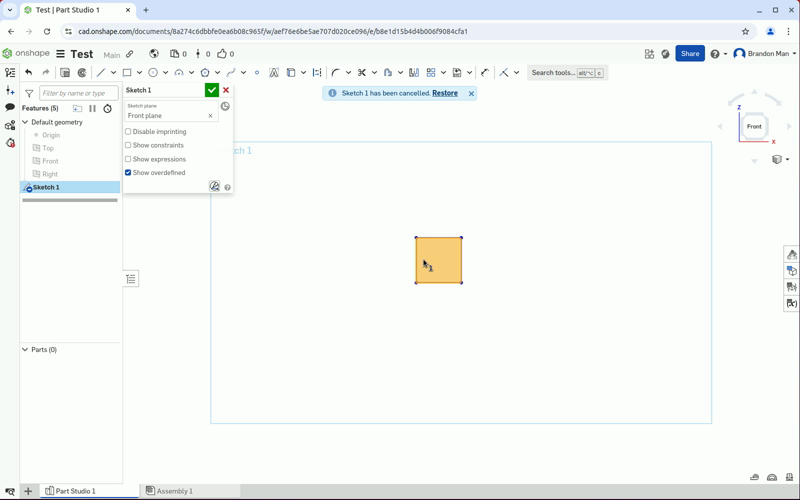
mouse_move(73, 352)
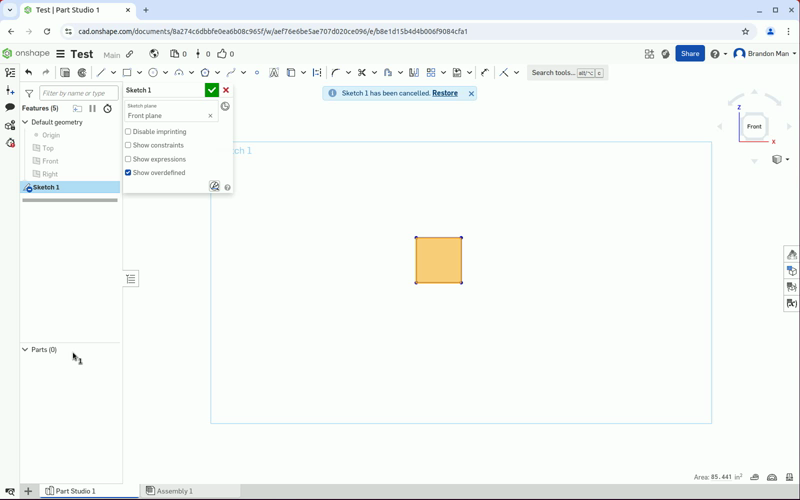
key(shift+y)
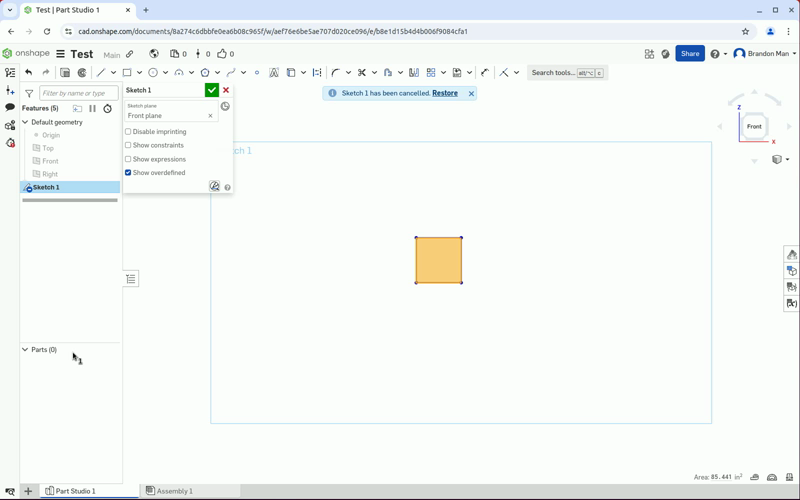
key(shift+e)
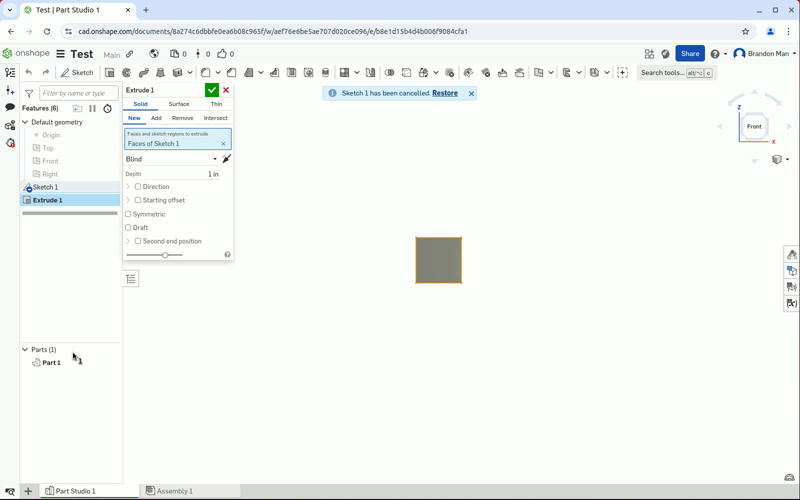
mouse_move(143, 106)
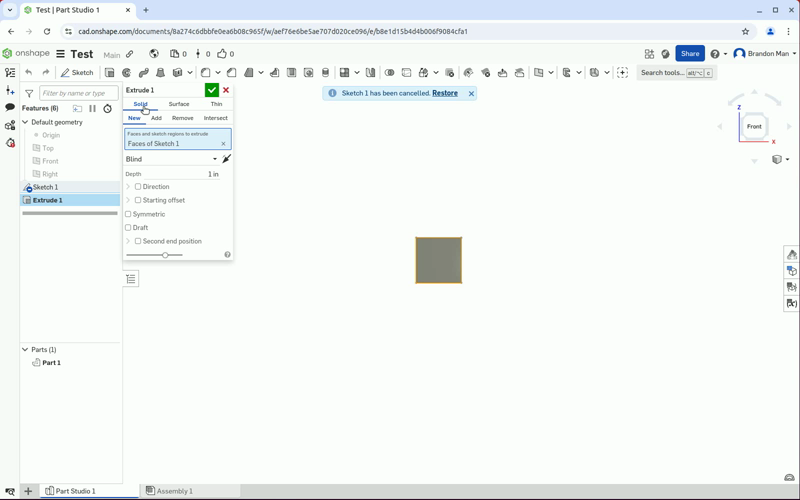
click(143, 106)
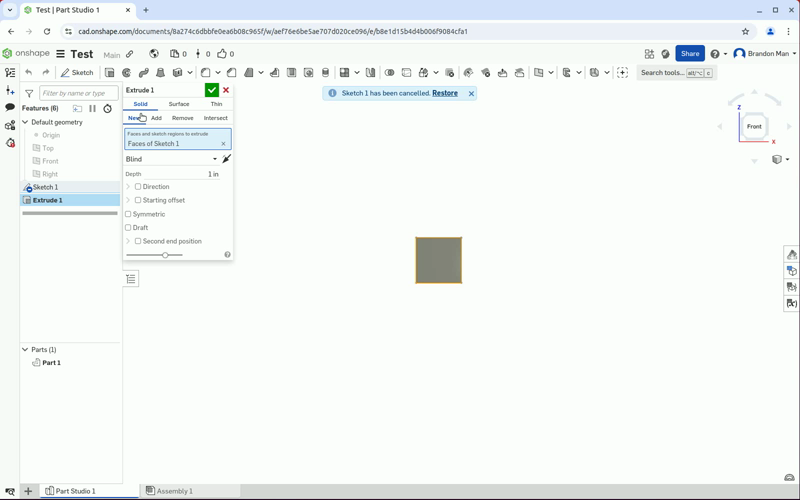
mouse_move(137, 120)
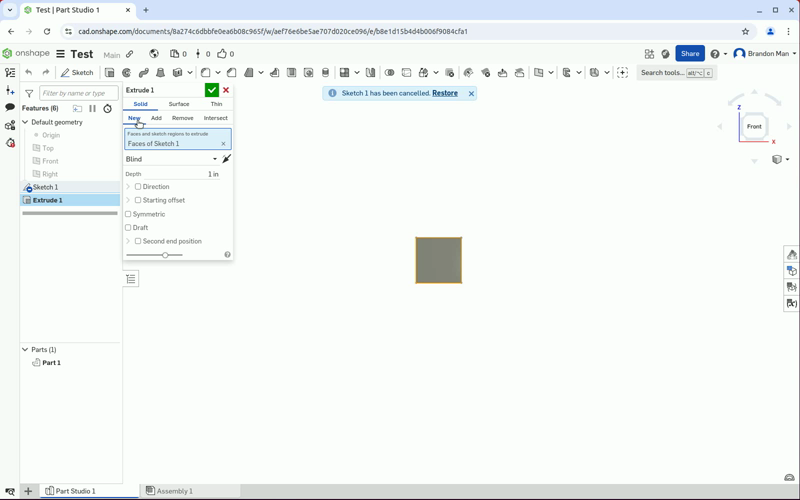
click(137, 120)
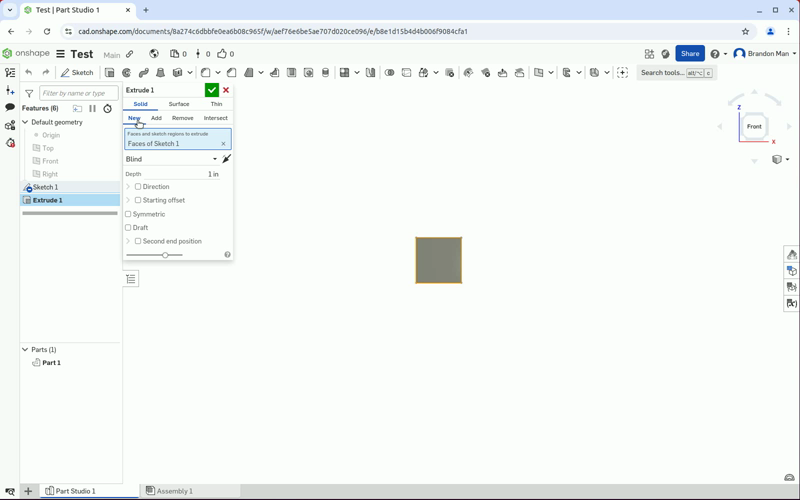
key(tab, 4)
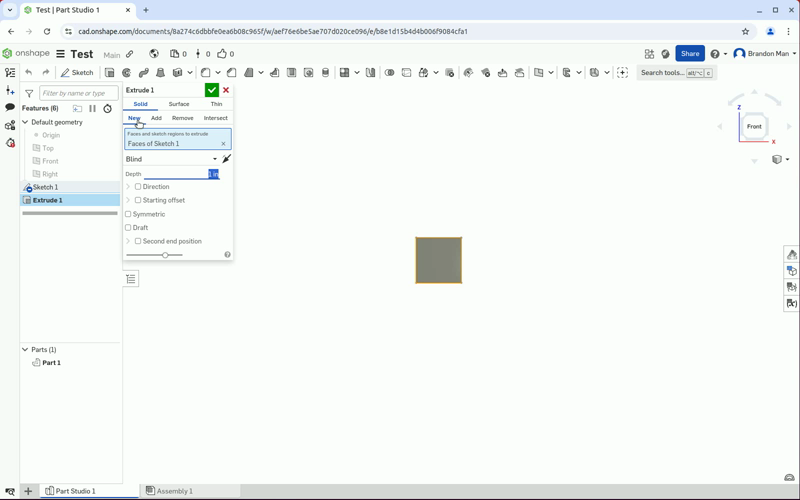
text(23.108)
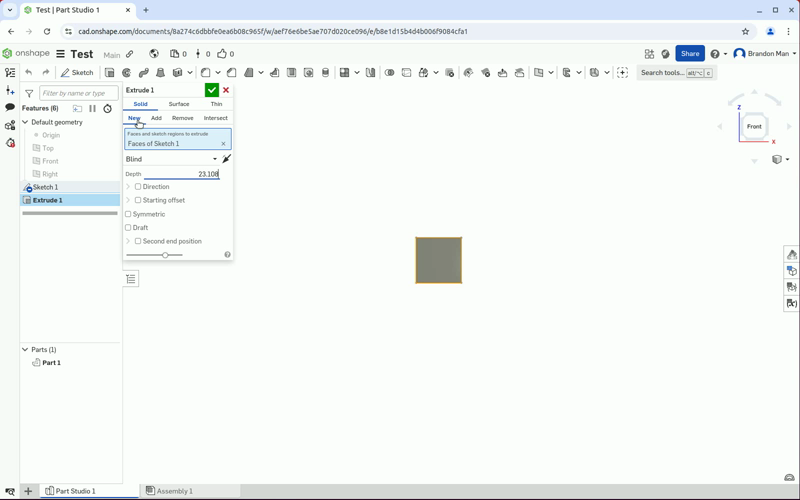
key(enter)
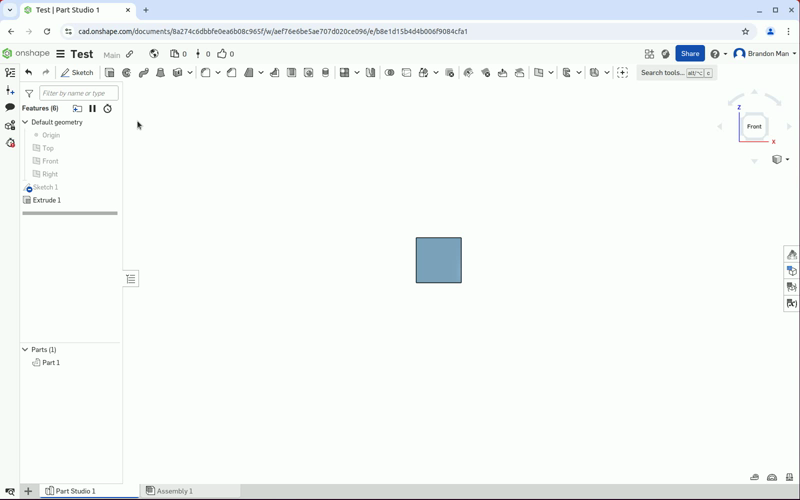
key(shift+h)
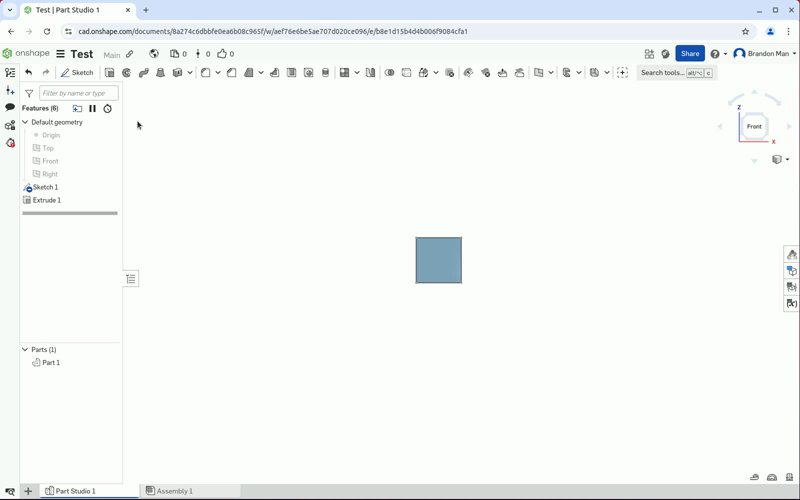
key(shift+h)
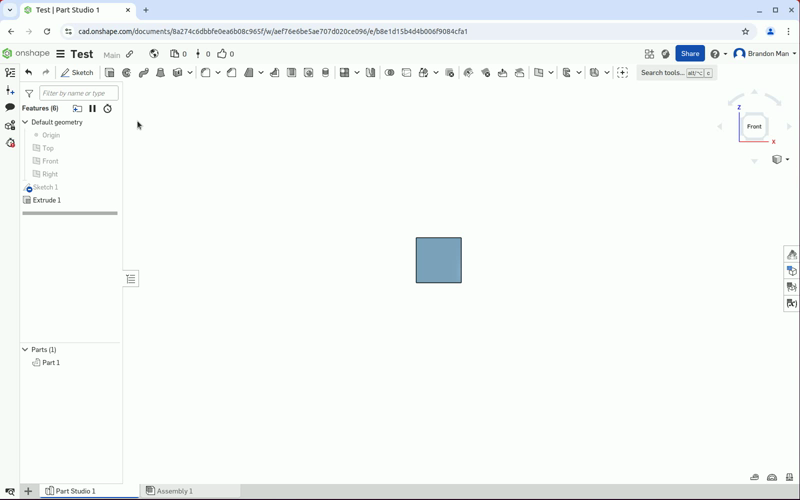
mouse_move(73, 189)
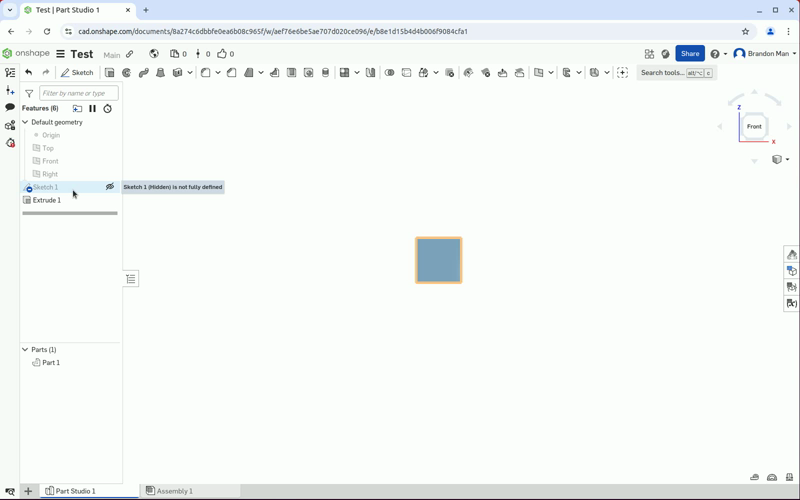
click(73, 189)
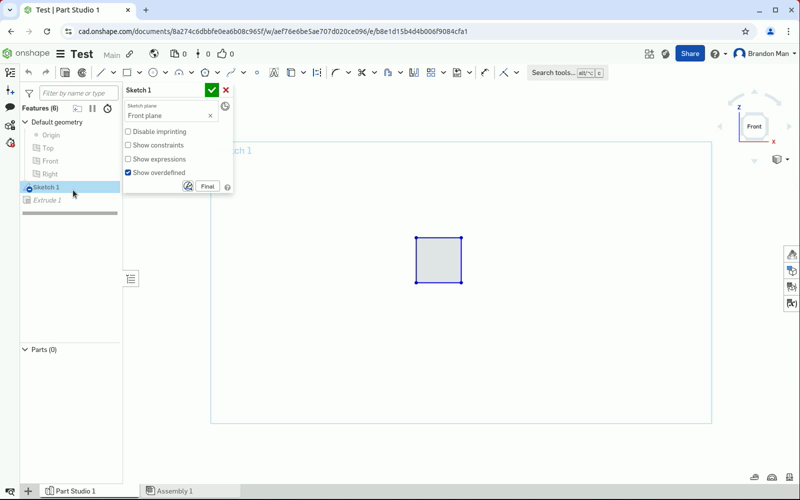
mouse_move(229, 92)
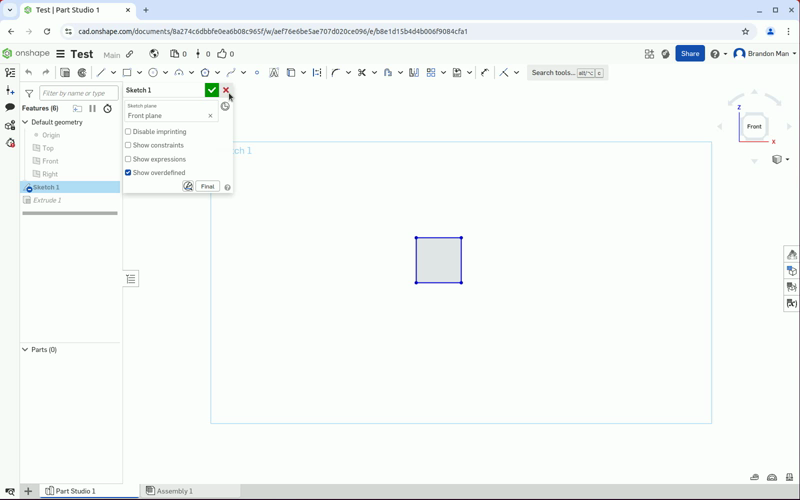
click(229, 92)
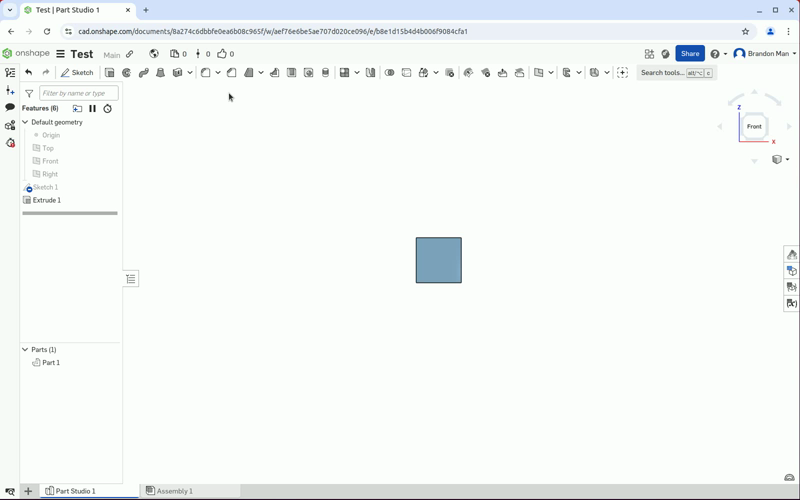
mouse_move(541, 75)
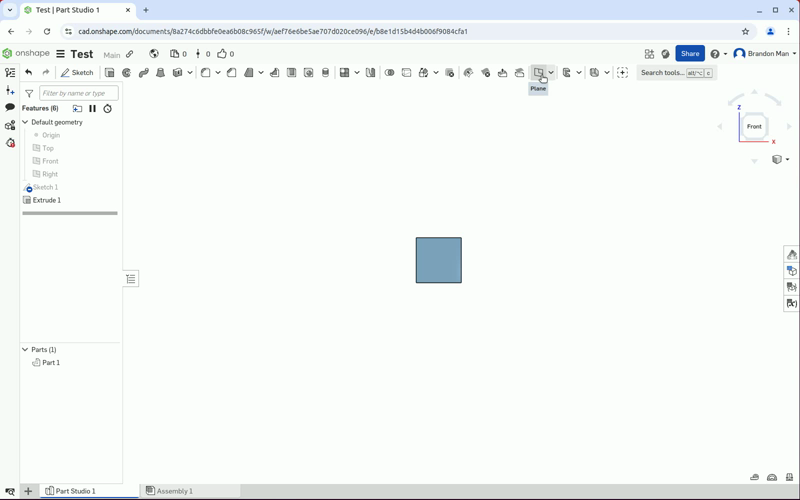
click(541, 75)
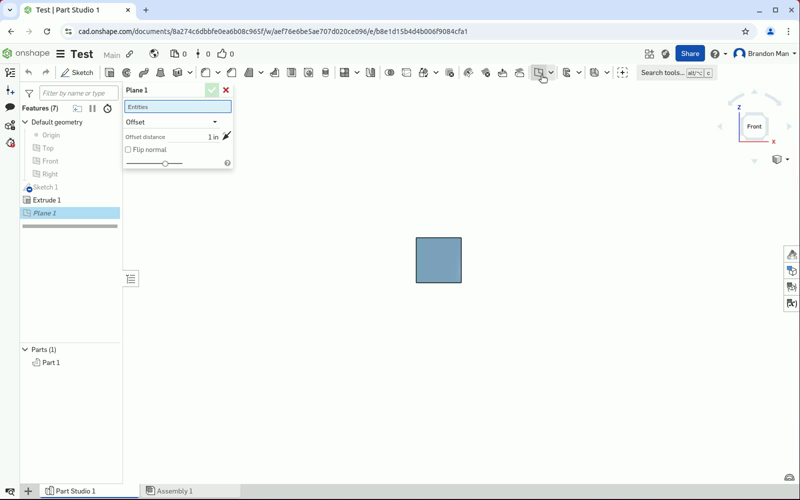
mouse_move(73, 163)
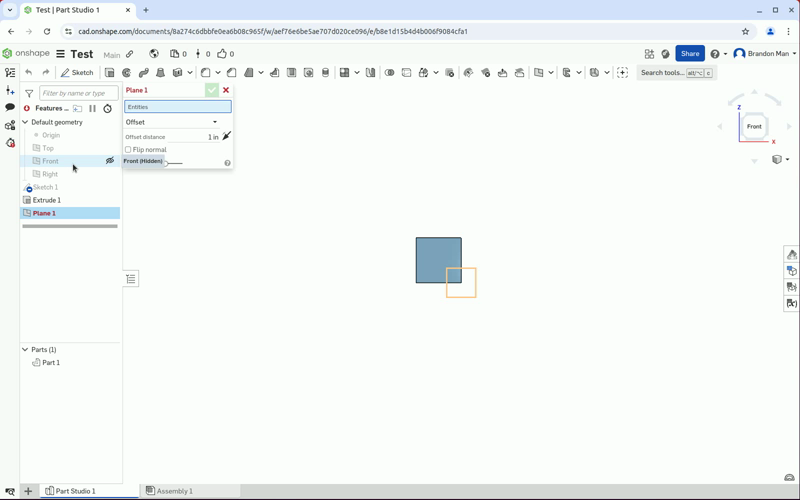
click(73, 163)
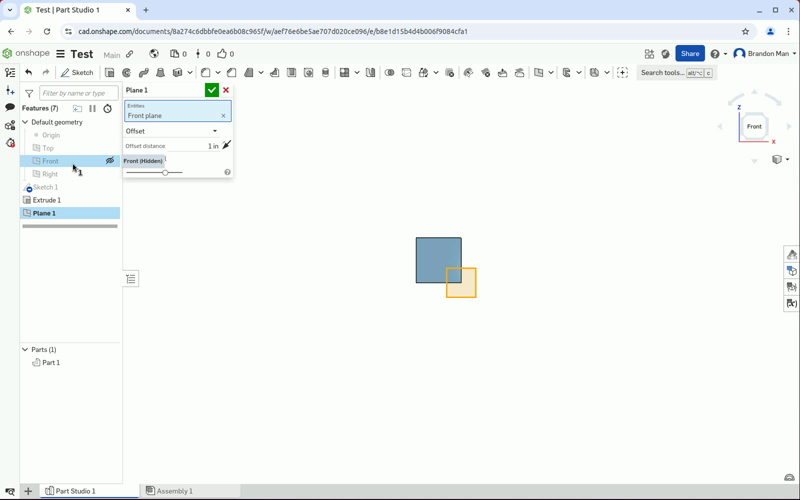
key(tab, 2)
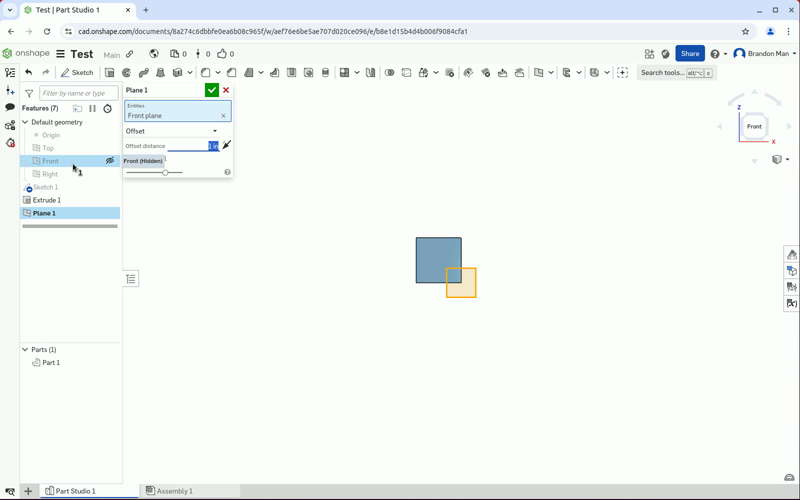
text(23.108)
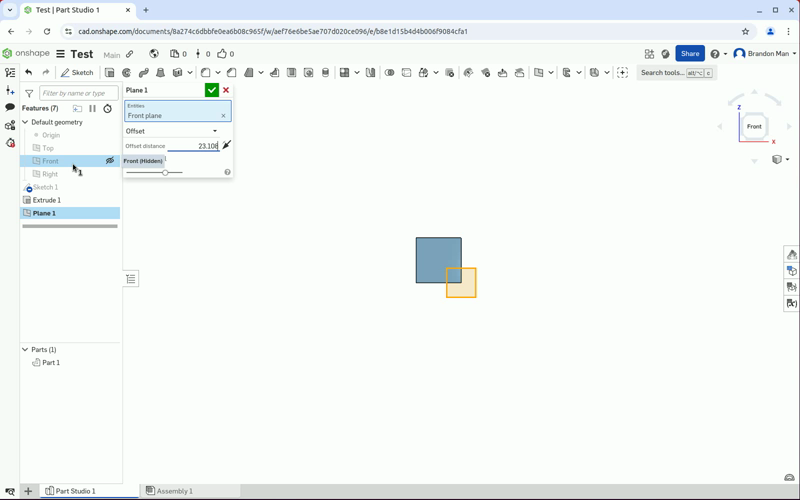
key(enter, 2)
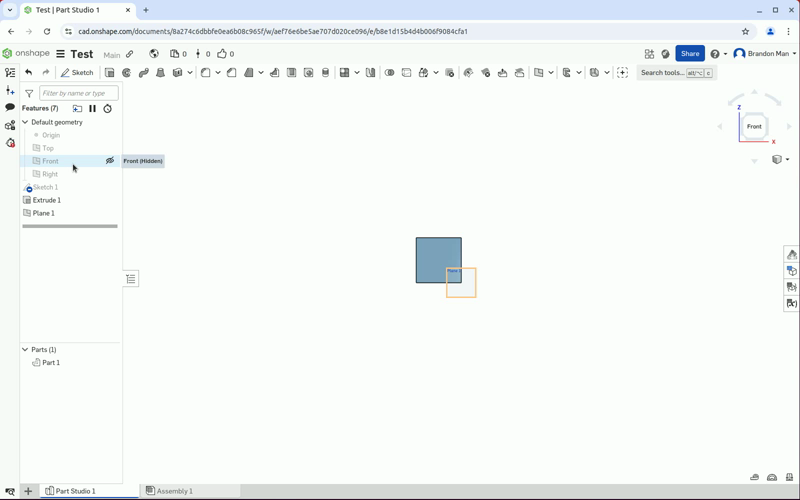
key(shift+s)
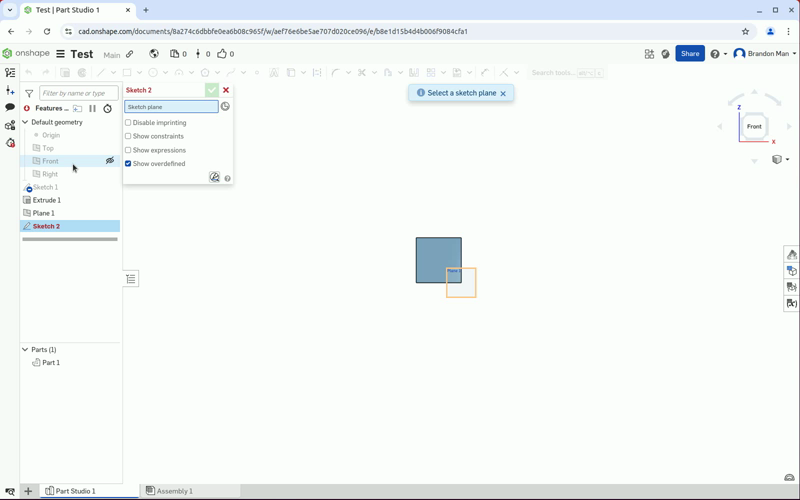
mouse_move(73, 215)
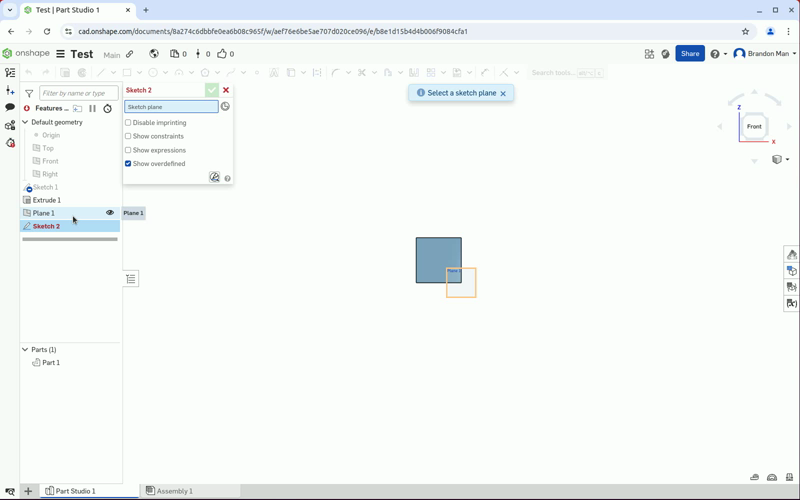
click(73, 215)
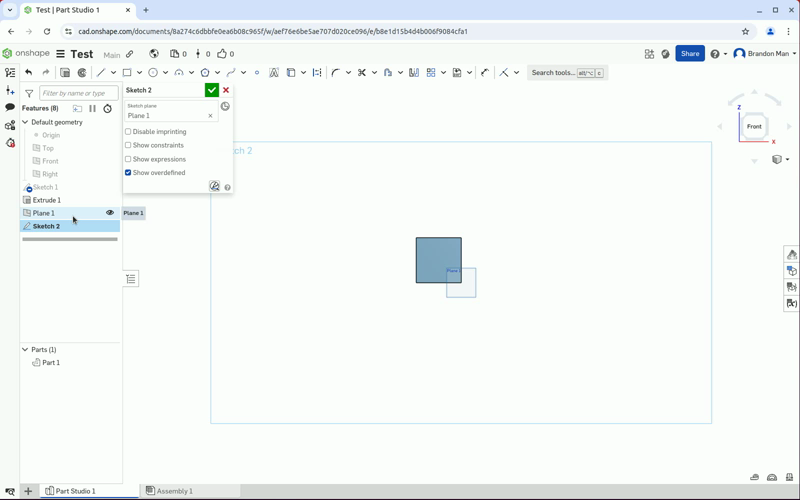
mouse_move(73, 352)
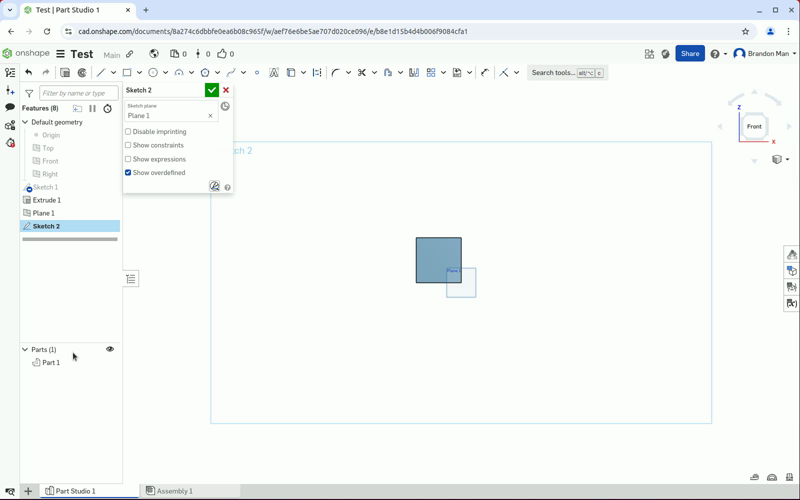
key(y)
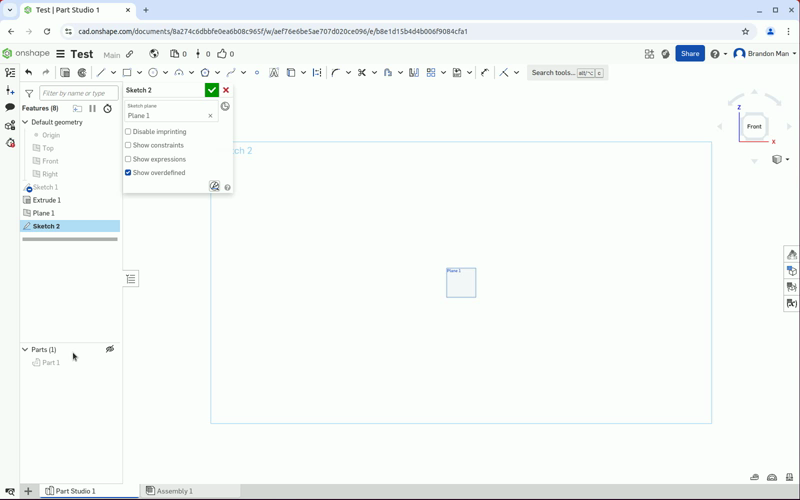
key(l)
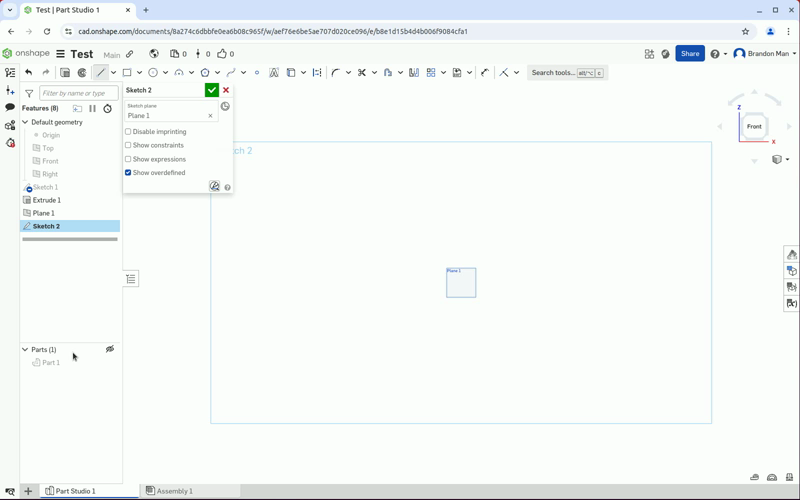
key_down(shift)
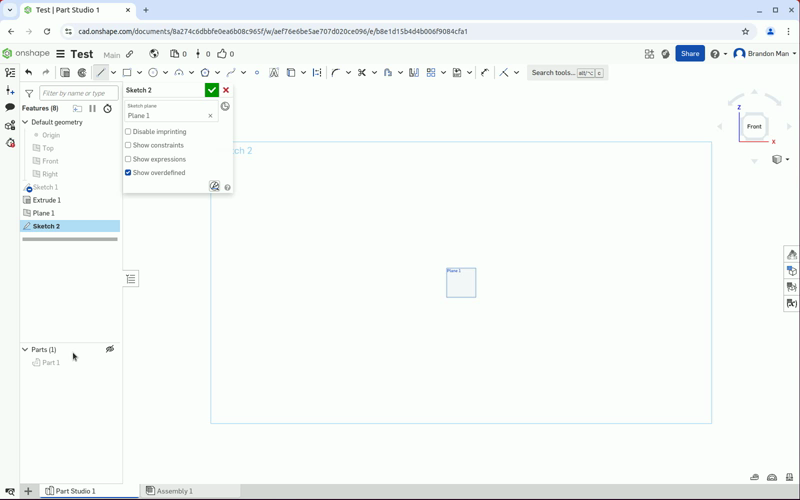
mouse_move(426, 271)
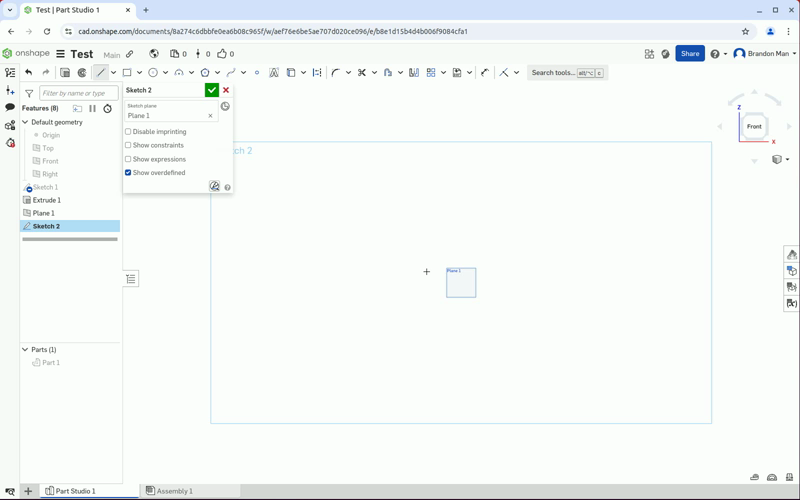
click(426, 271)
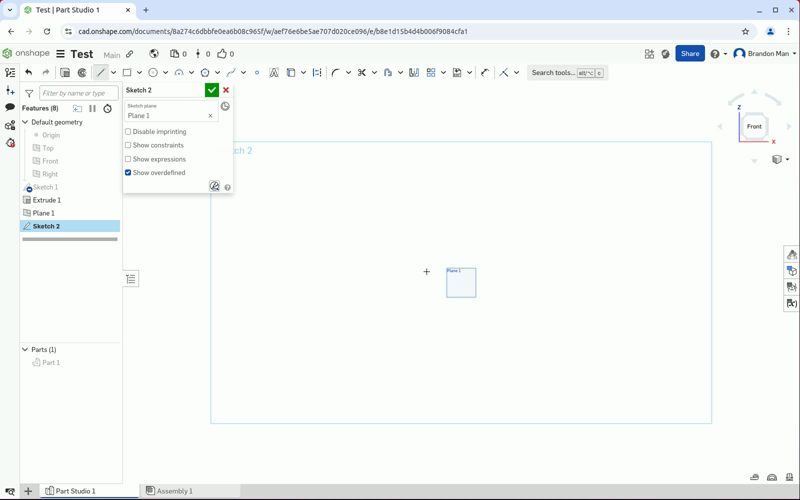
key_up(shift)
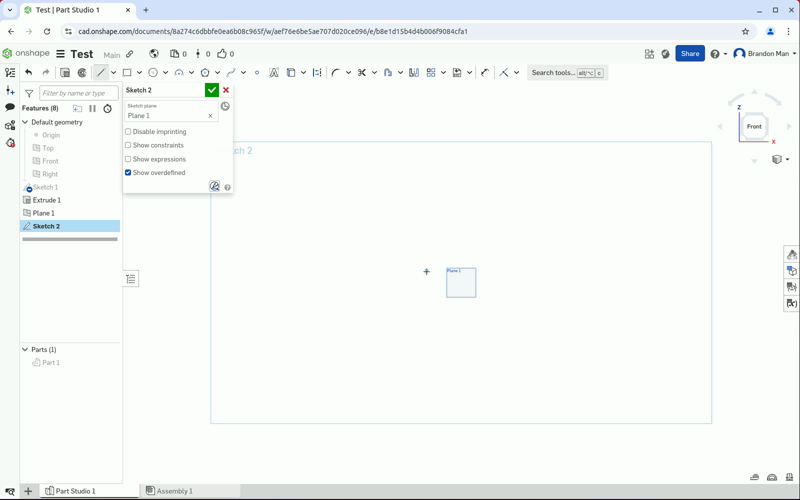
key_down(shift)
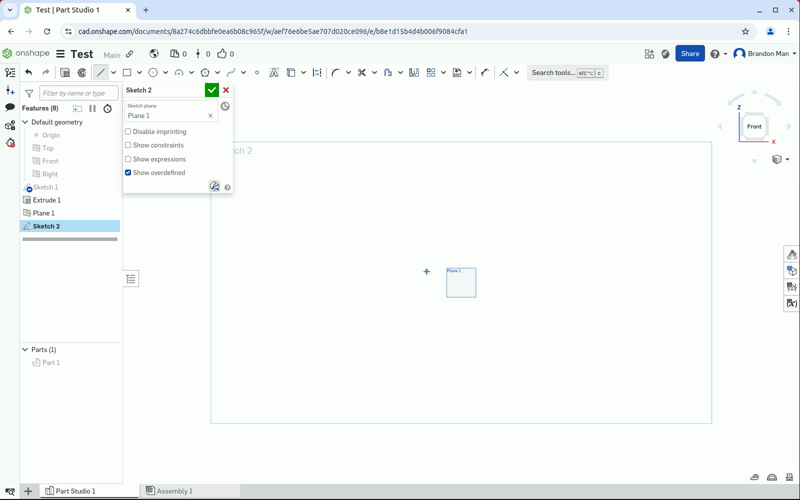
mouse_move(456, 271)
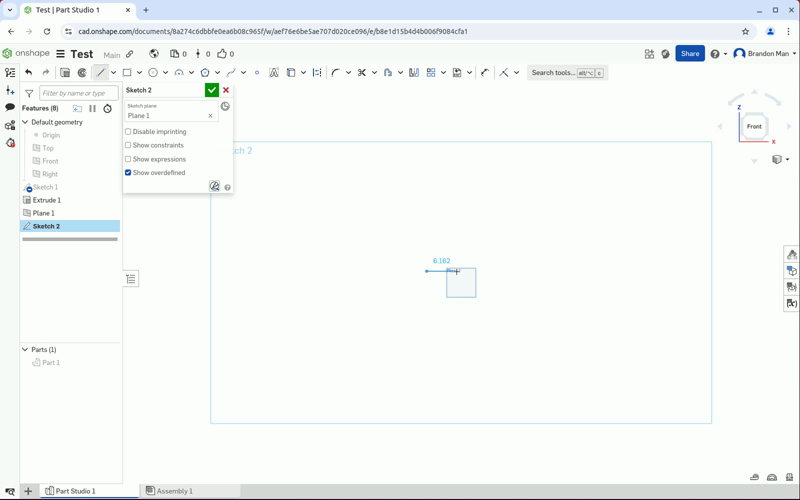
mouse_move(450, 271)
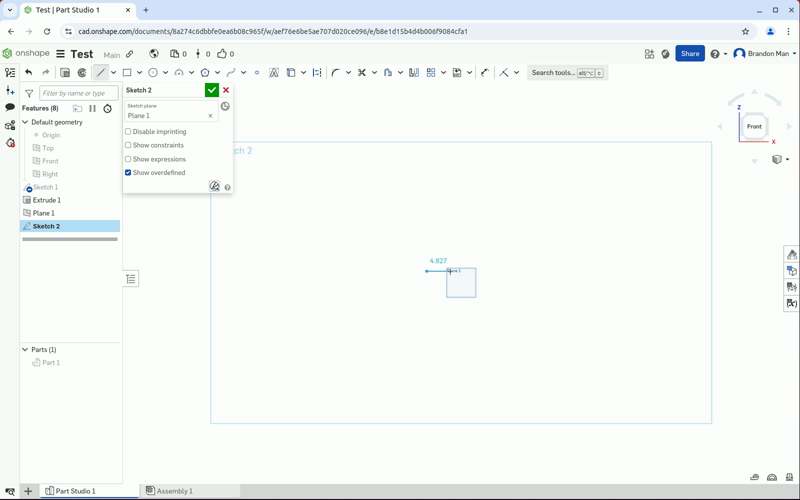
click(450, 271)
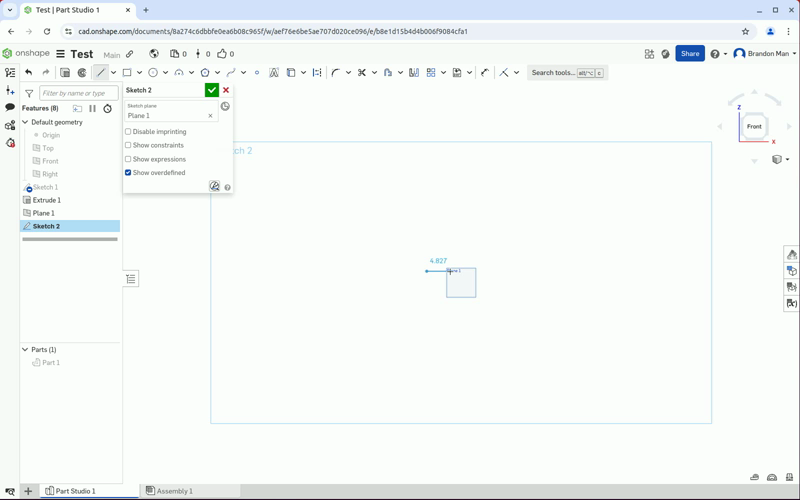
key_up(shift)
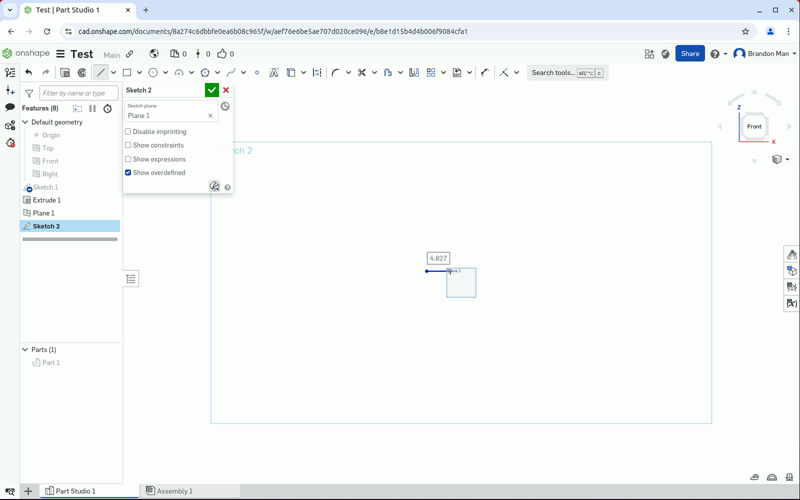
key_down(shift)
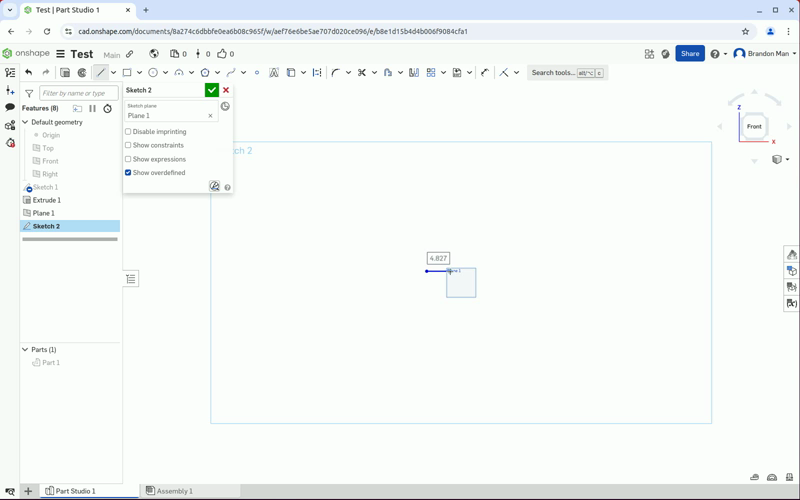
mouse_move(480, 271)
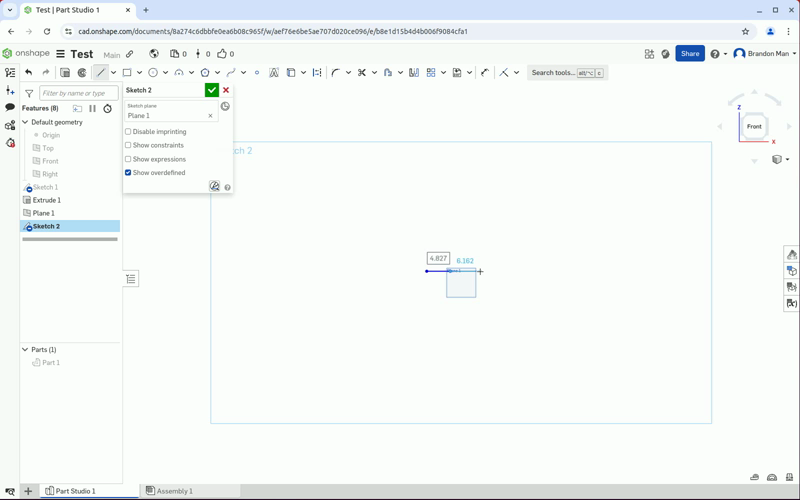
mouse_move(450, 248)
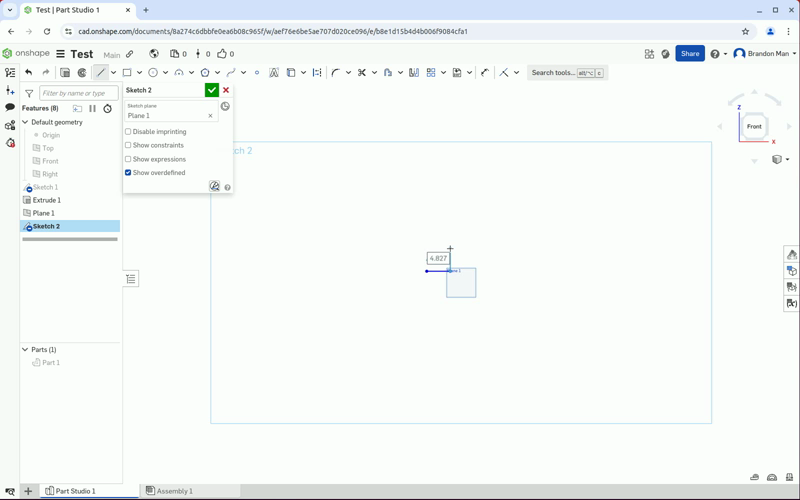
click(450, 248)
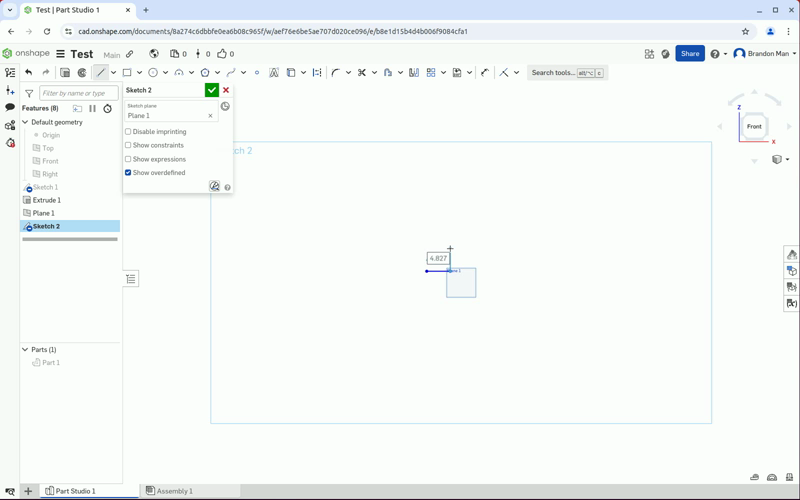
key_up(shift)
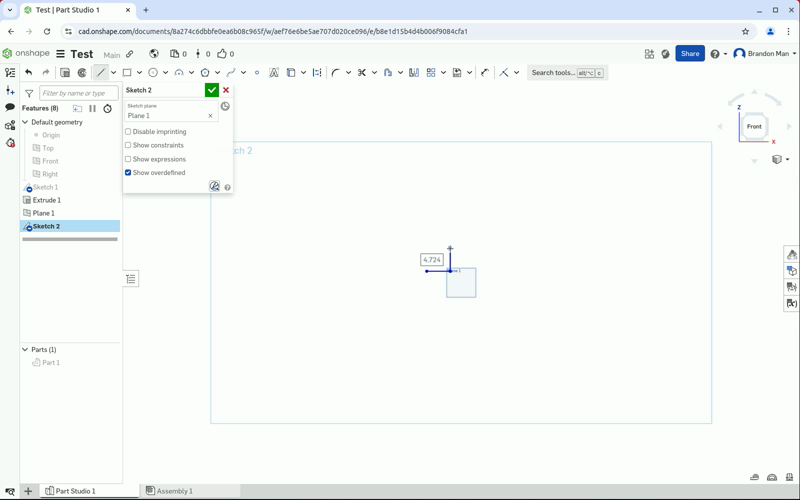
key_down(shift)
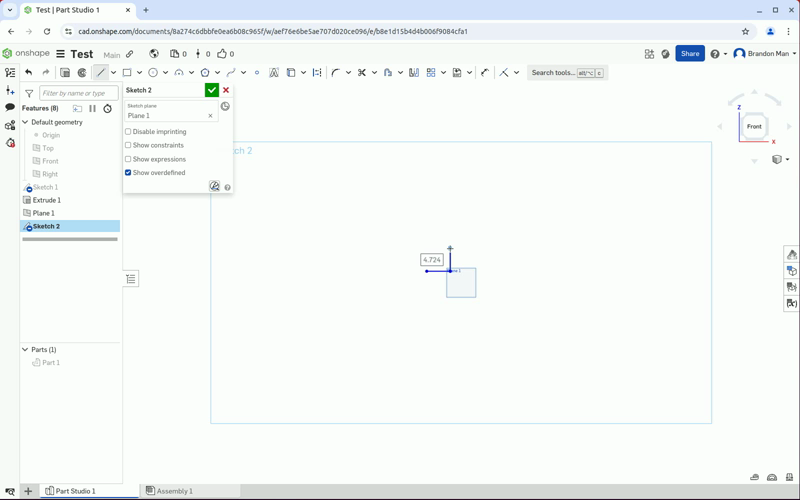
mouse_move(480, 248)
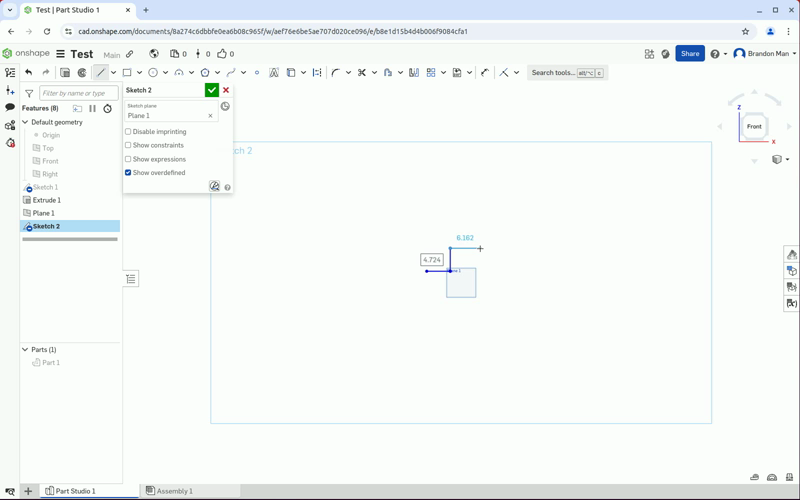
mouse_move(426, 248)
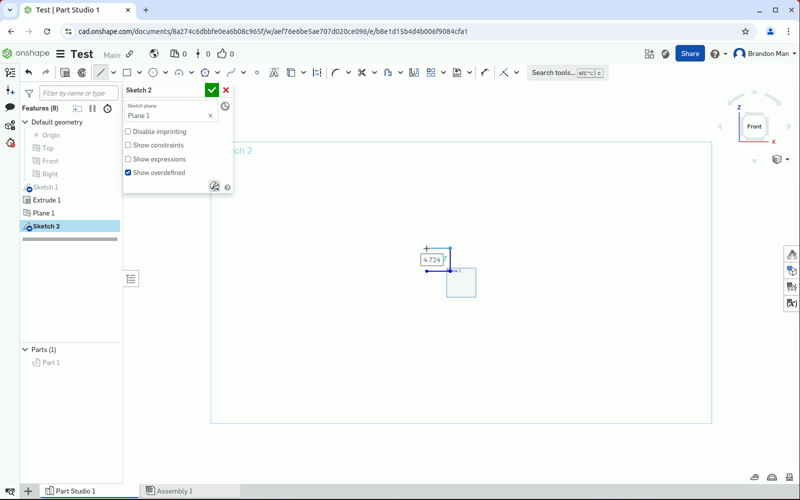
click(426, 248)
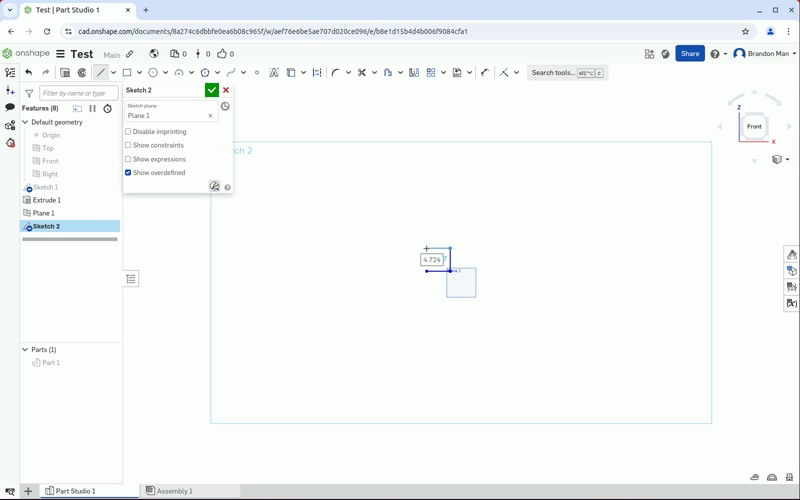
key_up(shift)
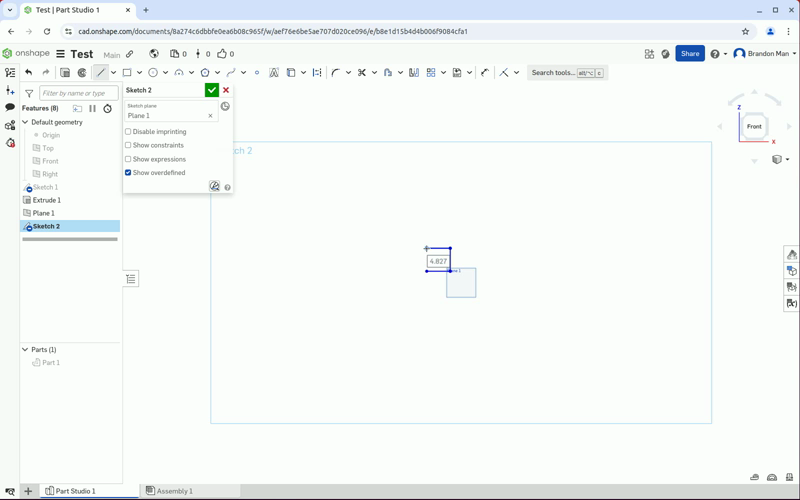
mouse_move(456, 248)
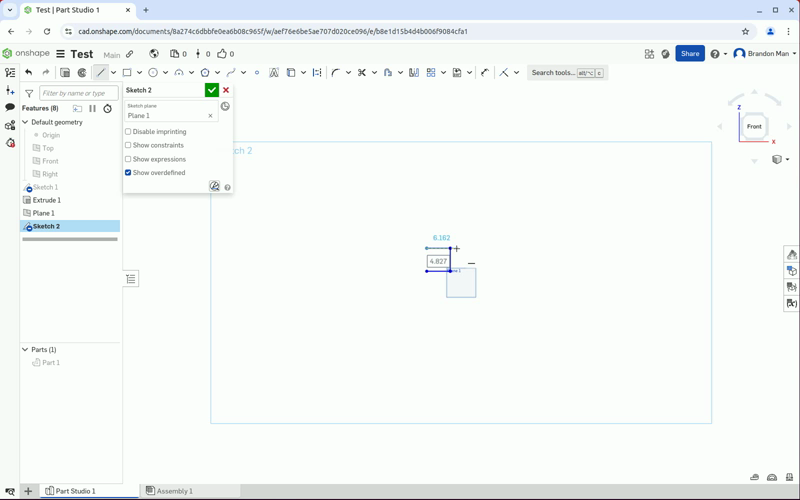
key_down(shift)
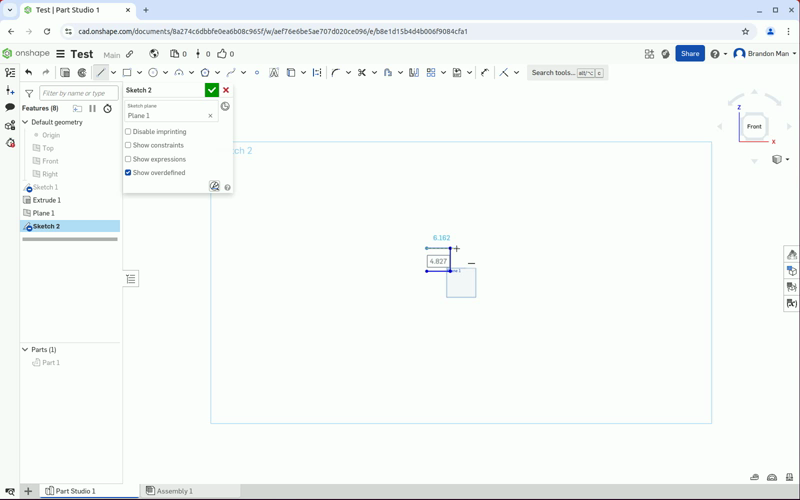
mouse_move(426, 271)
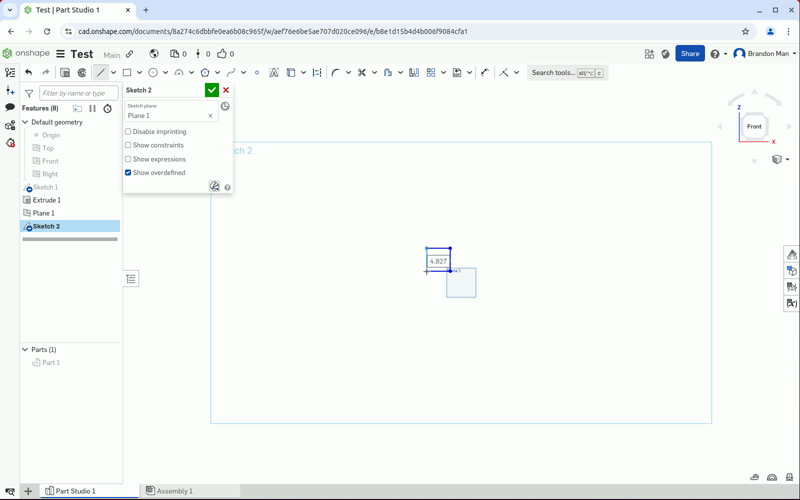
key_up(shift)
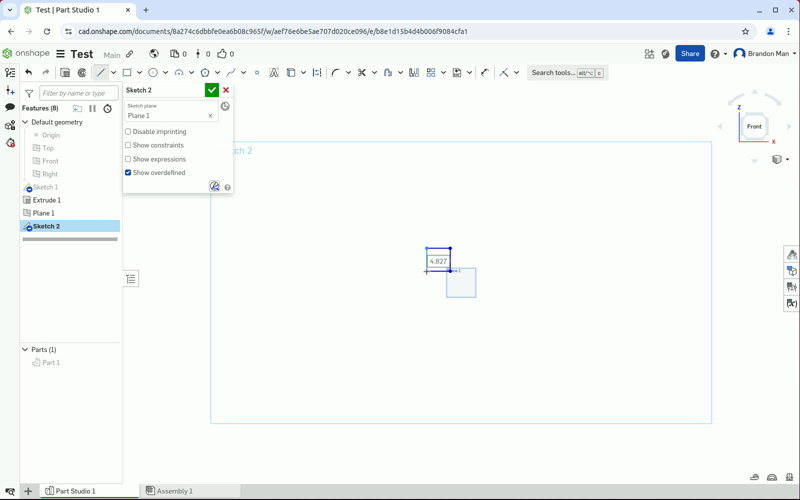
click(426, 271)
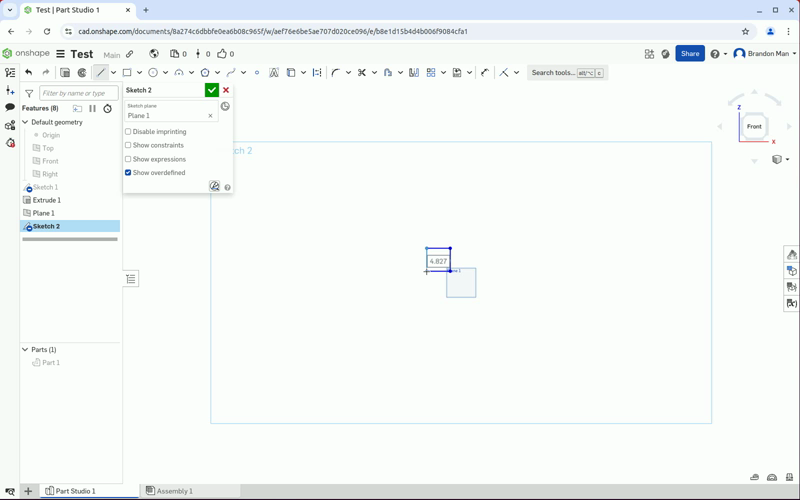
key(esc)
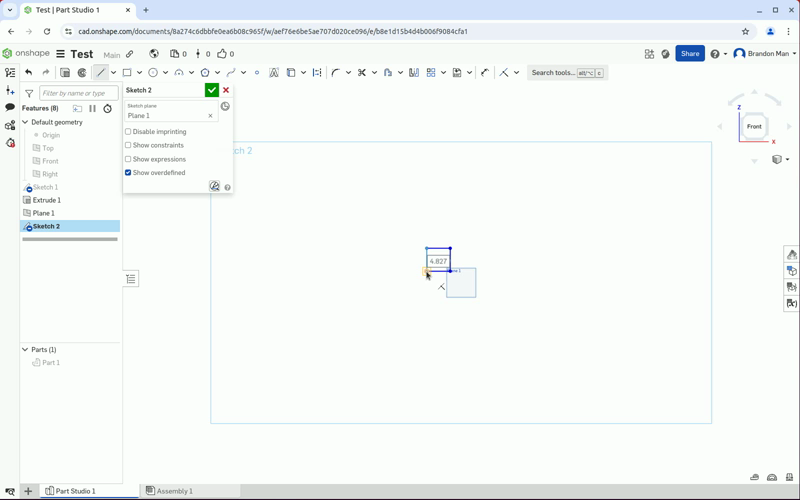
mouse_move(437, 250)
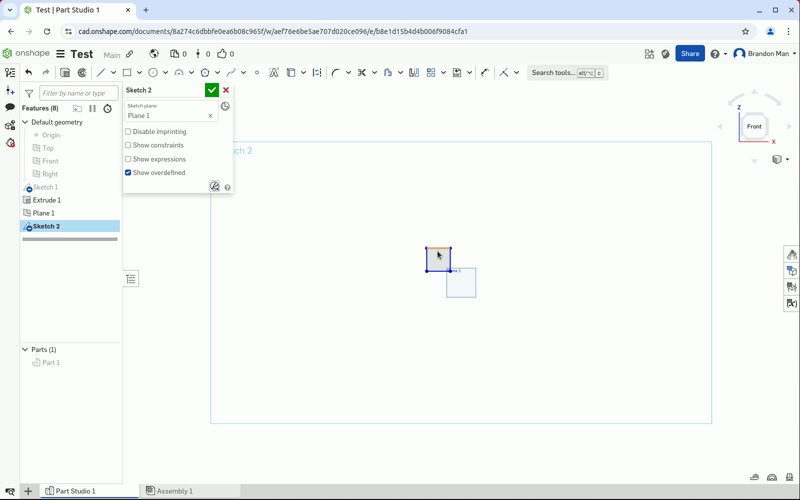
scroll(6)
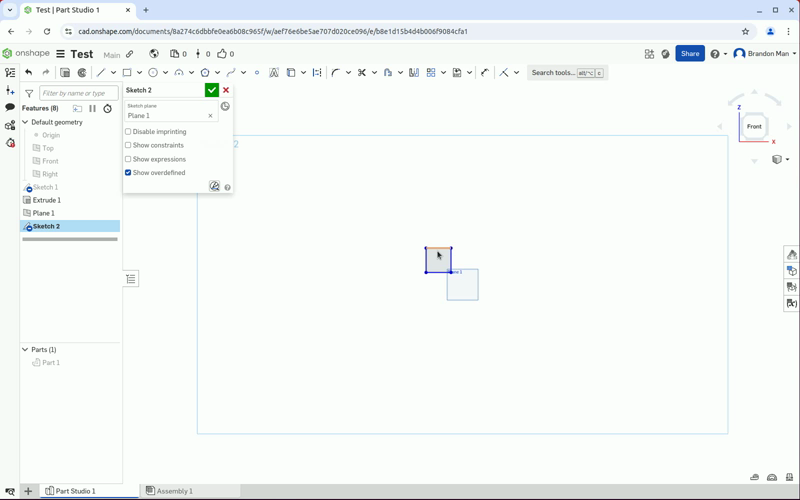
scroll(6)
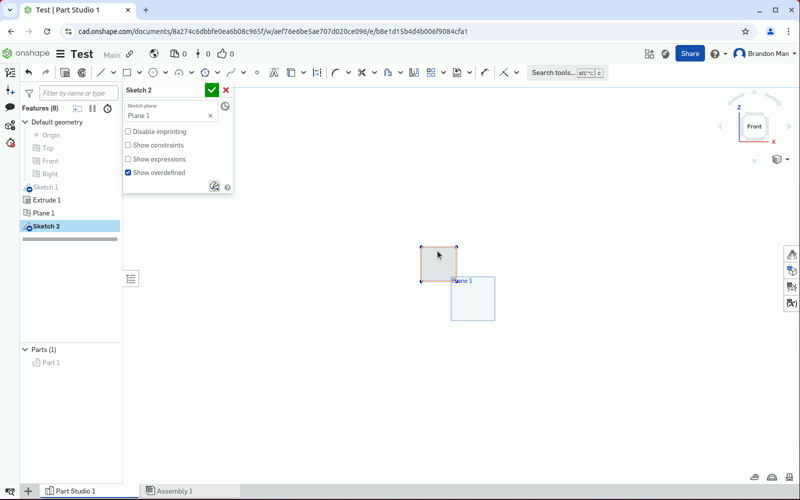
scroll(6)
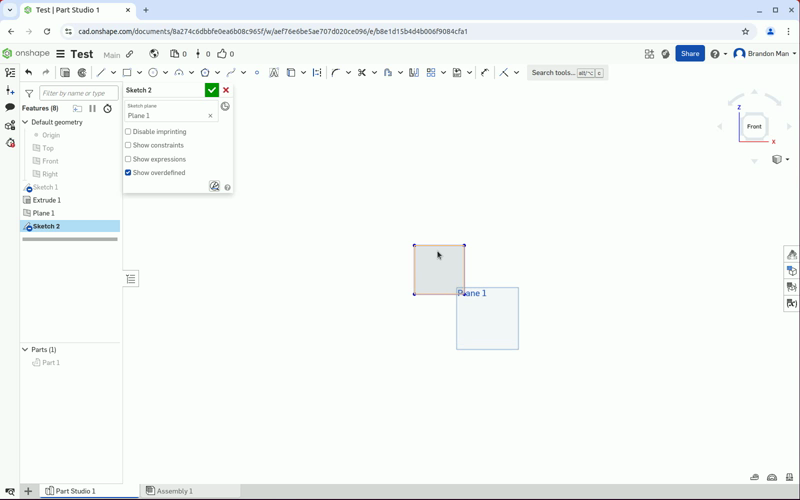
scroll(6)
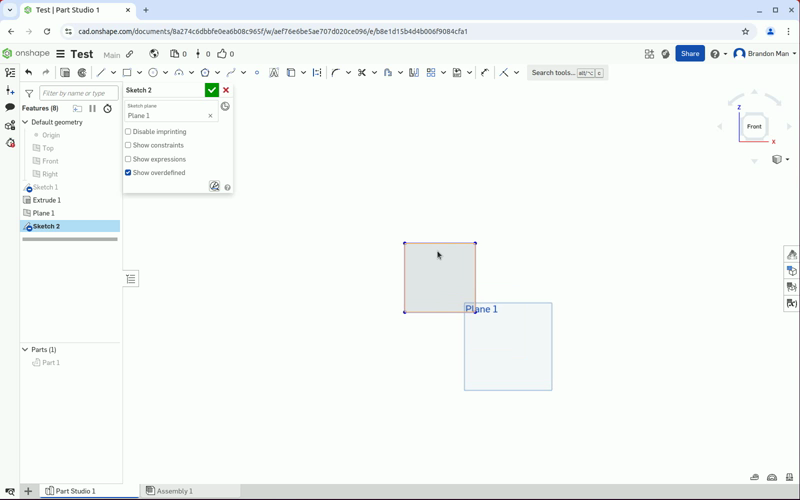
scroll(6)
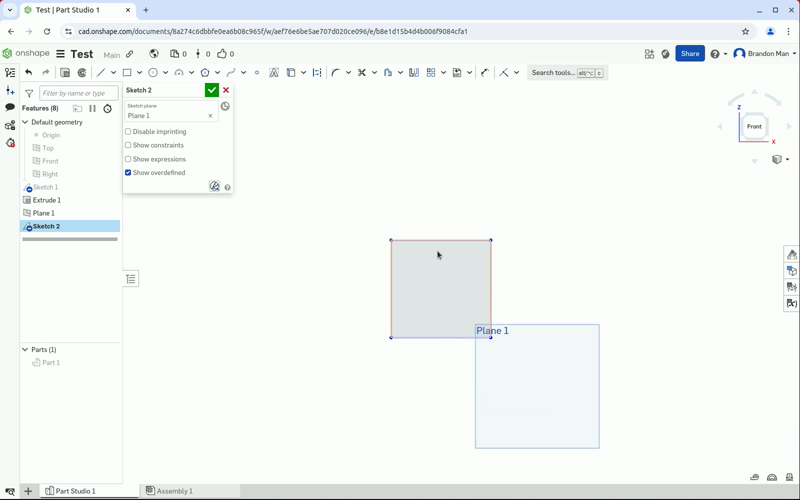
scroll(6)
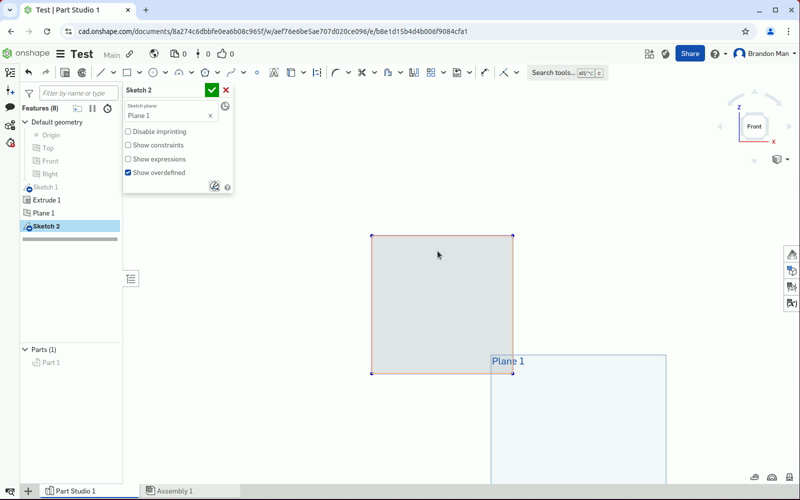
scroll(6)
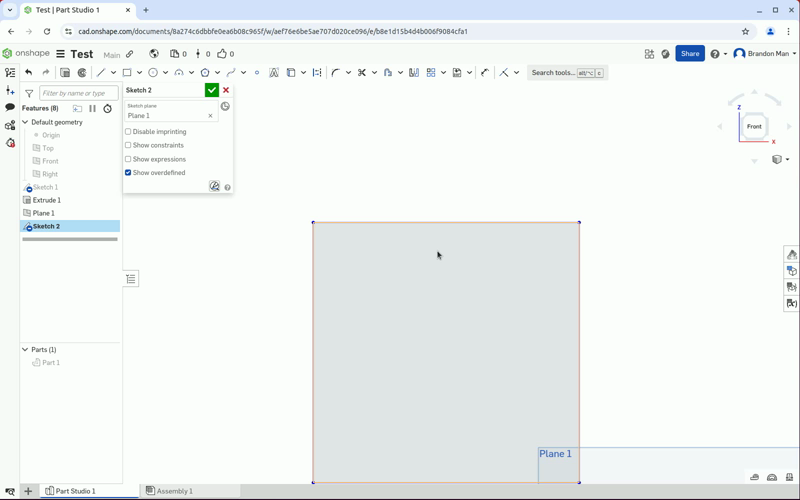
click(437, 250)
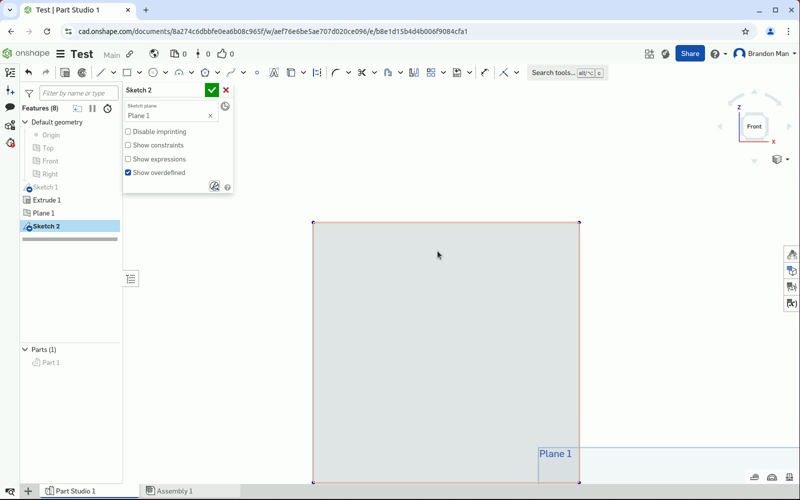
scroll(-6)
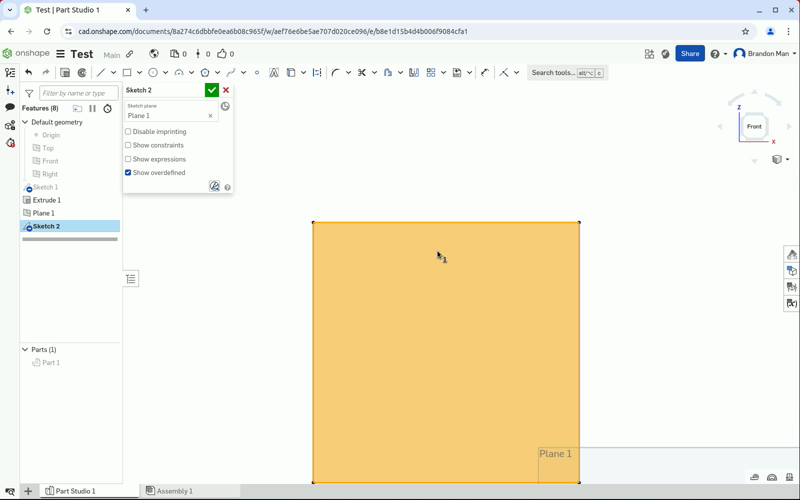
scroll(-6)
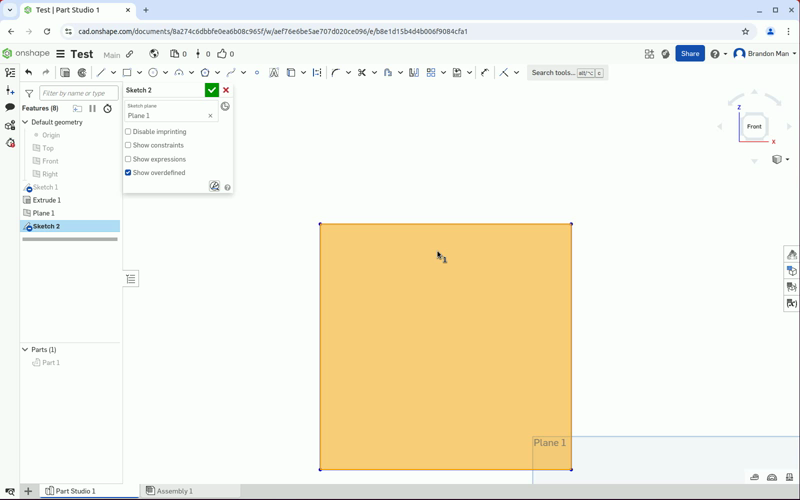
scroll(-6)
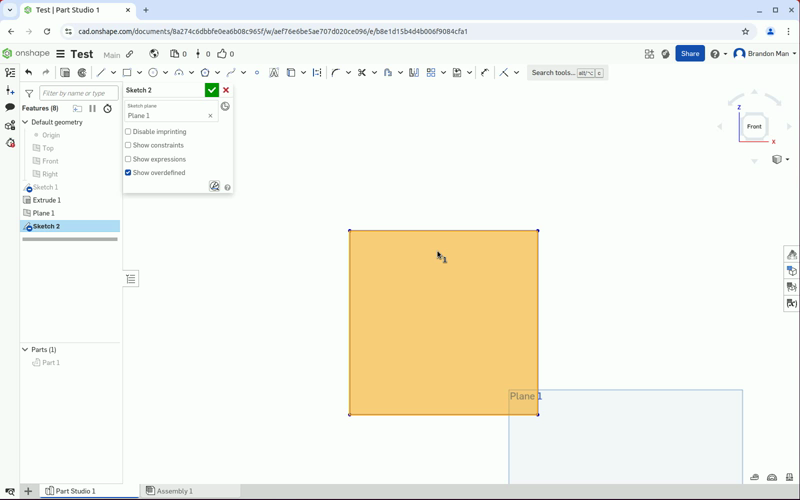
scroll(-6)
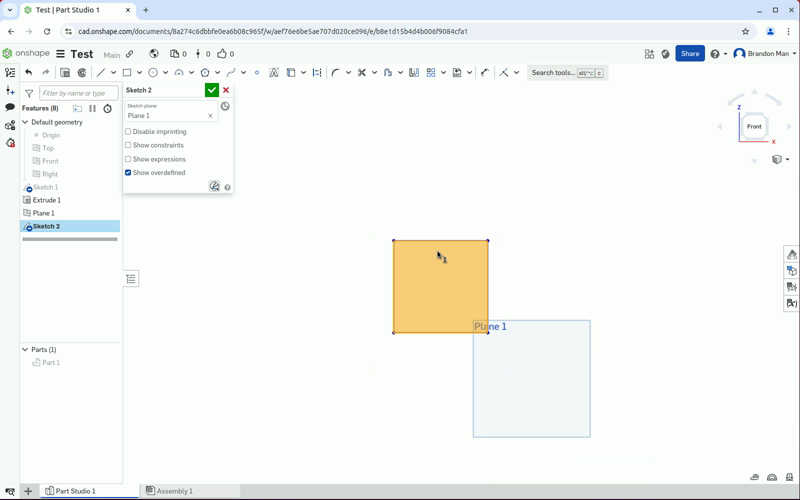
scroll(-6)
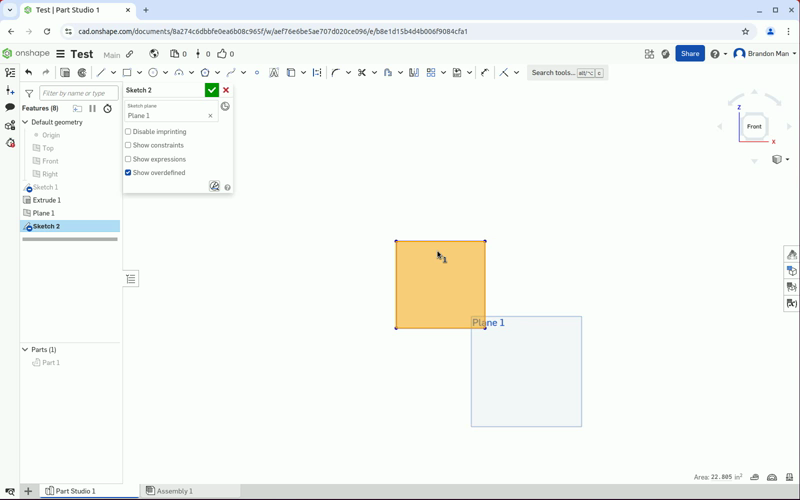
scroll(-6)
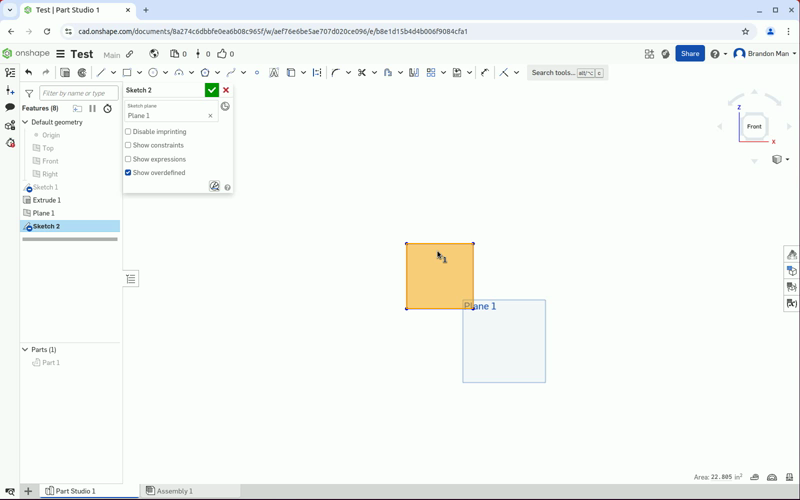
scroll(-6)
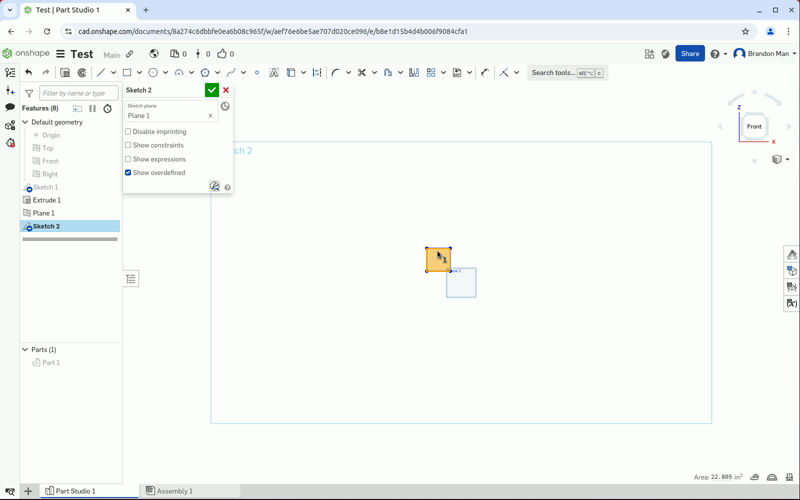
mouse_move(73, 352)
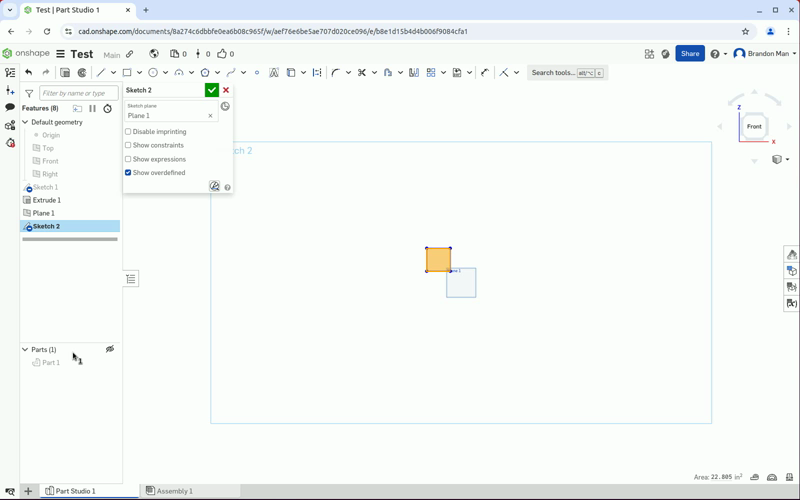
key(shift+y)
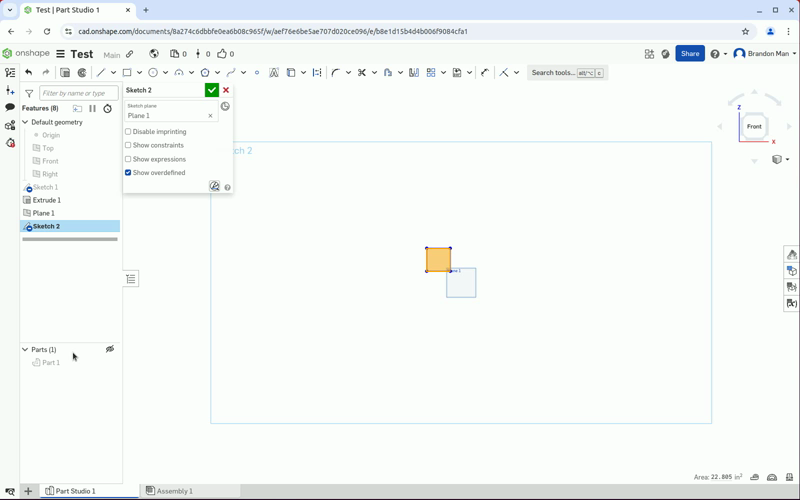
key(shift+e)
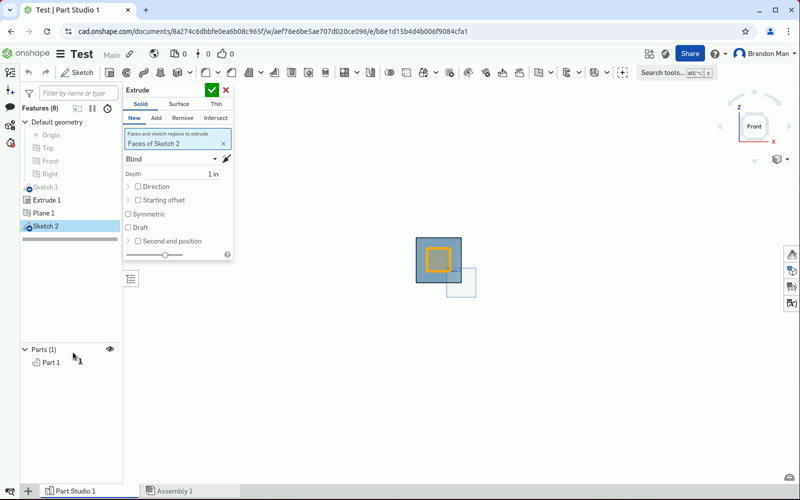
mouse_move(143, 106)
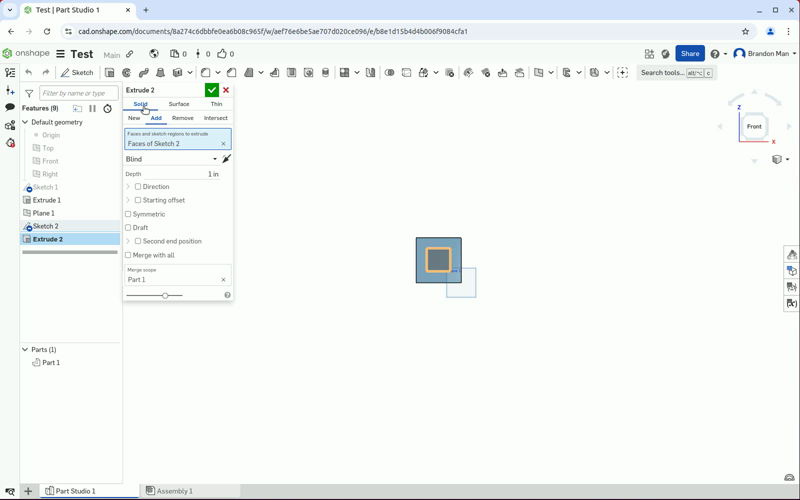
click(143, 106)
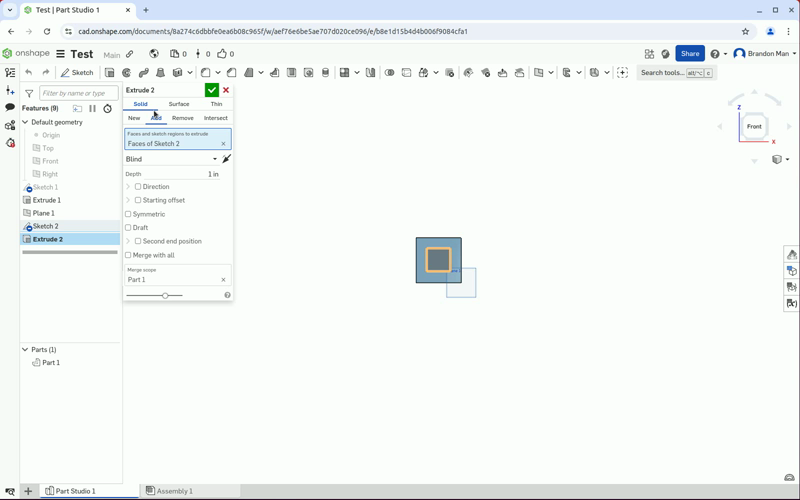
mouse_move(186, 120)
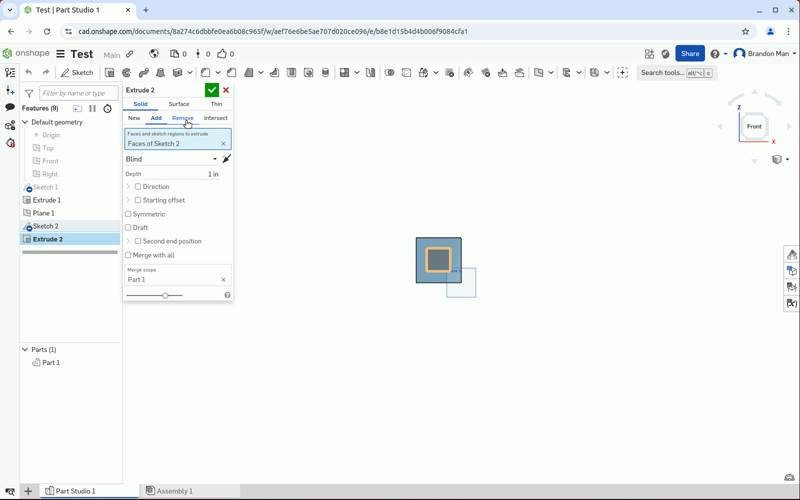
click(186, 120)
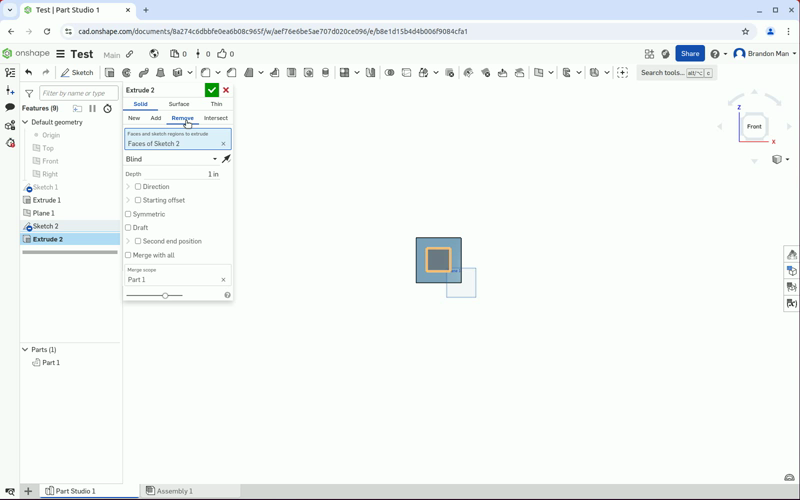
key(tab, 4)
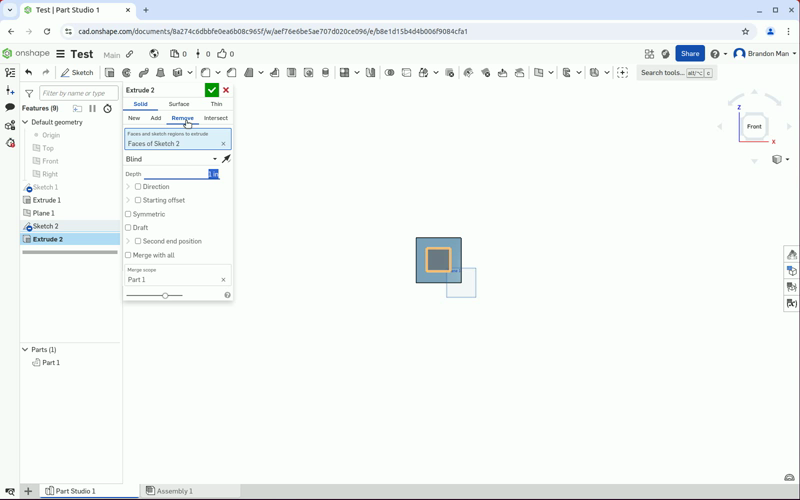
text(11.554)
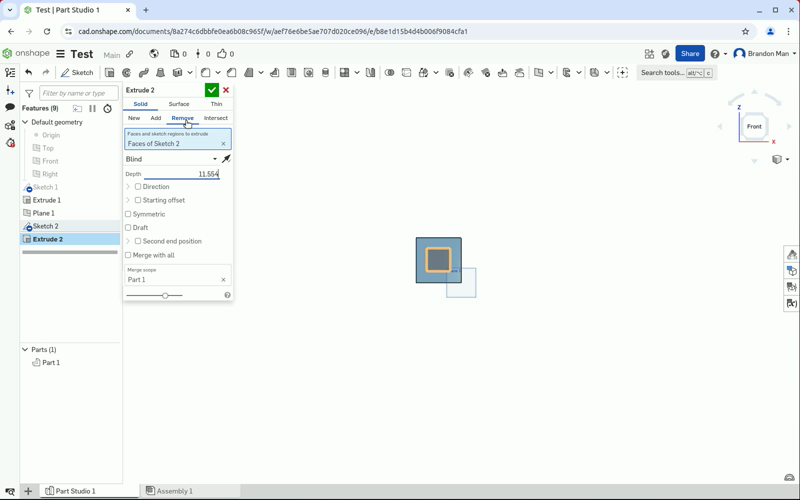
key(tab, 6)
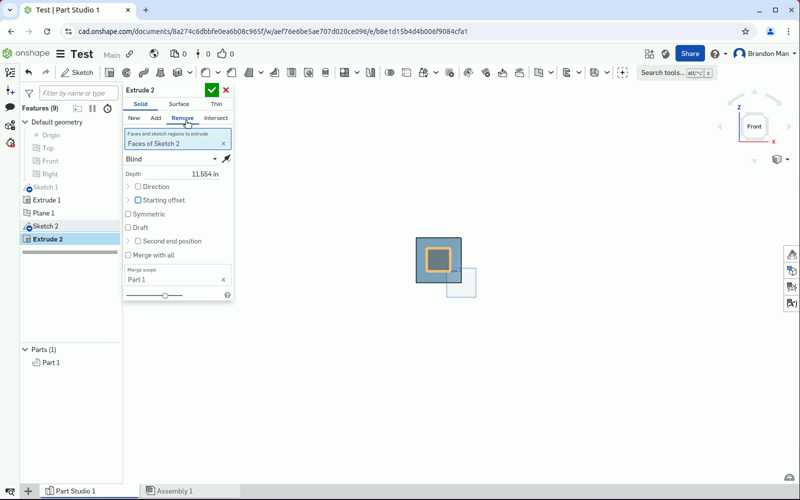
key(space)
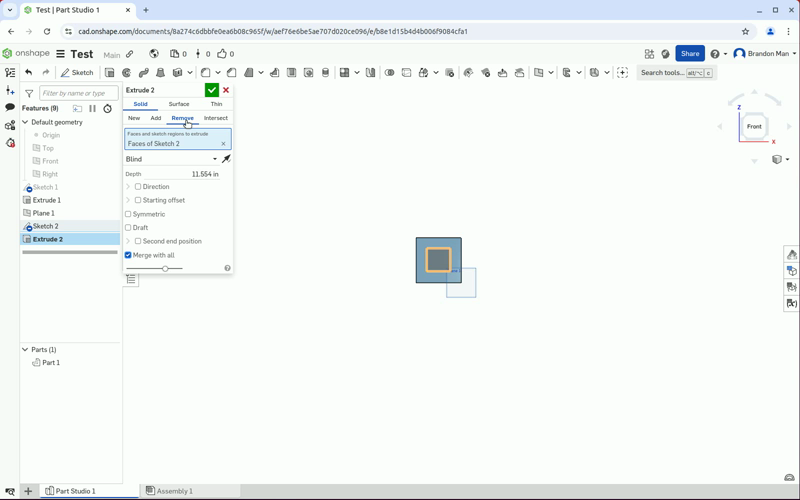
key(enter)
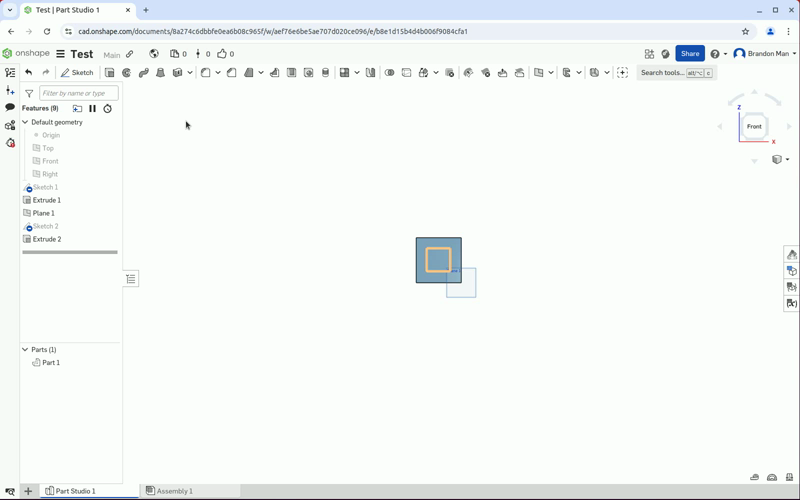
key(shift+h)
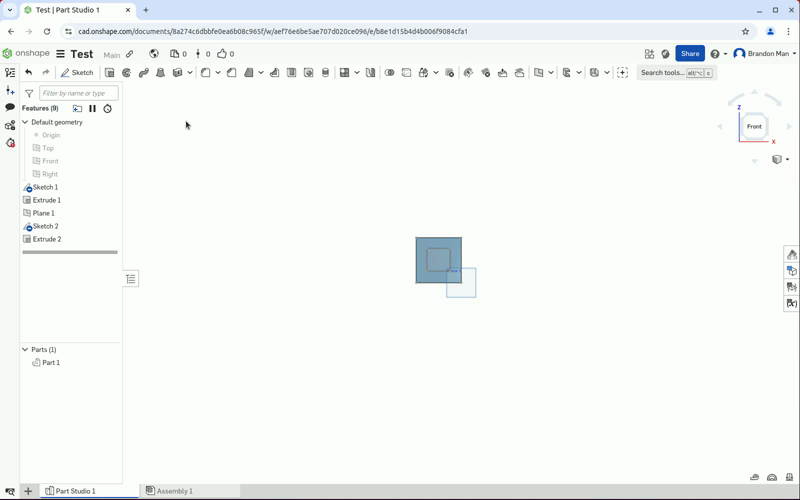
key(shift+h)
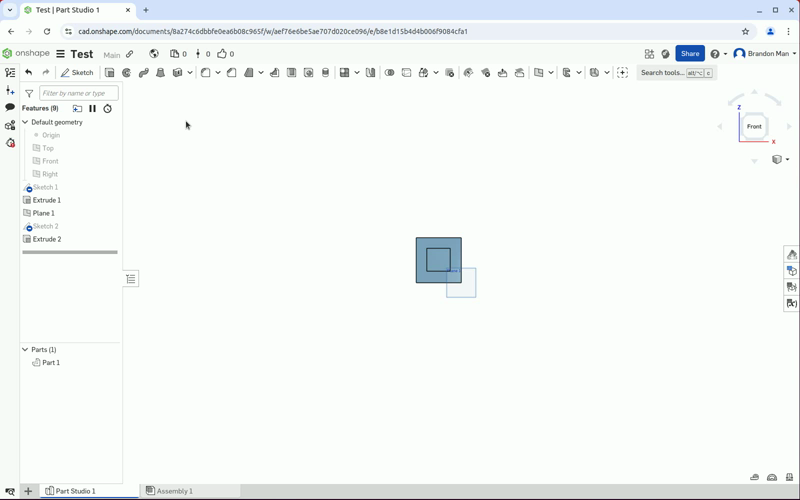
mouse_move(73, 189)
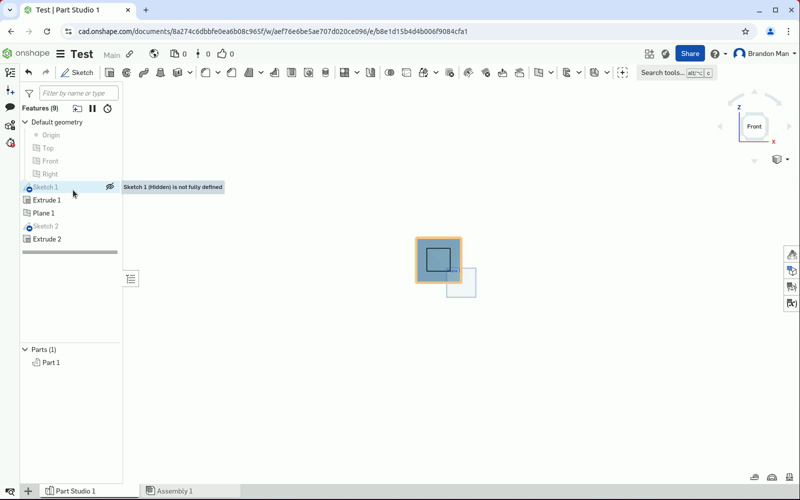
click(73, 189)
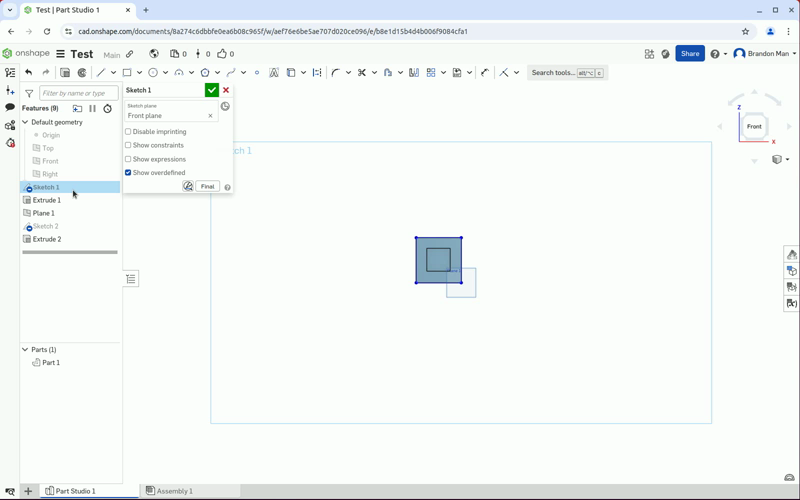
mouse_move(229, 92)
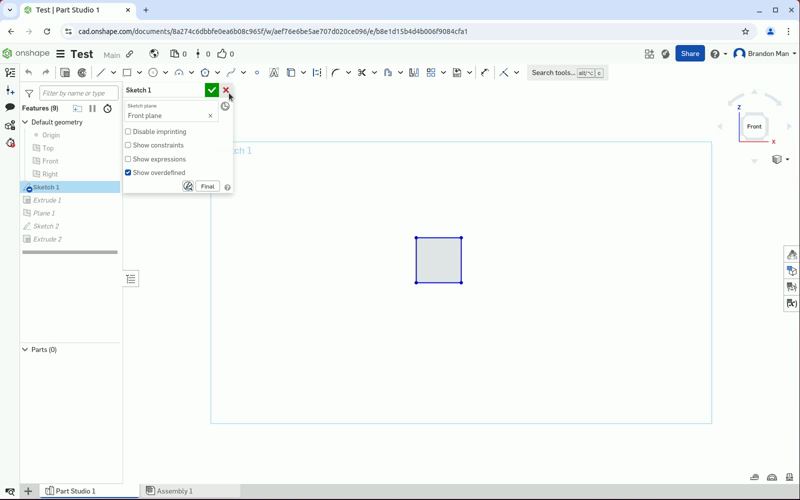
click(229, 92)
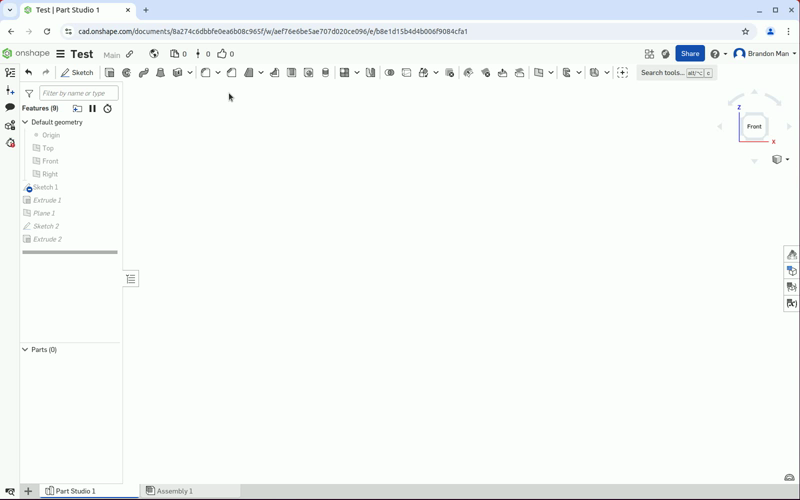
mouse_move(73, 352)
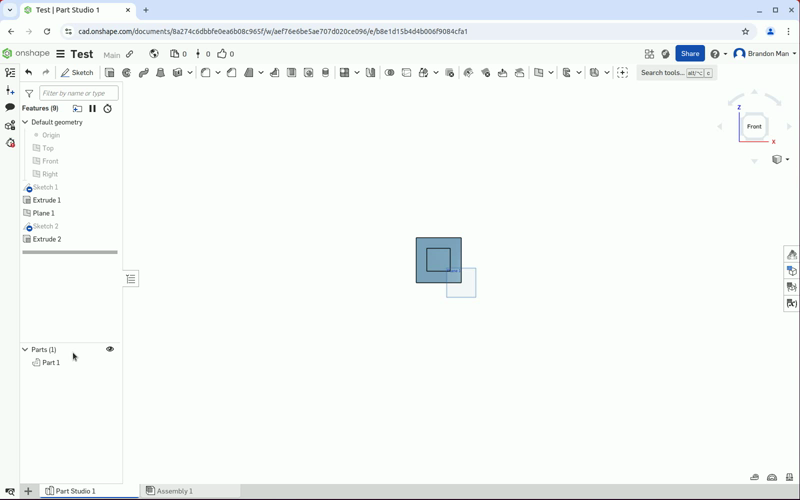
key(y)
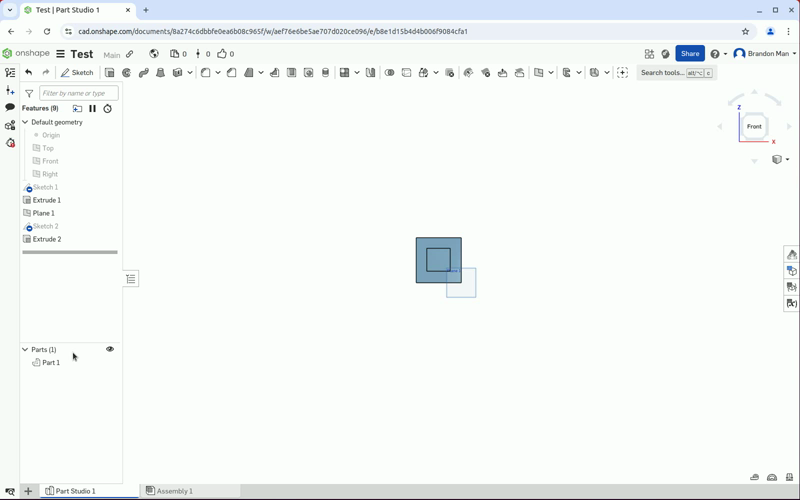
key(shift+p)
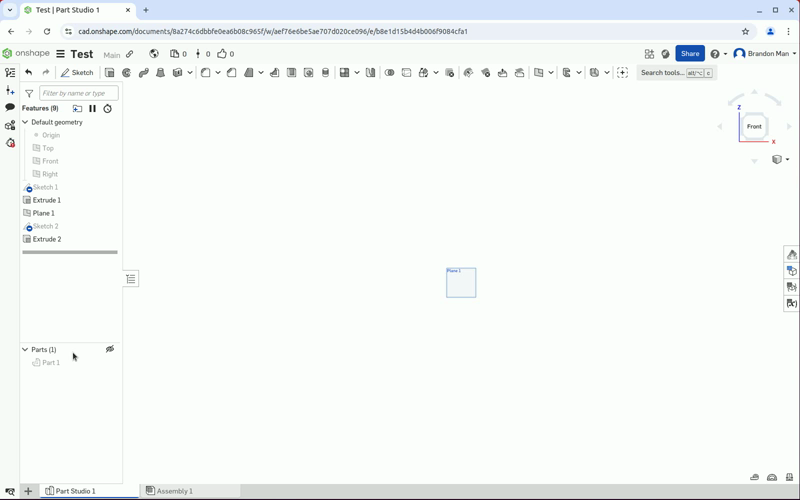
key(space)
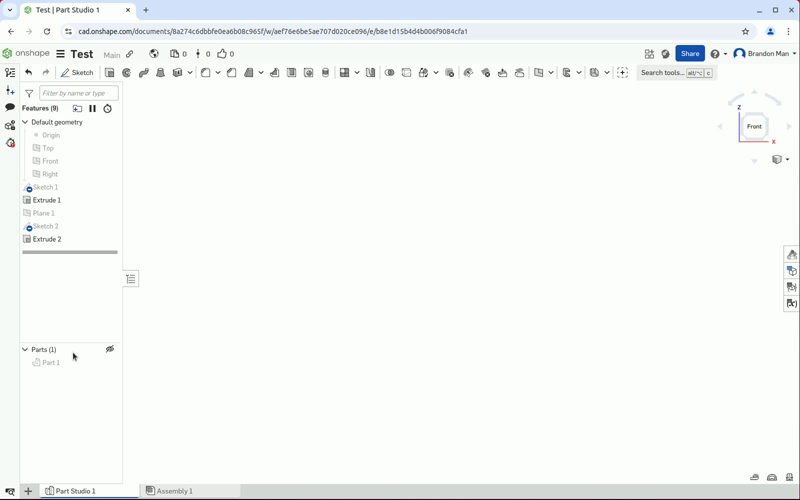
key_down(shift)
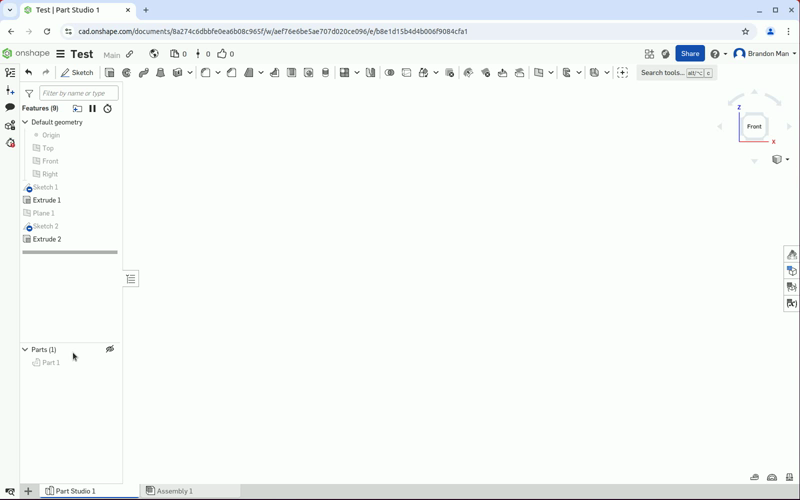
key(down)
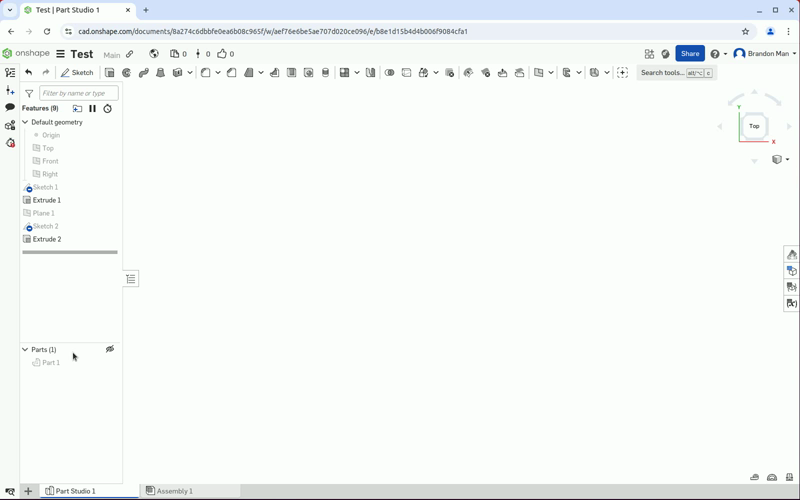
key_up(shift)
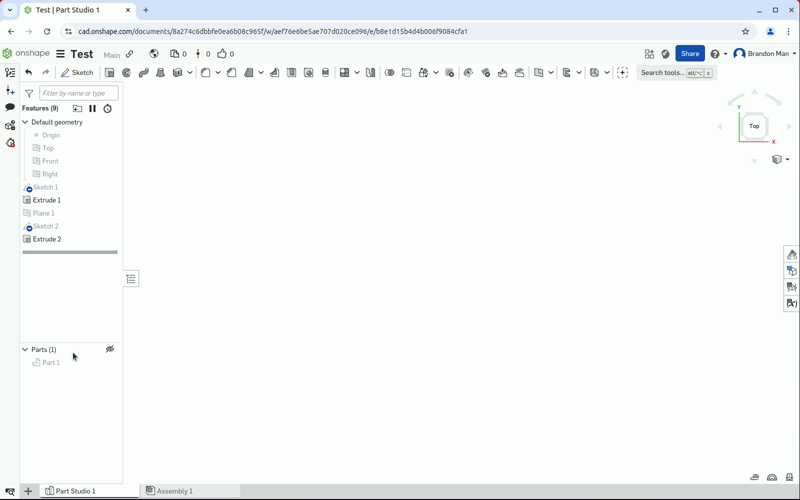
mouse_move(73, 352)
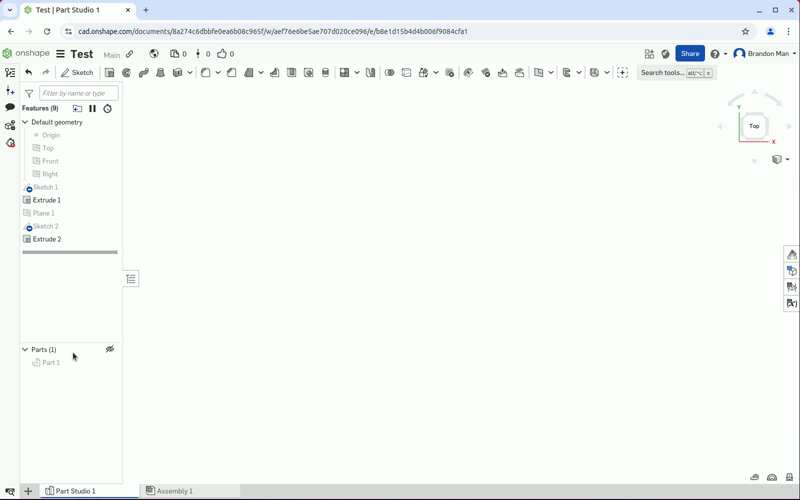
key(shift+y)
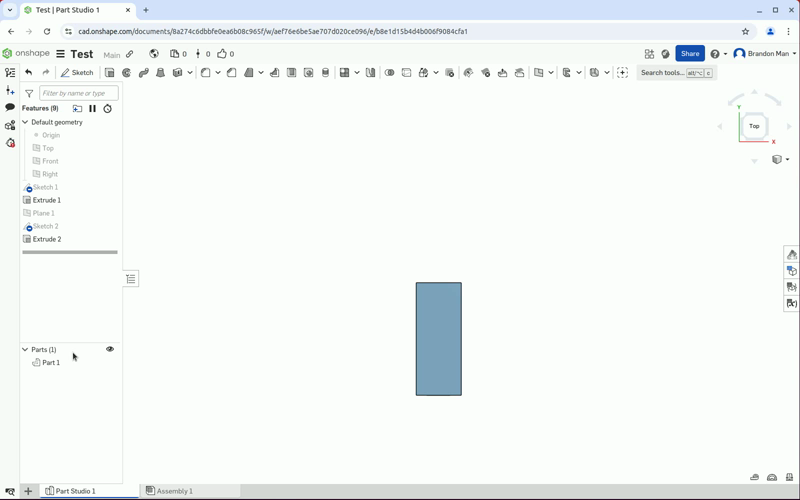
mouse_move(541, 75)
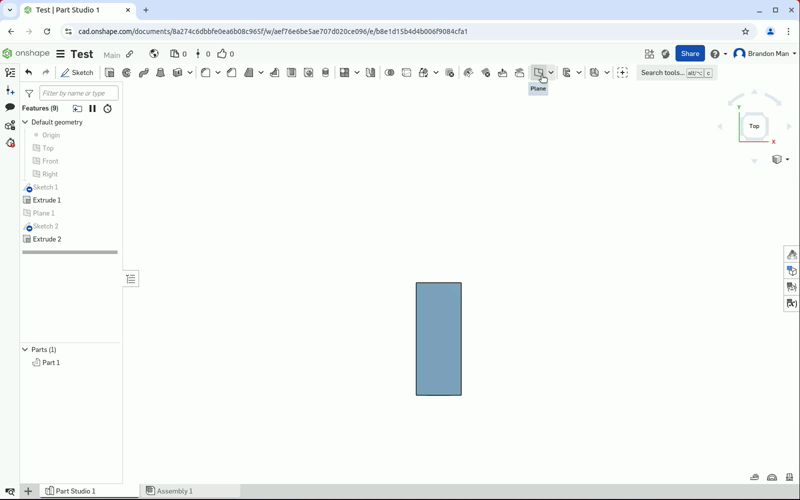
click(541, 75)
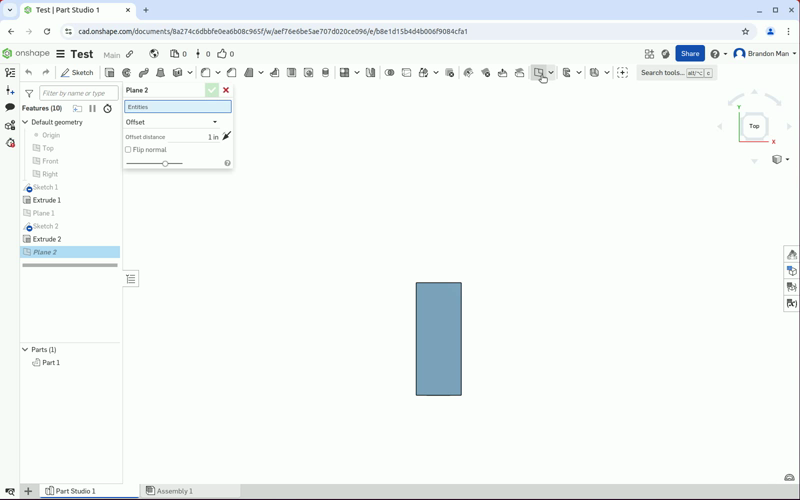
mouse_move(73, 150)
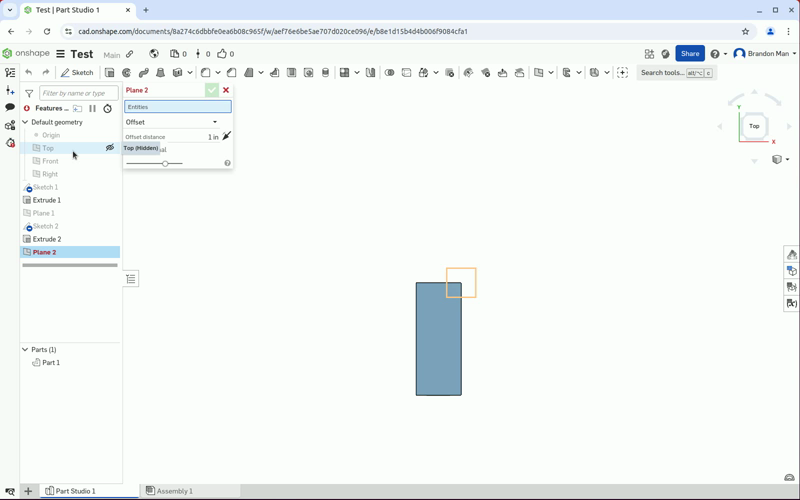
click(73, 150)
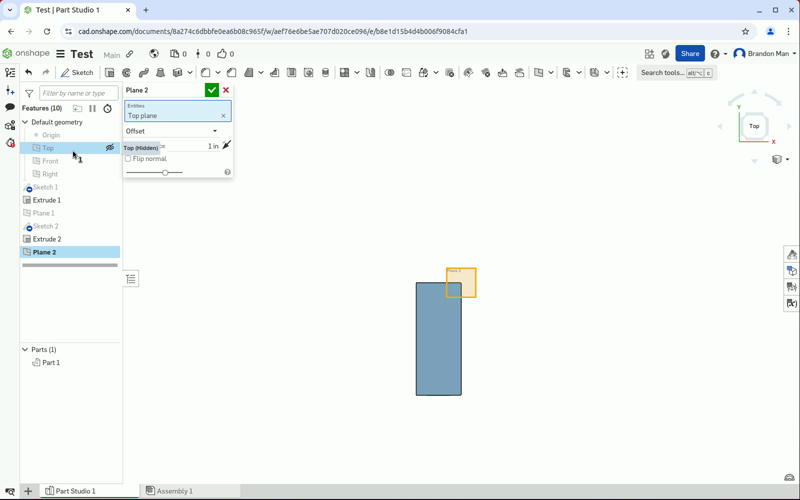
key(tab, 2)
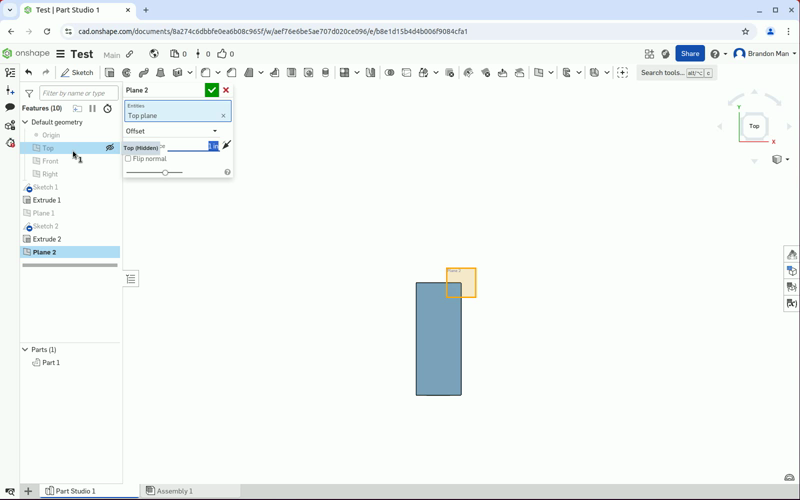
text(9.151)
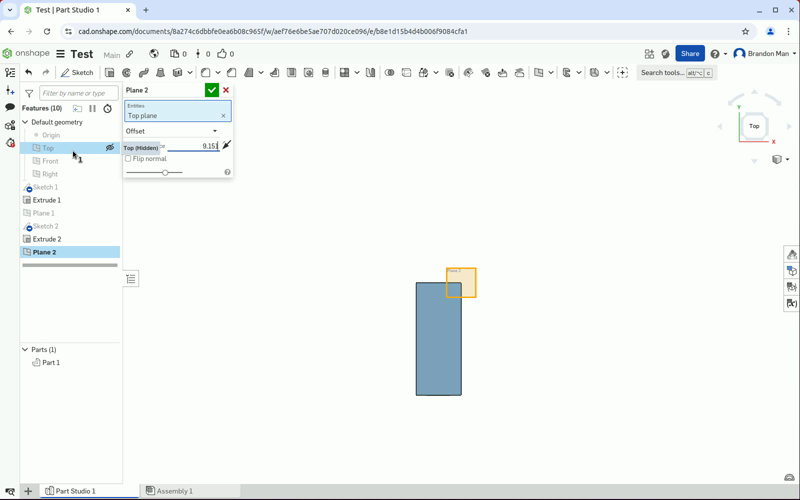
key(enter, 2)
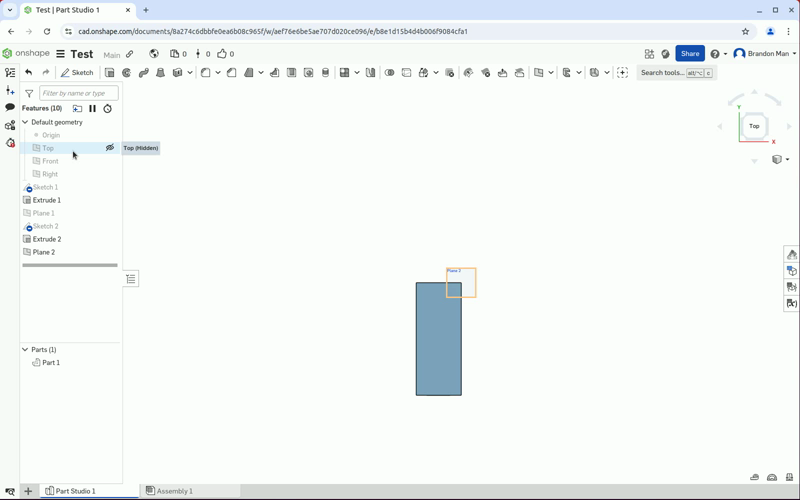
key(shift+s)
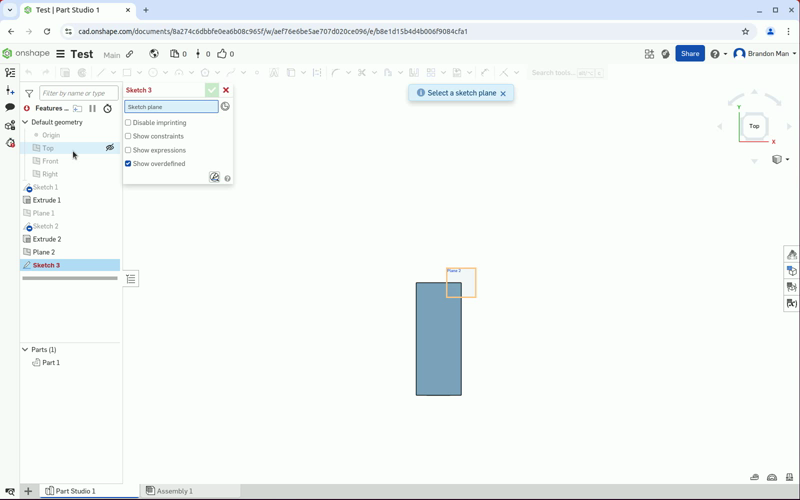
mouse_move(73, 254)
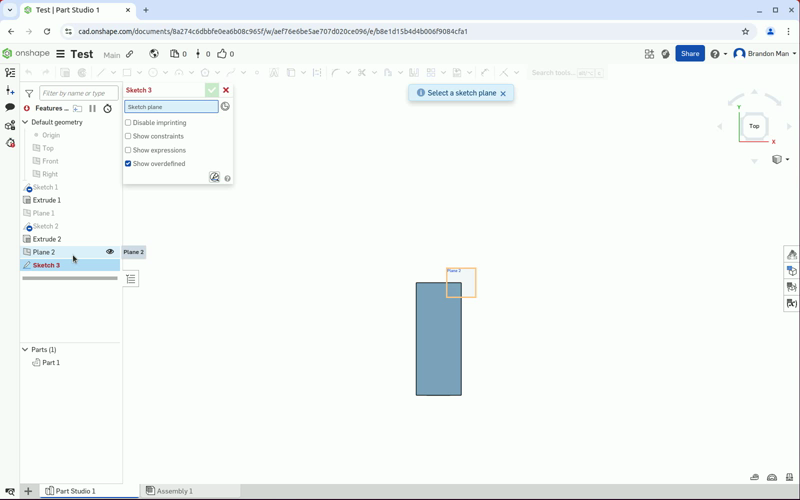
click(73, 254)
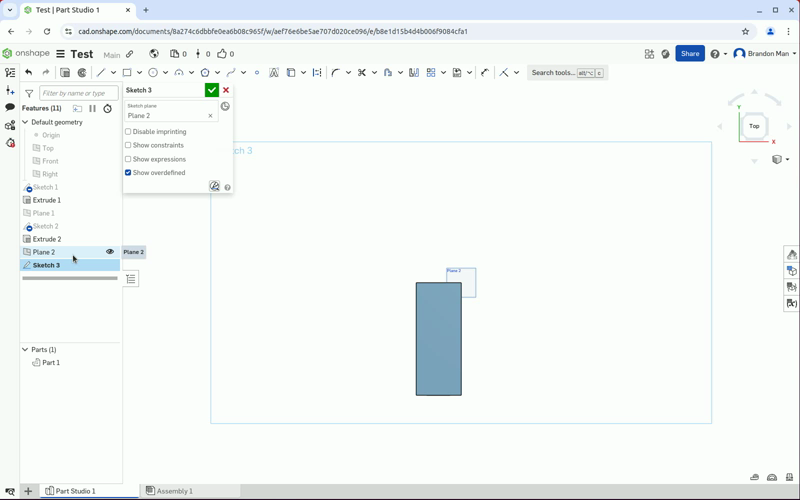
mouse_move(73, 352)
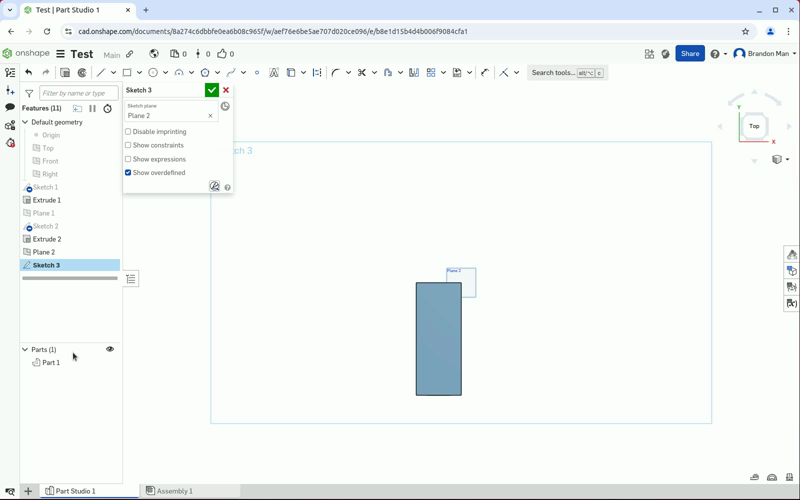
key(y)
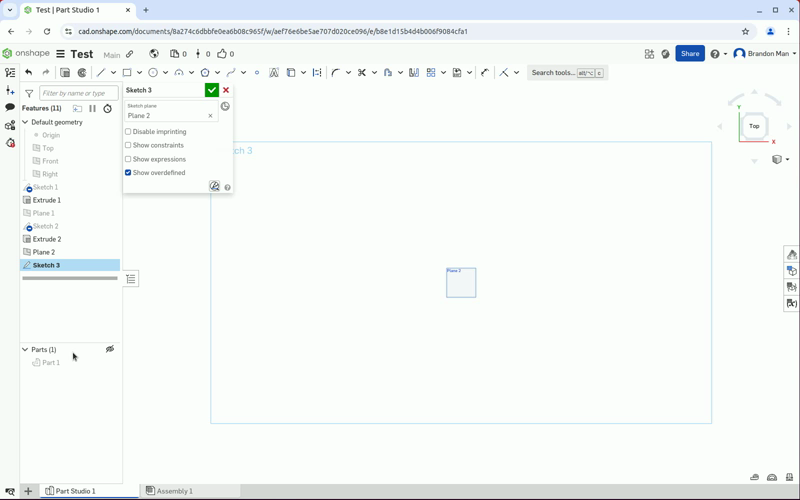
key(l)
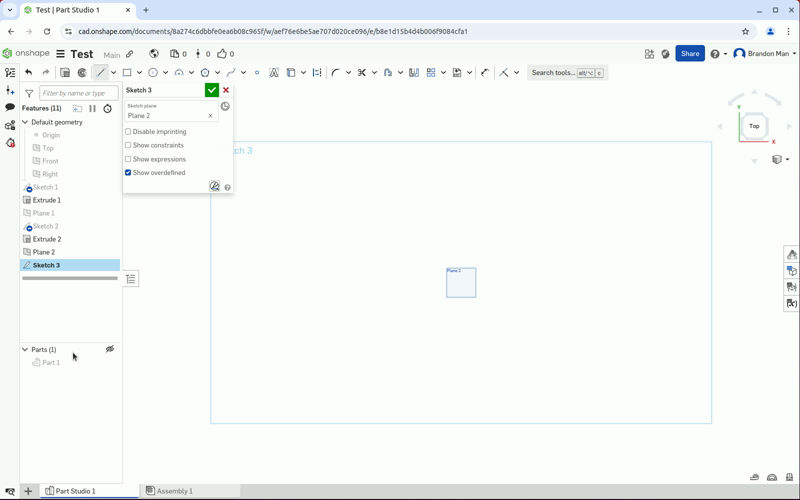
key_down(shift)
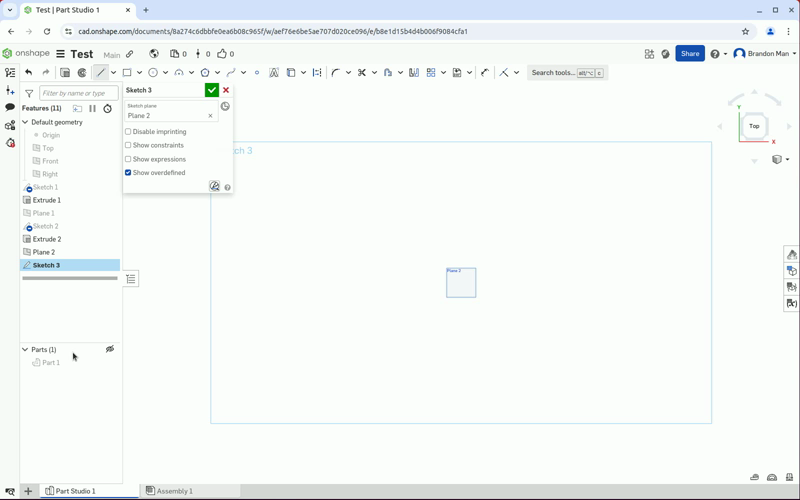
mouse_move(426, 373)
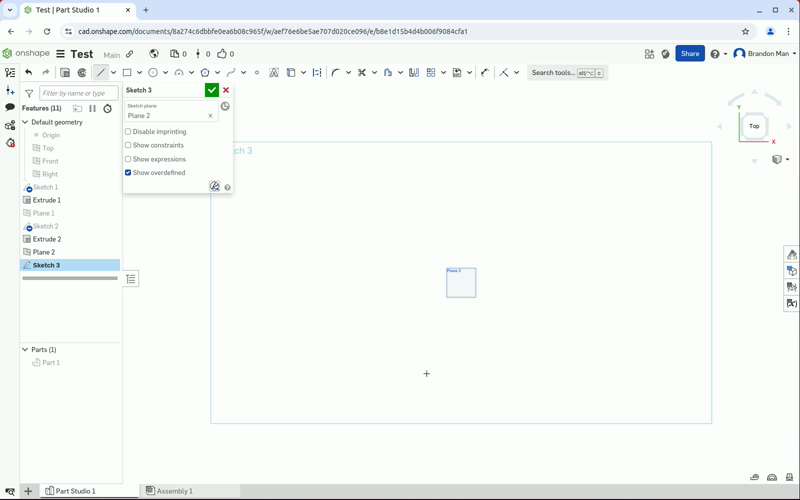
click(426, 373)
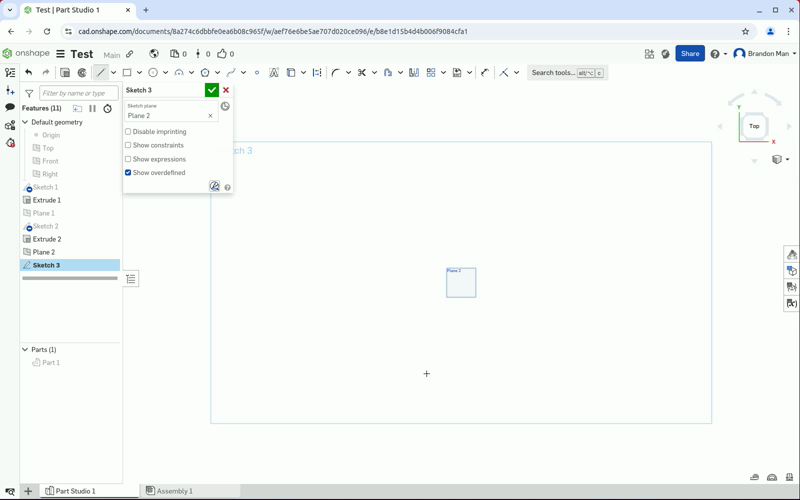
key_up(shift)
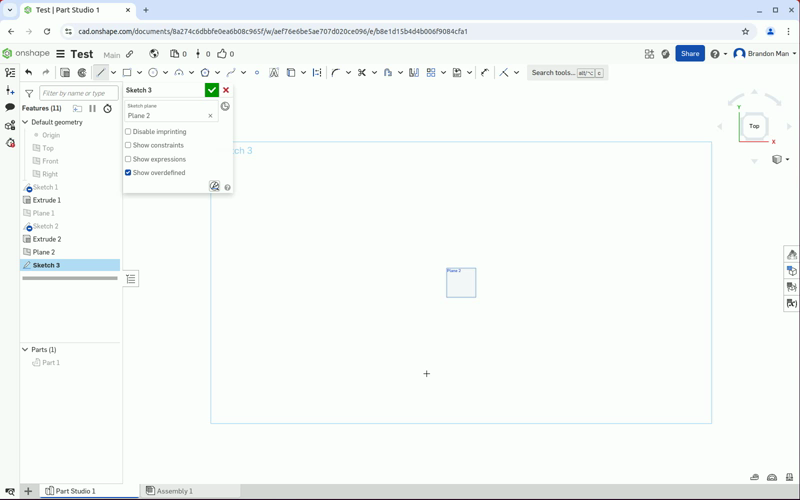
key_down(shift)
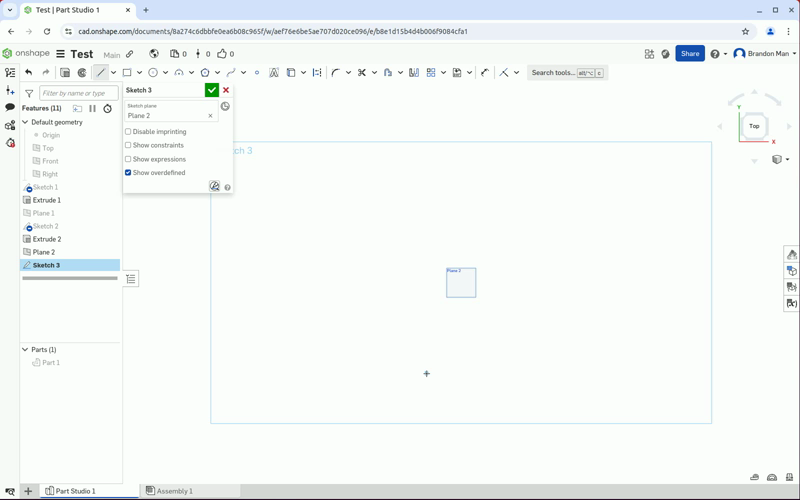
mouse_move(456, 373)
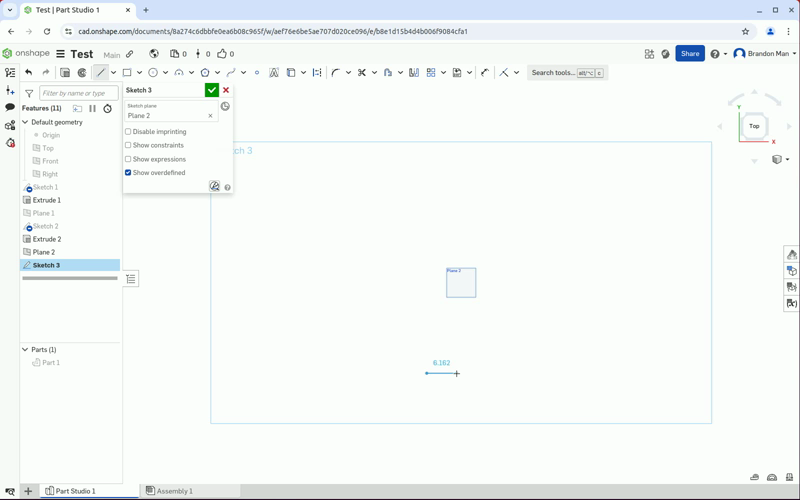
mouse_move(450, 373)
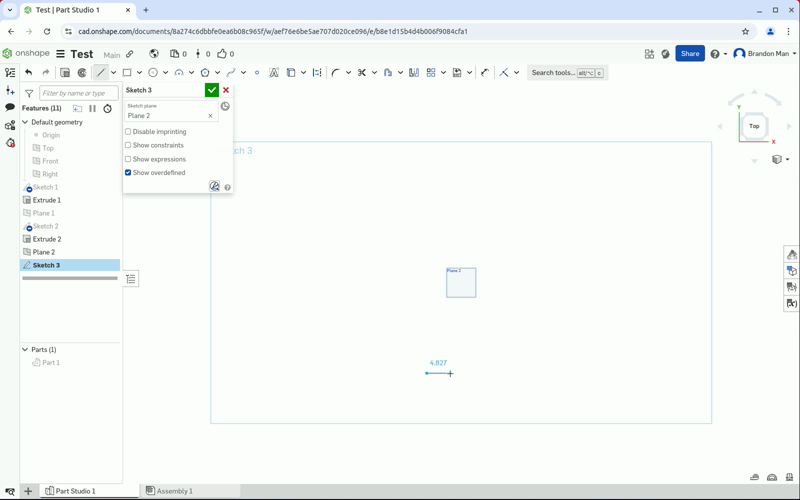
click(450, 373)
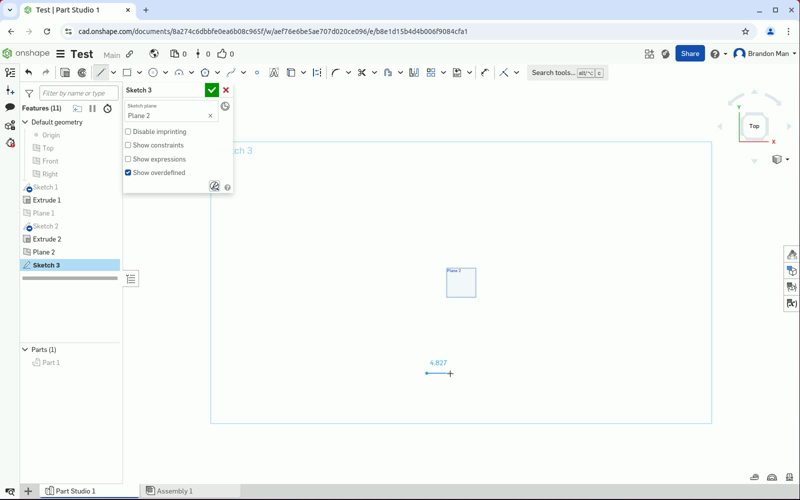
key_up(shift)
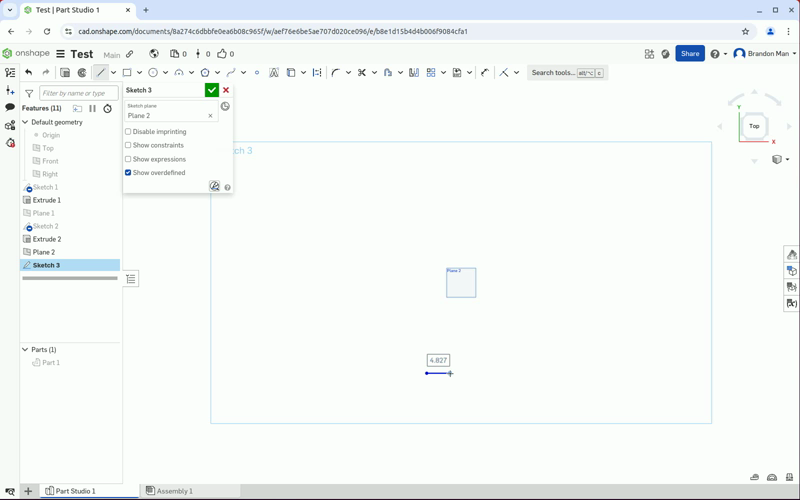
key_down(shift)
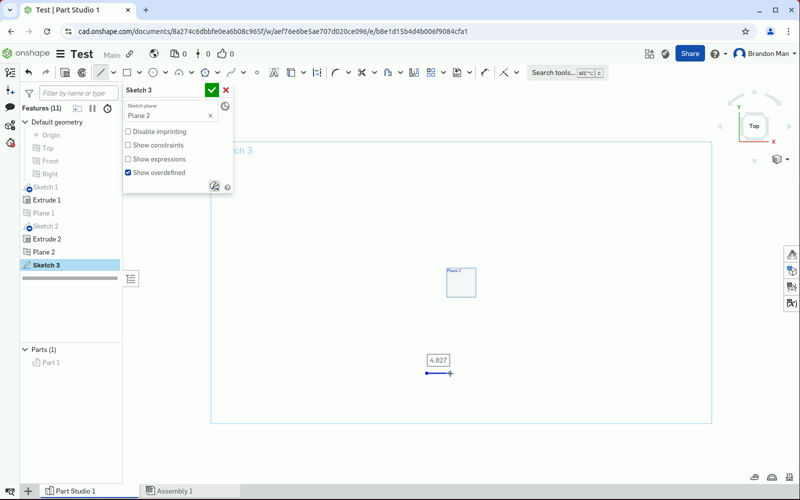
mouse_move(480, 373)
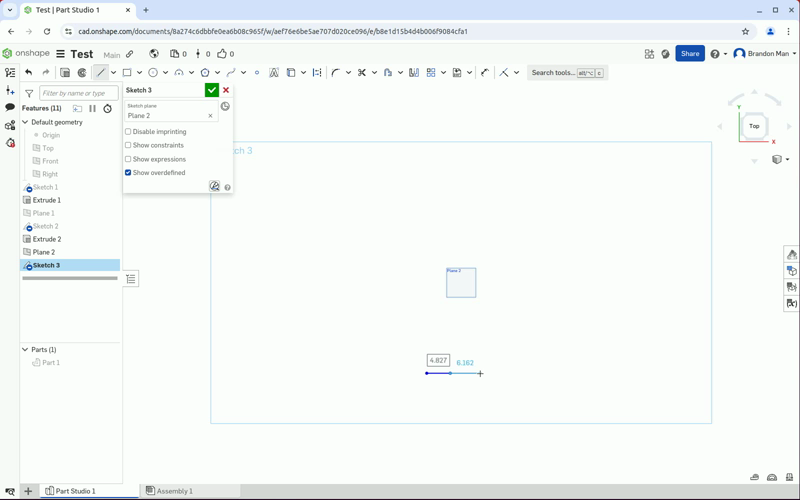
mouse_move(450, 350)
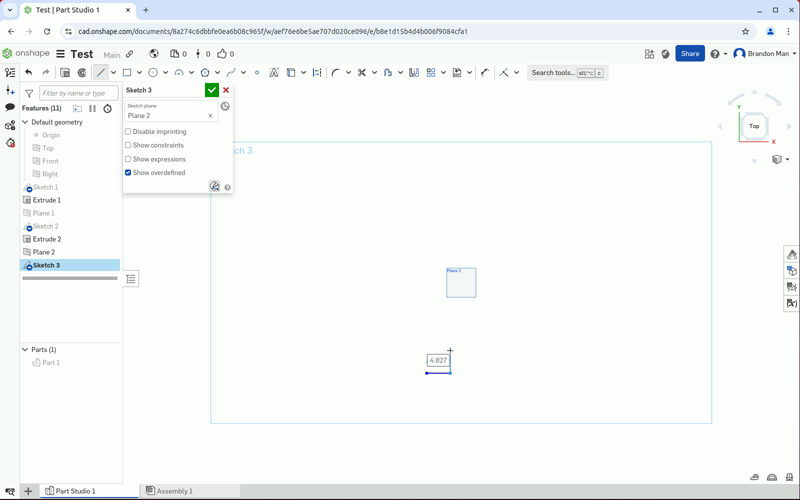
click(450, 350)
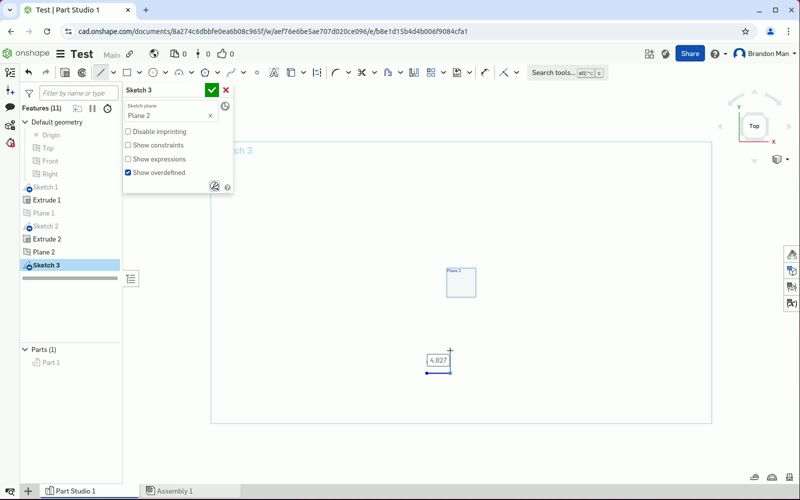
key_up(shift)
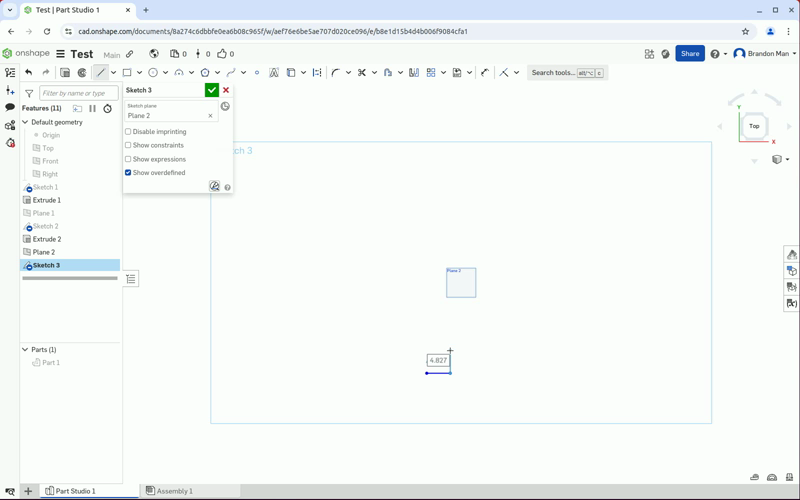
key_down(shift)
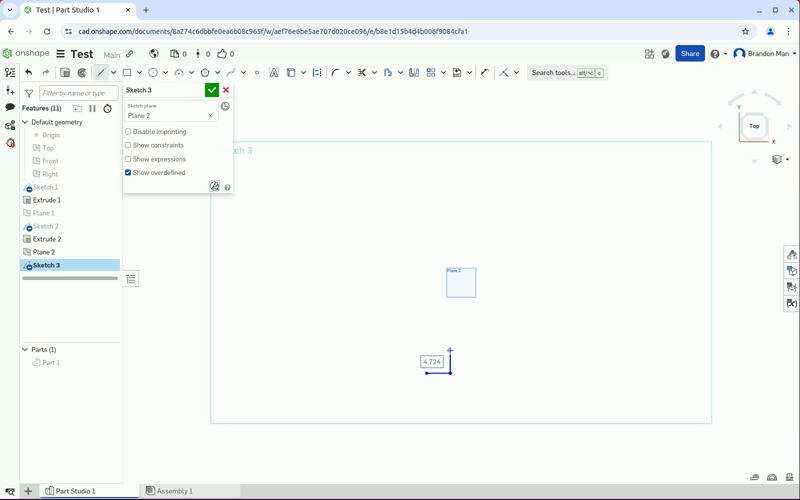
mouse_move(480, 350)
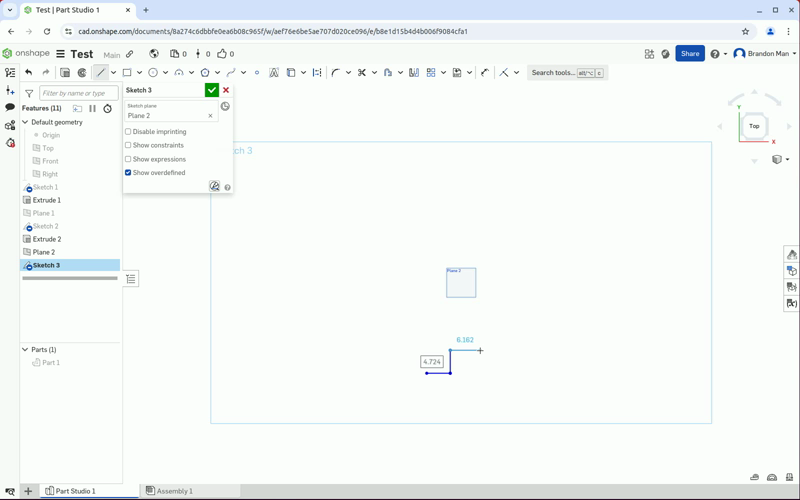
mouse_move(426, 350)
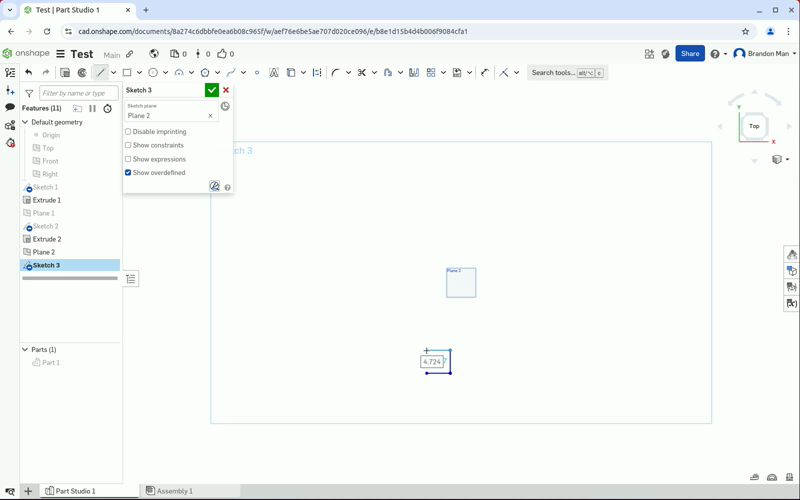
click(426, 350)
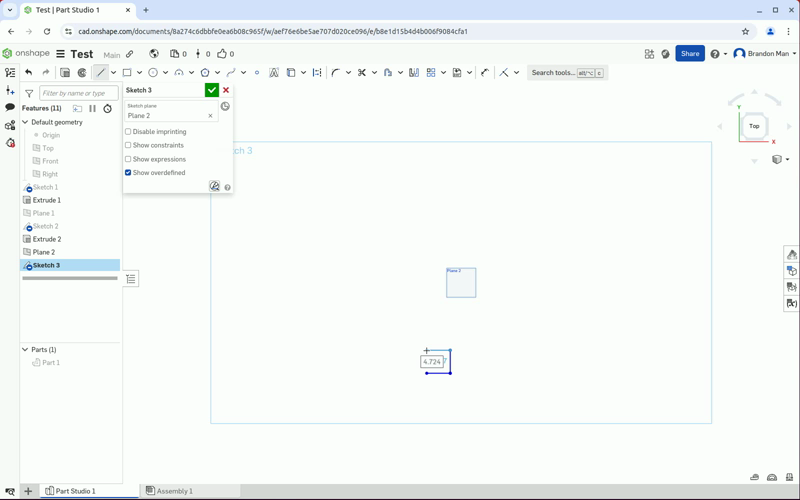
key_up(shift)
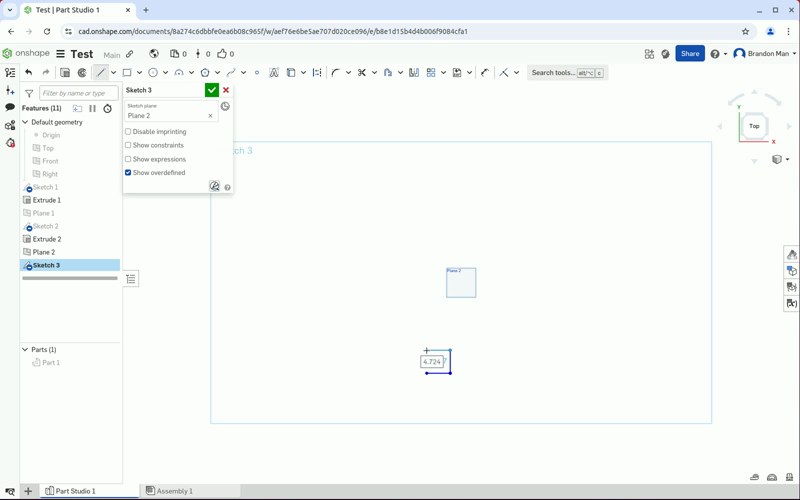
mouse_move(456, 350)
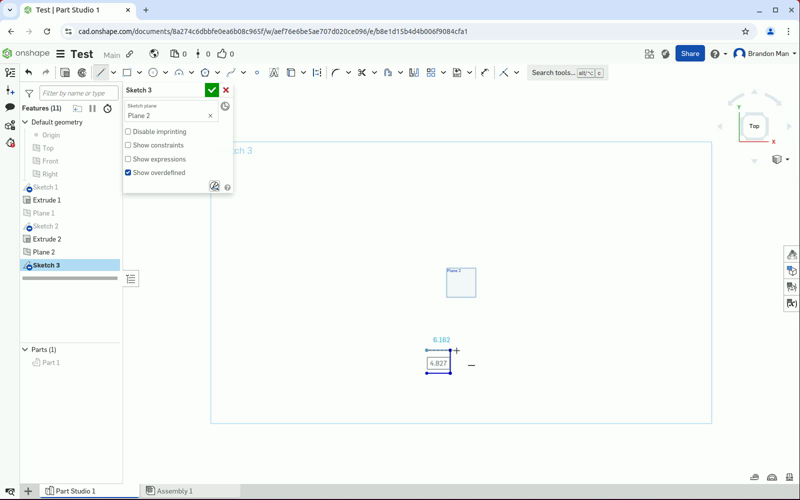
key_down(shift)
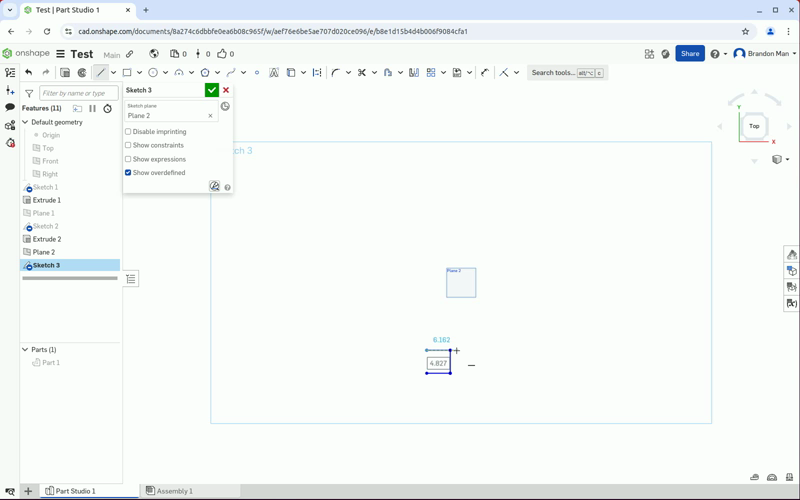
mouse_move(426, 373)
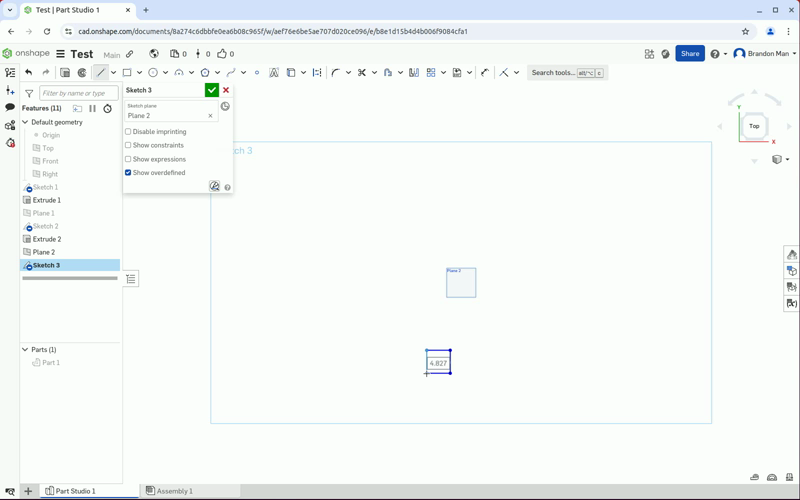
key_up(shift)
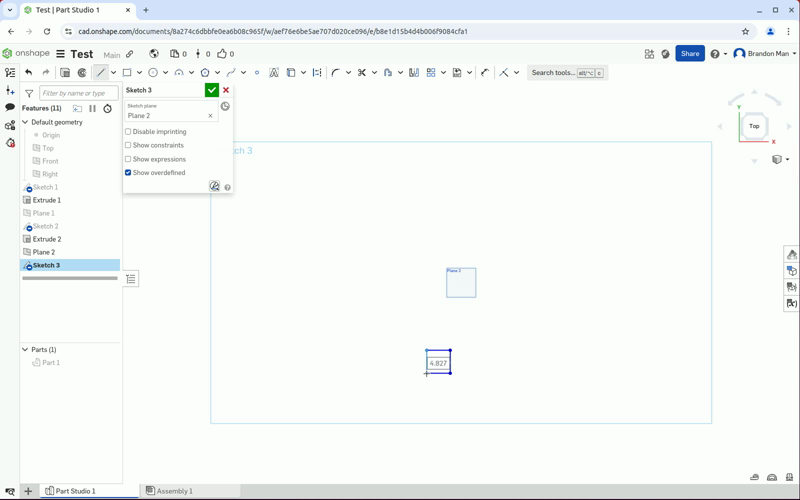
click(426, 373)
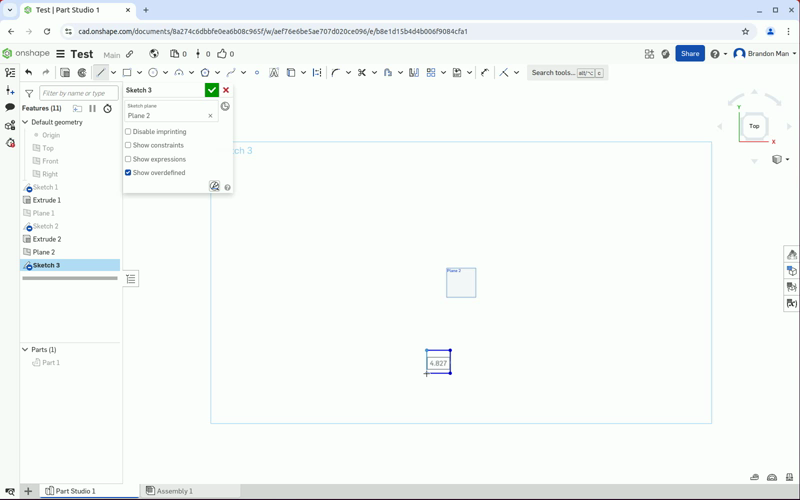
key(esc)
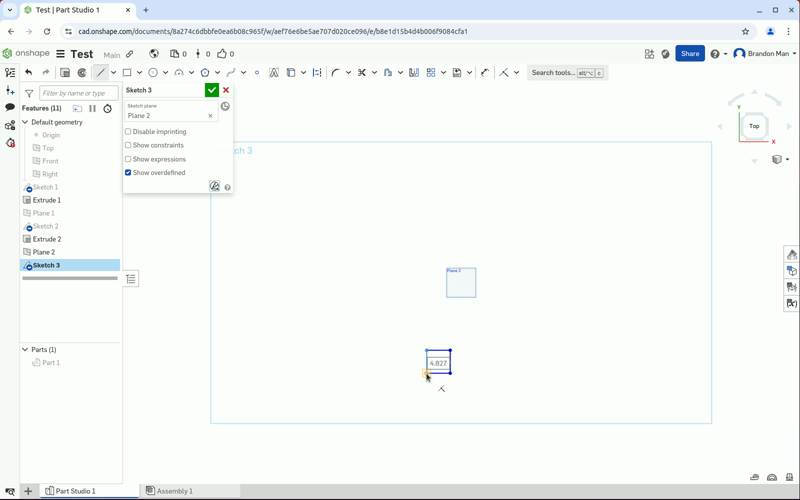
mouse_move(427, 368)
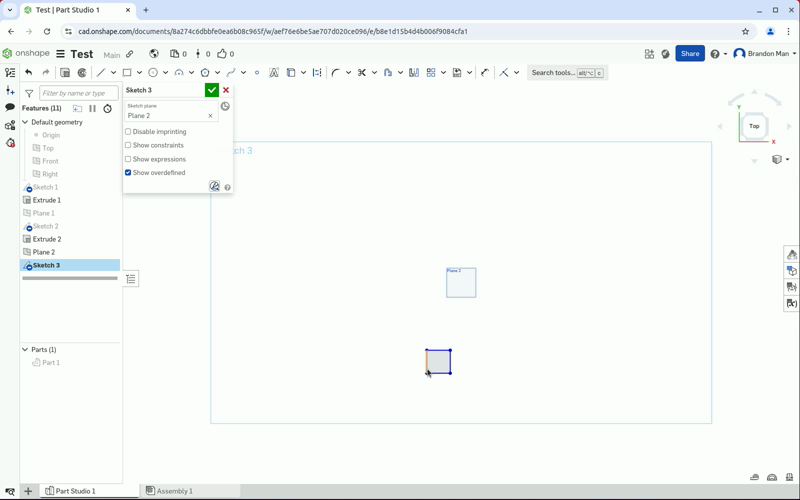
scroll(6)
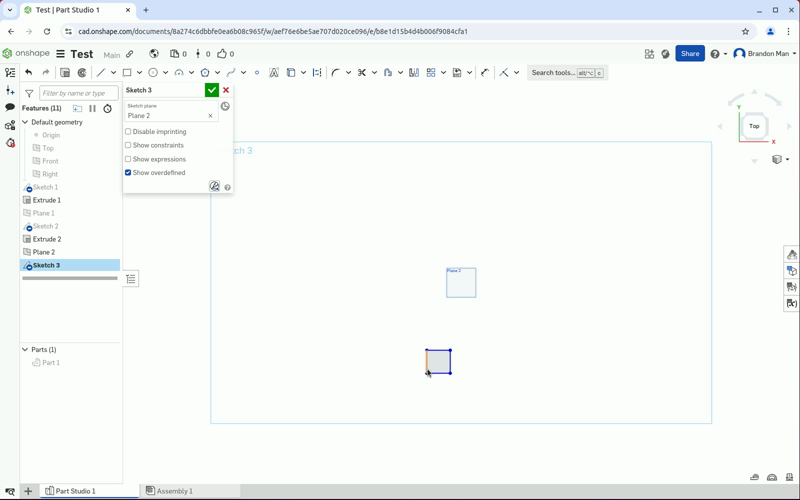
scroll(6)
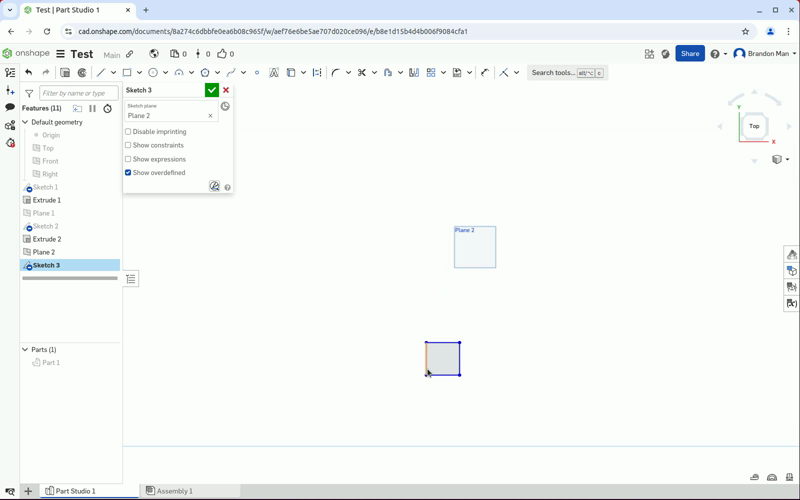
scroll(6)
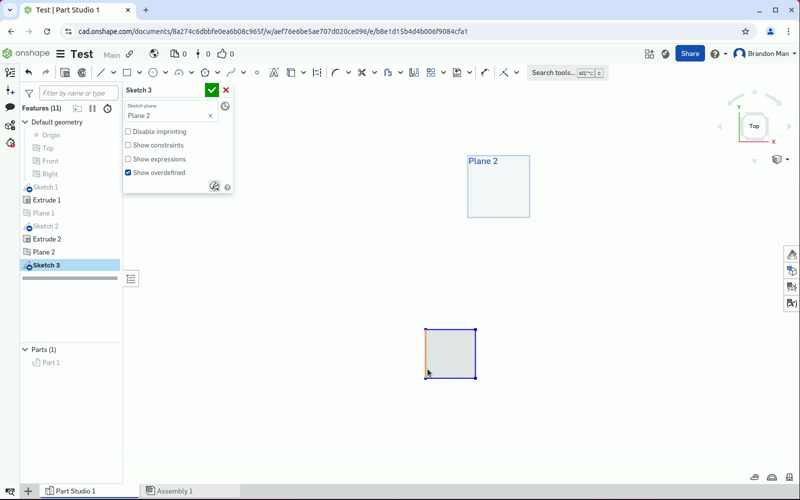
scroll(6)
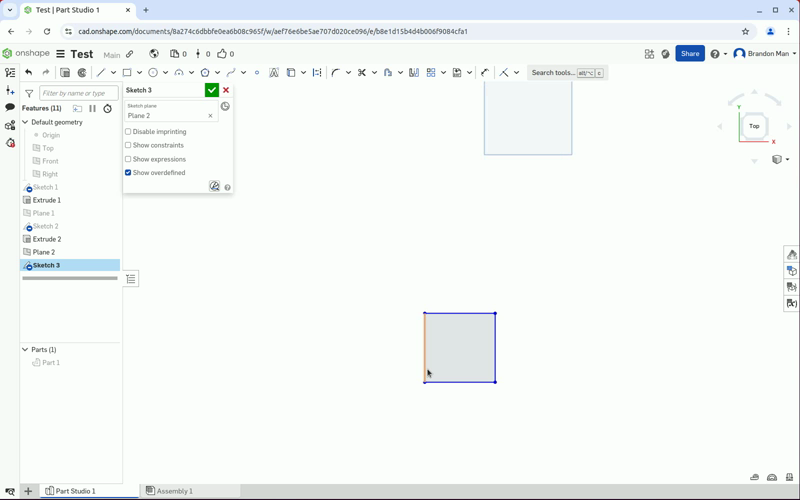
scroll(6)
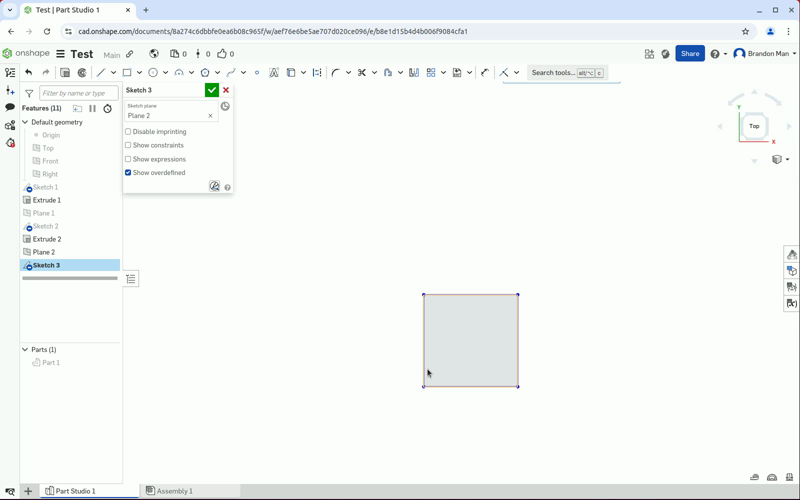
scroll(6)
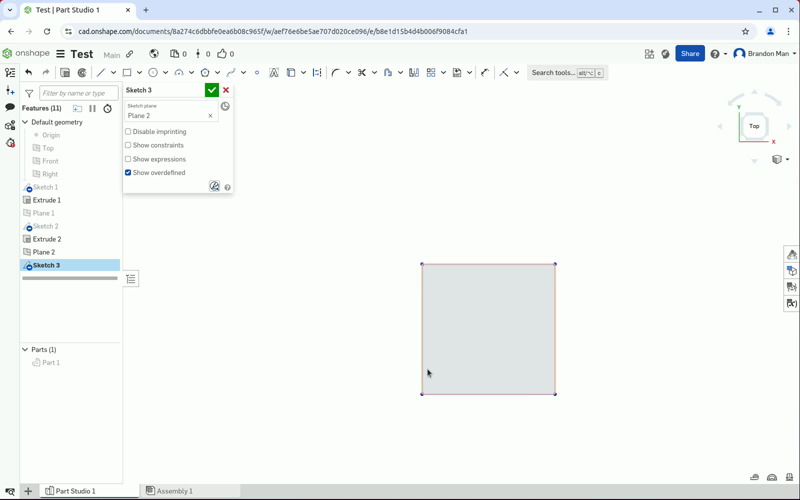
scroll(6)
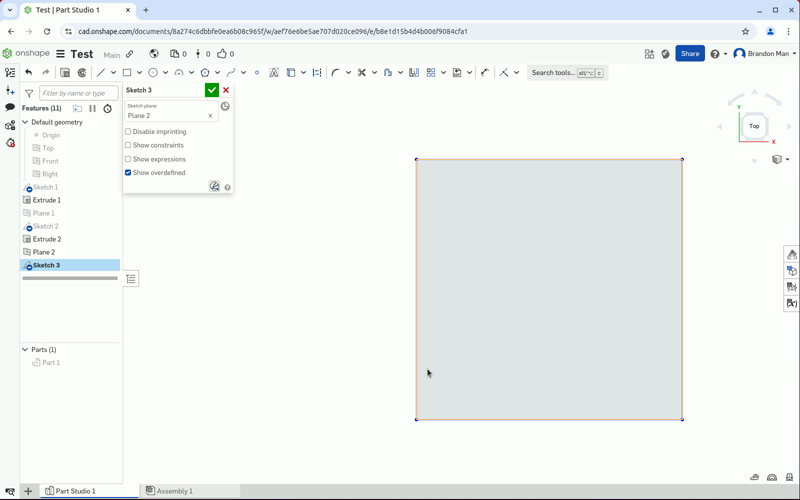
click(427, 368)
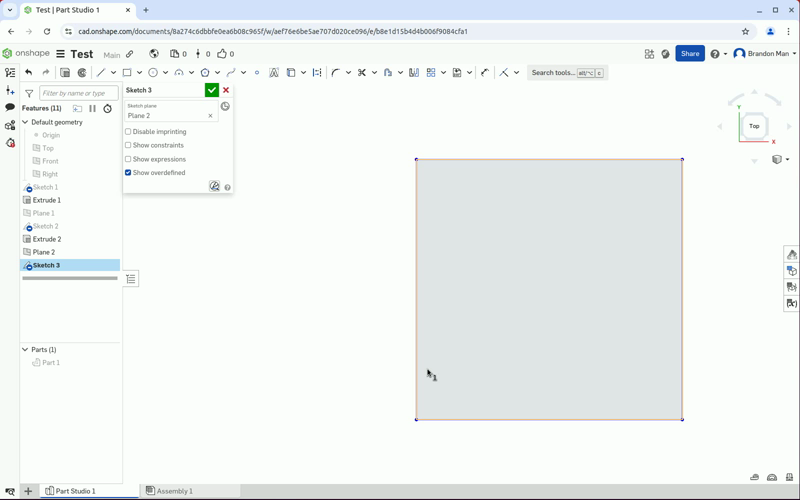
scroll(-6)
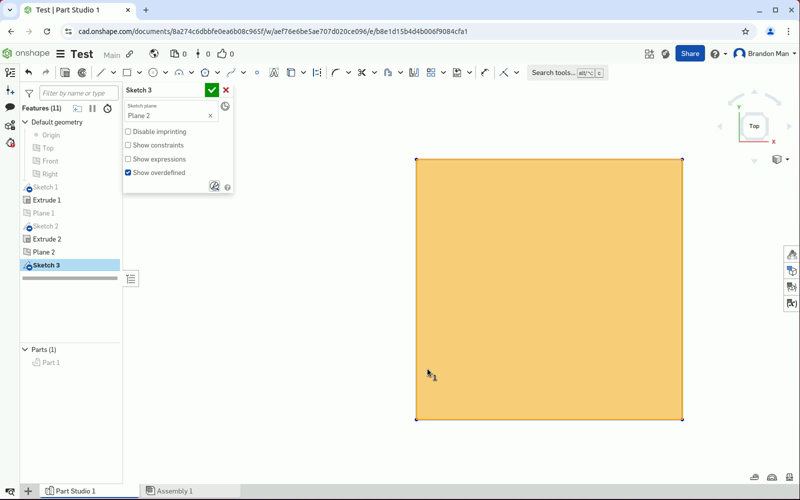
scroll(-6)
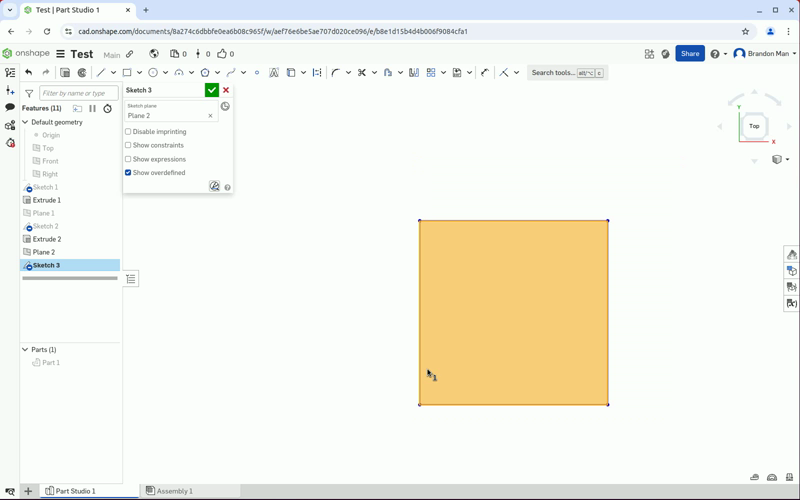
scroll(-6)
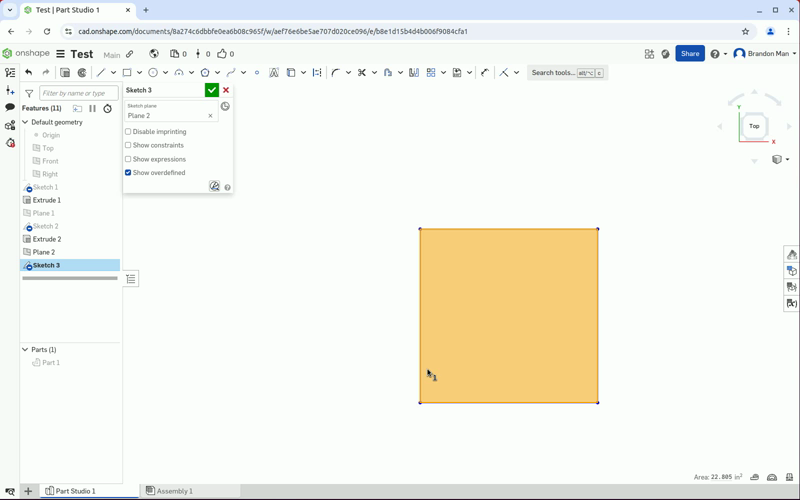
scroll(-6)
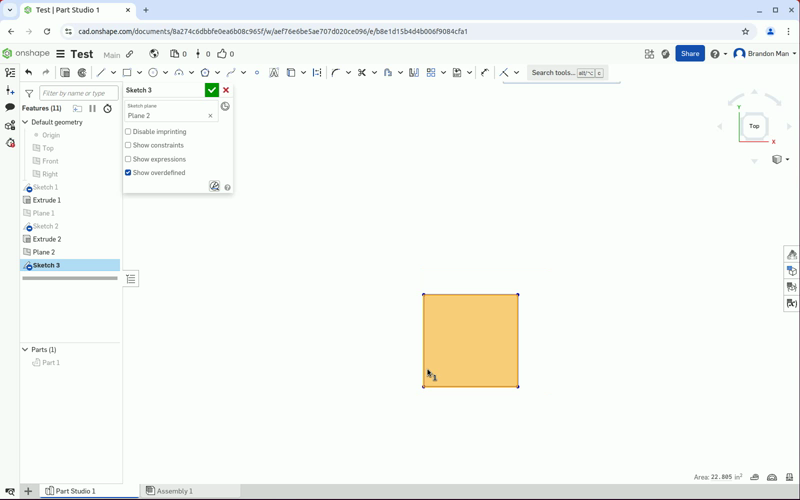
scroll(-6)
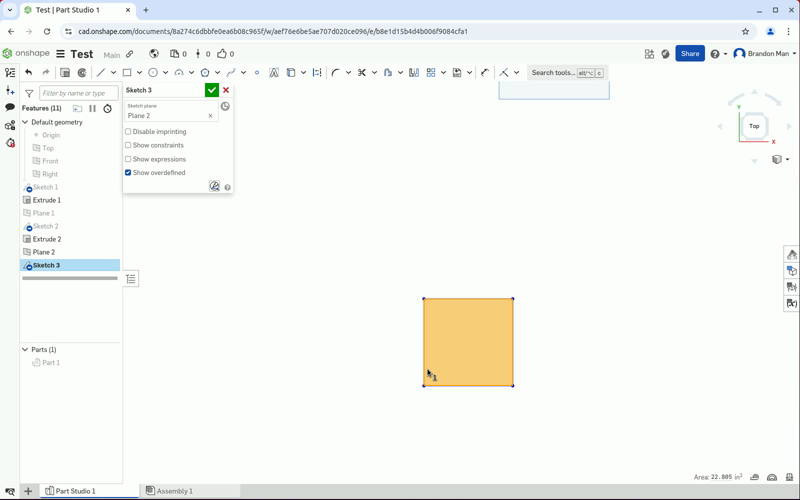
scroll(-6)
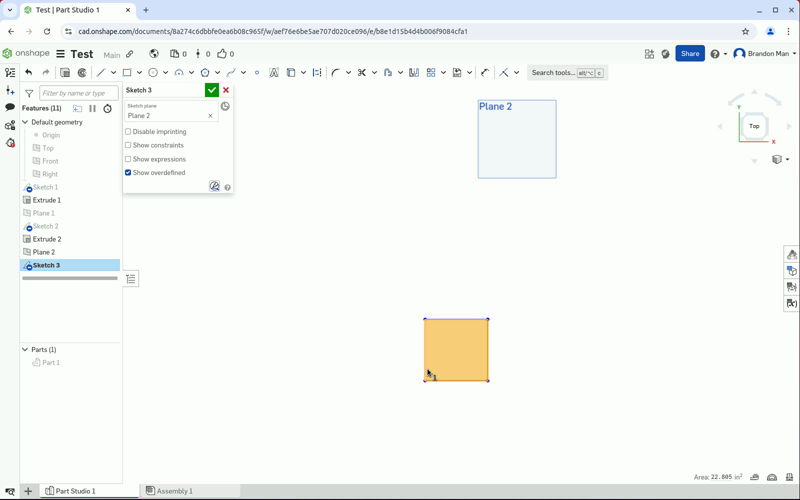
scroll(-6)
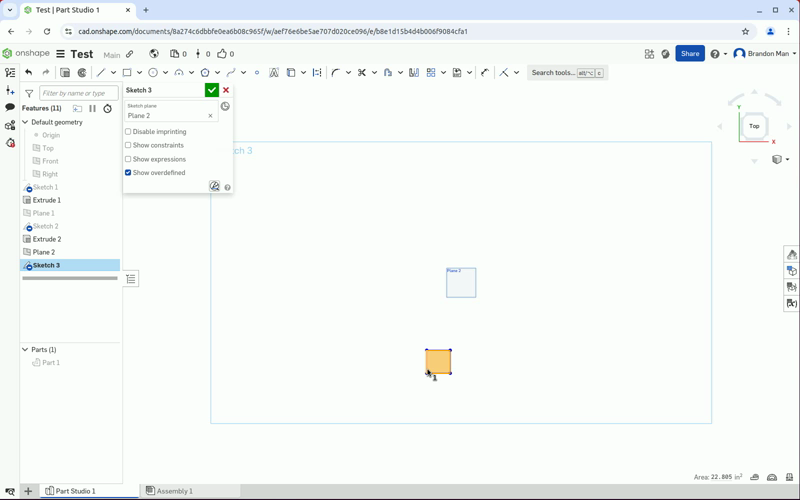
mouse_move(73, 352)
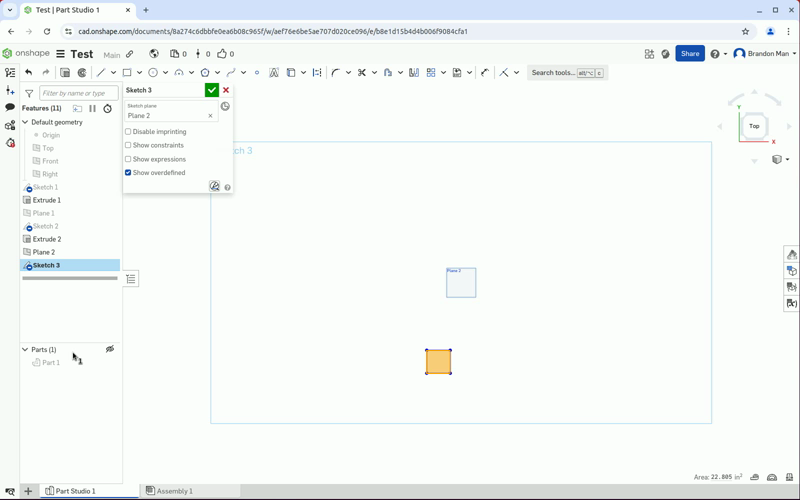
key(shift+y)
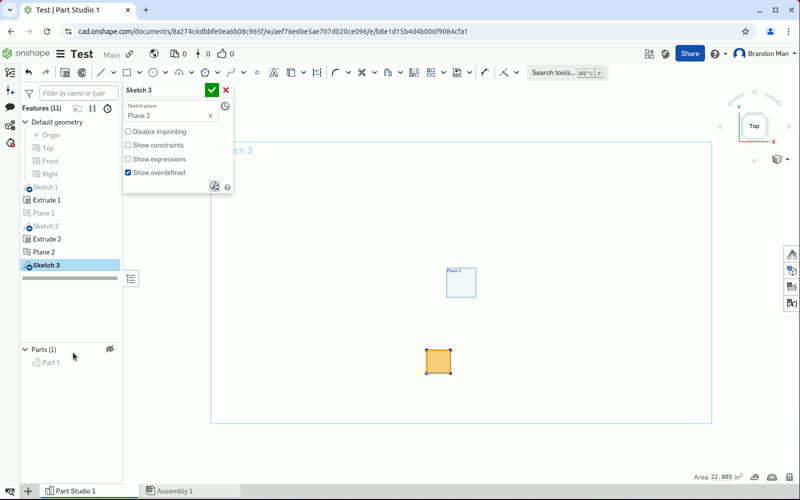
key(shift+e)
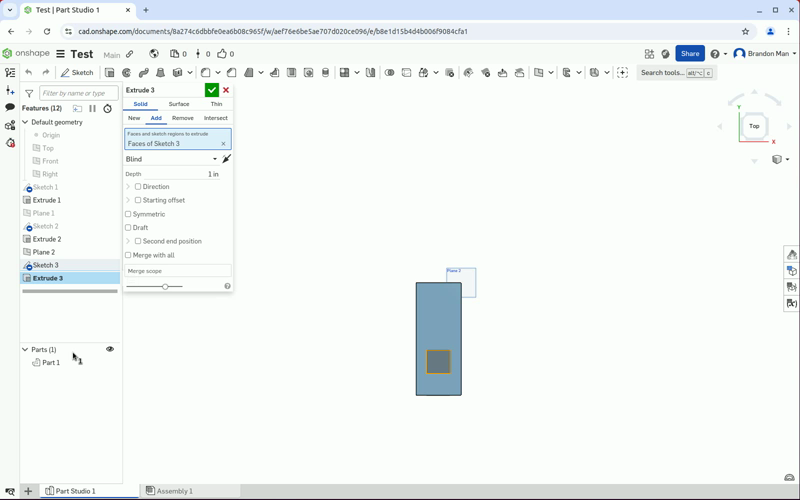
mouse_move(143, 106)
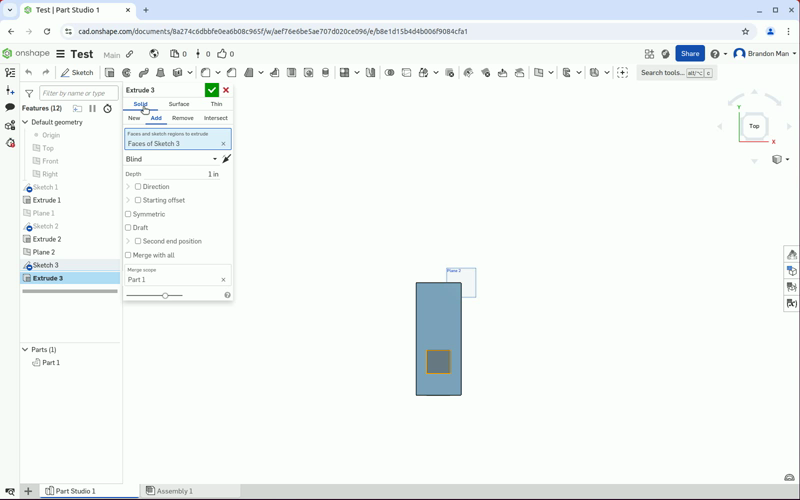
click(143, 106)
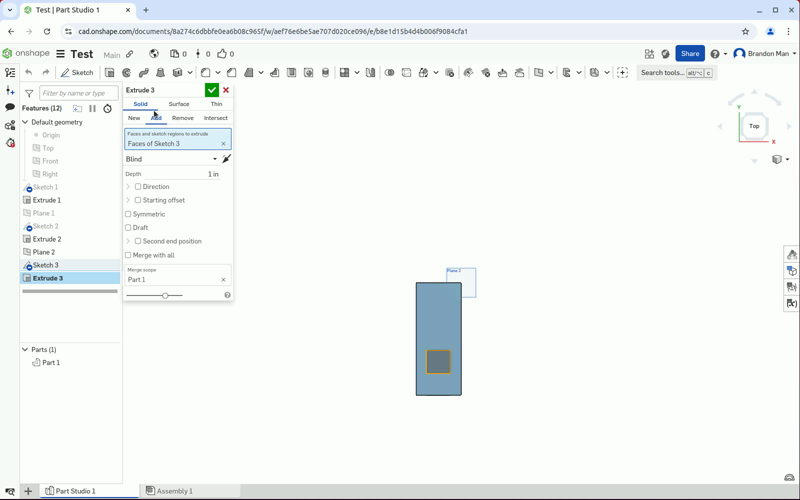
mouse_move(186, 120)
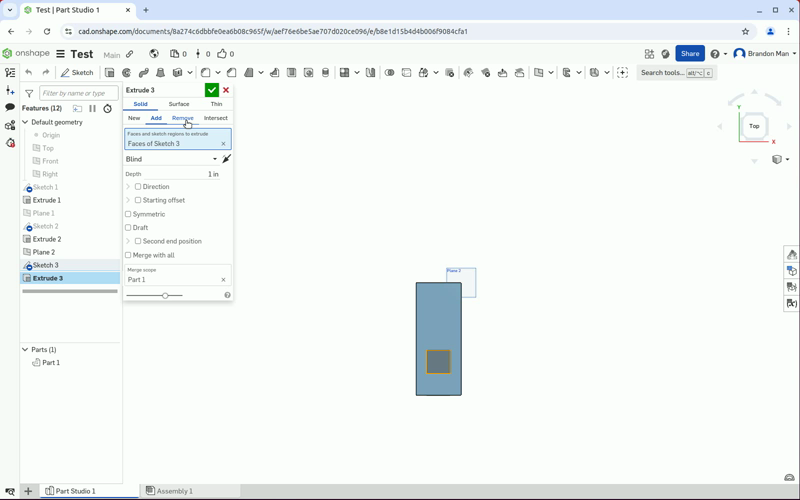
click(186, 120)
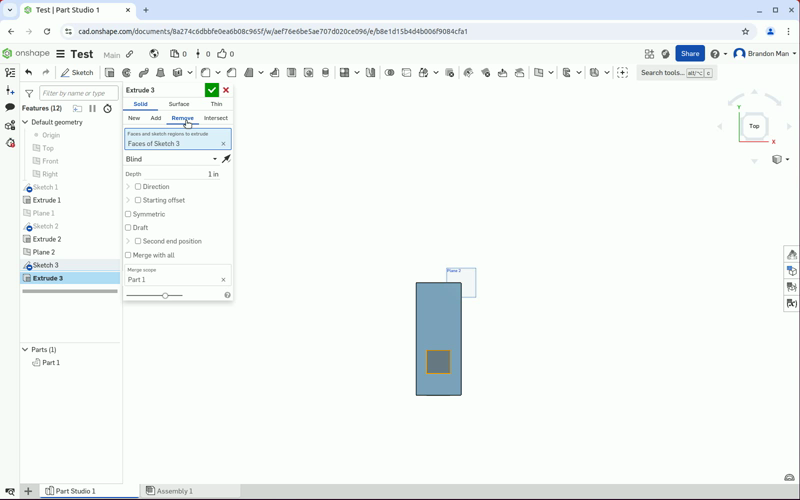
key(tab, 4)
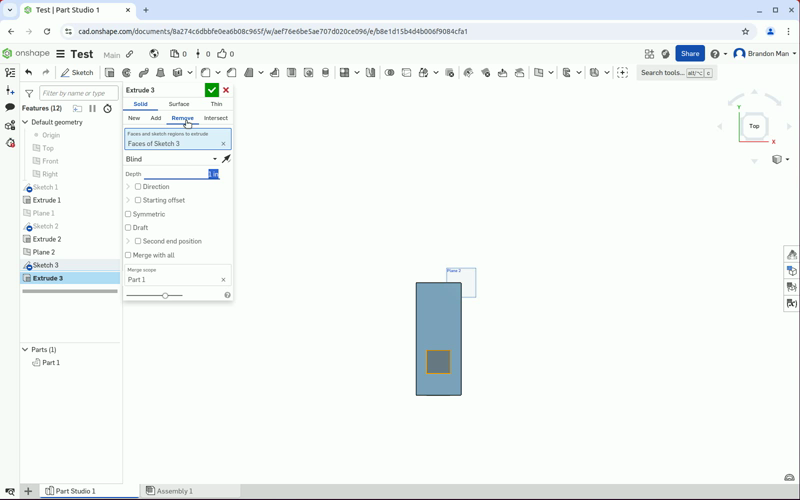
text(11.554)
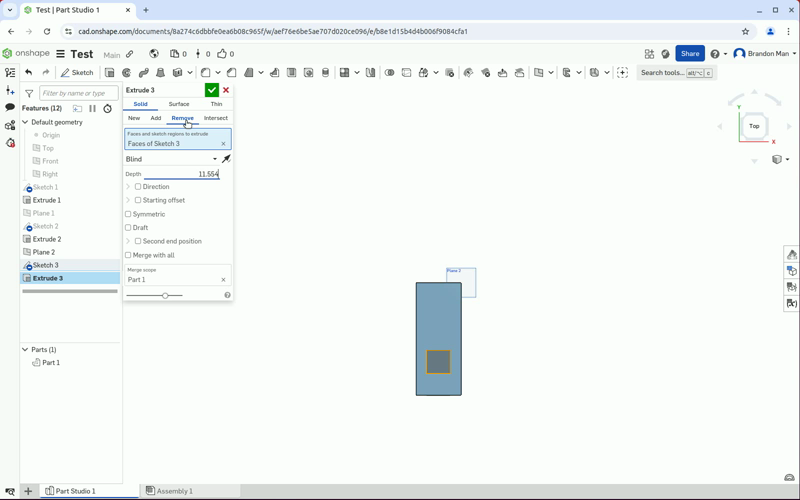
key(tab, 6)
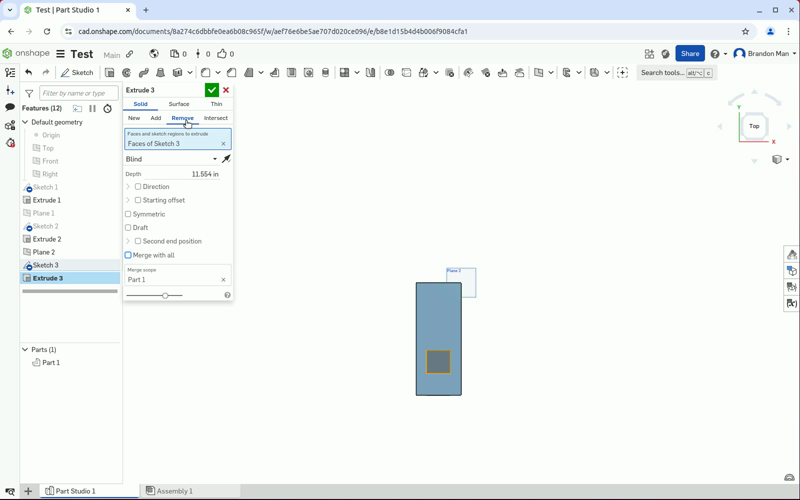
key(space)
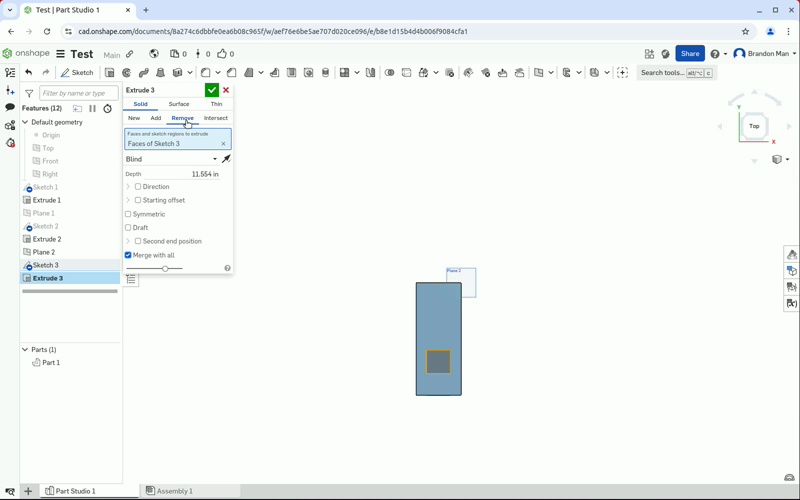
key(enter)
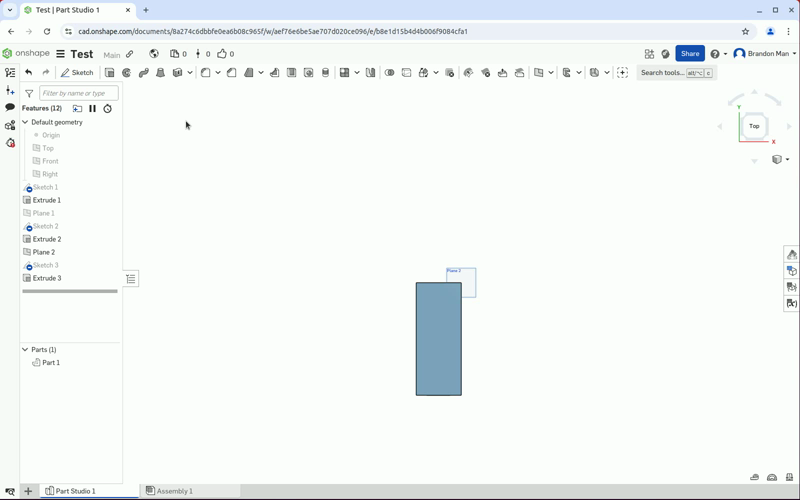
key(shift+h)
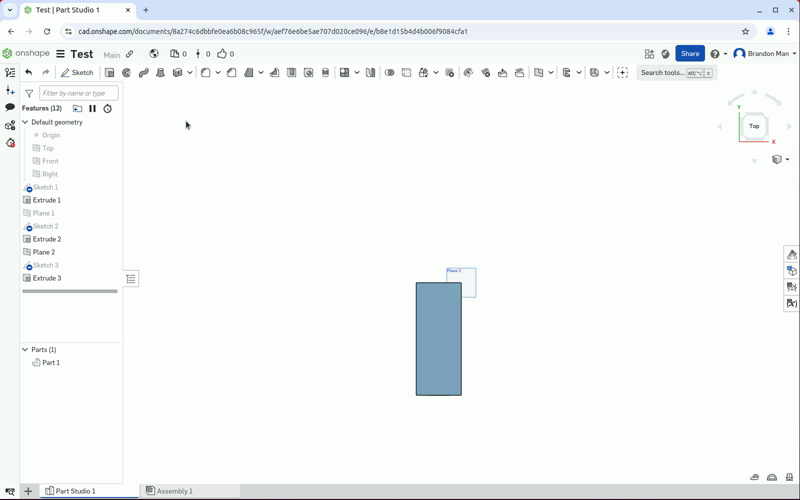
key(shift+h)
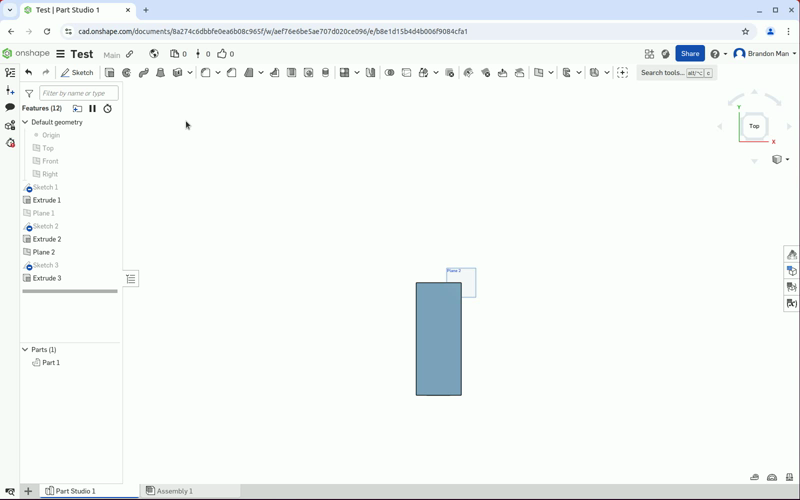
mouse_move(73, 189)
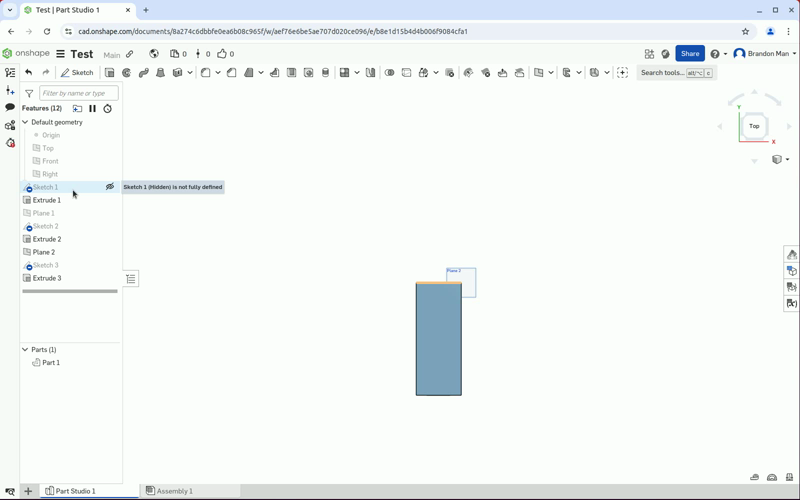
click(73, 189)
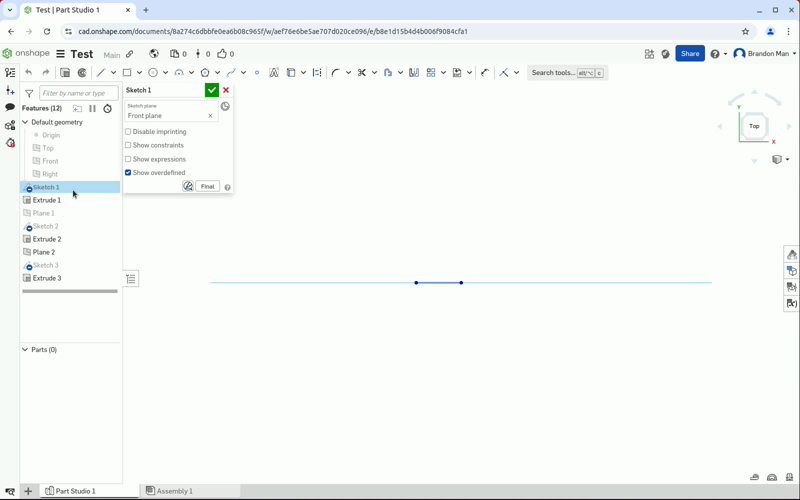
mouse_move(229, 92)
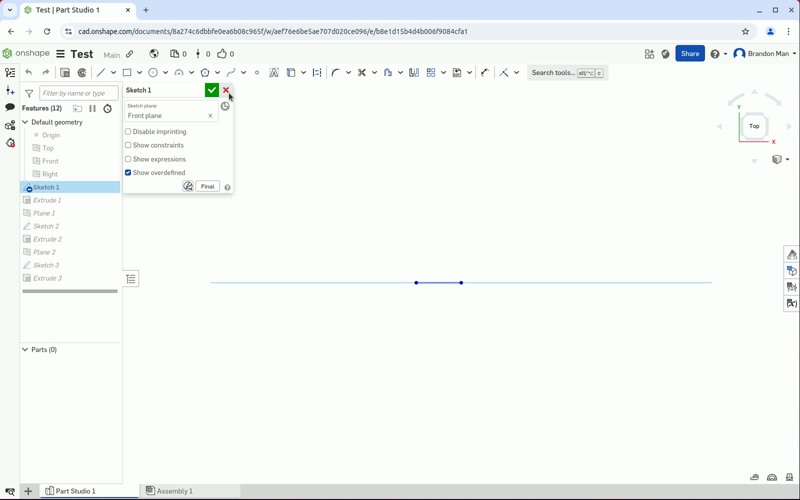
click(229, 92)
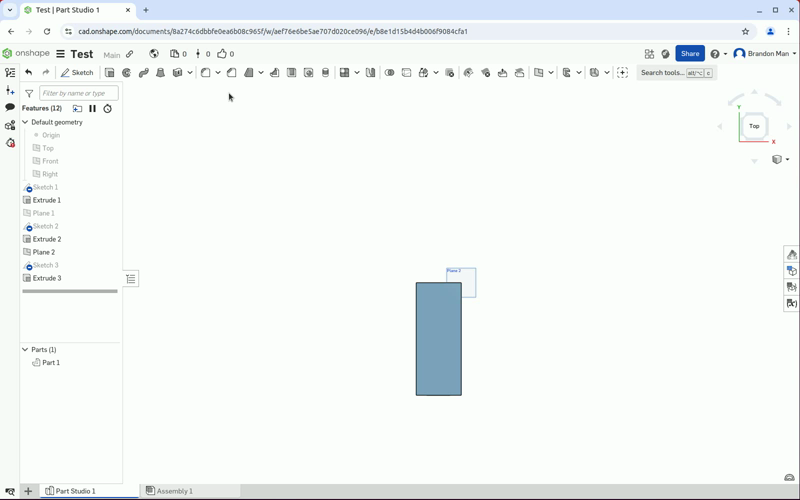
mouse_move(73, 352)
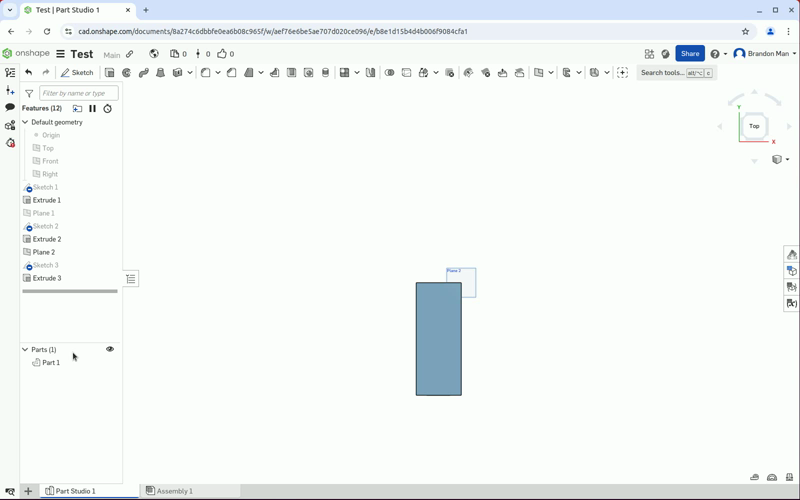
key(y)
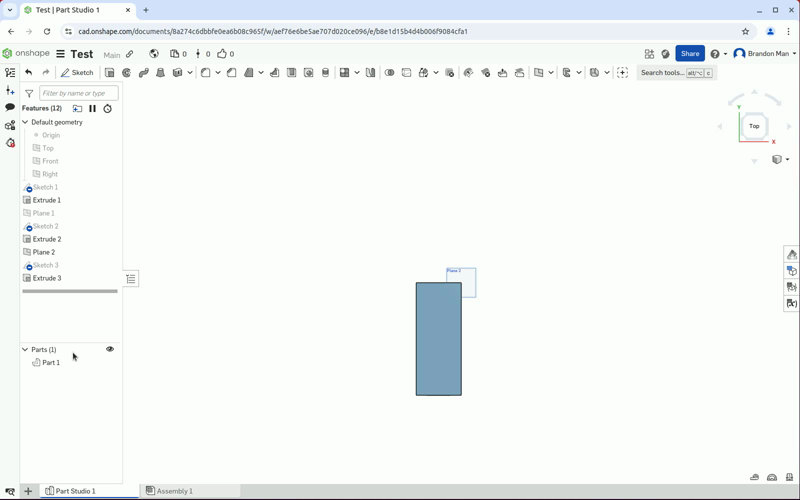
key(shift+p)
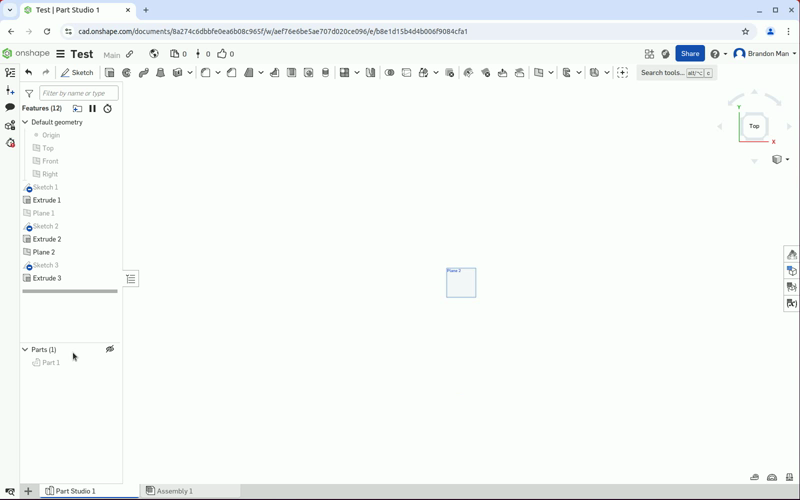
key(space)
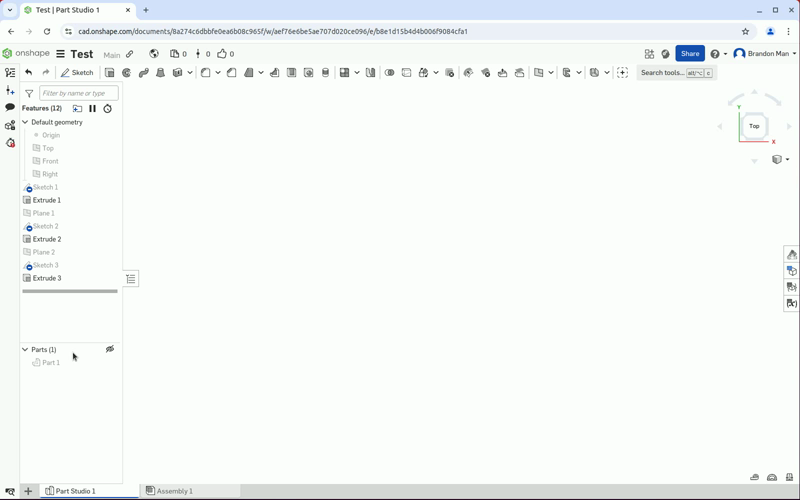
key_down(shift)
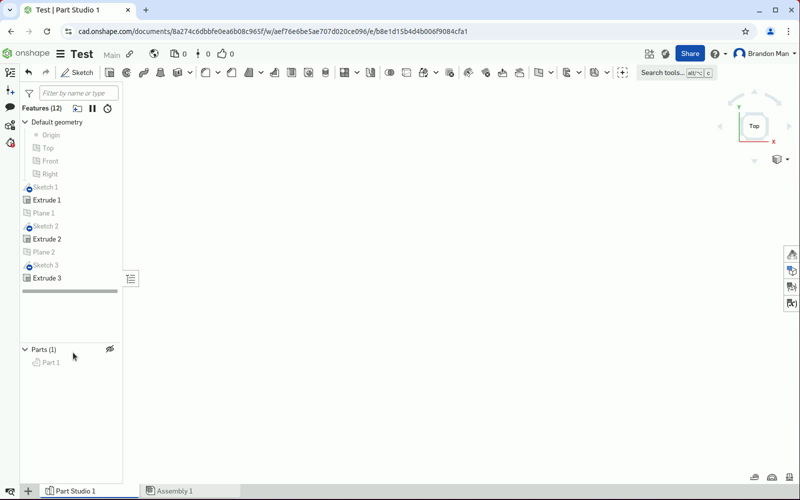
key(up)
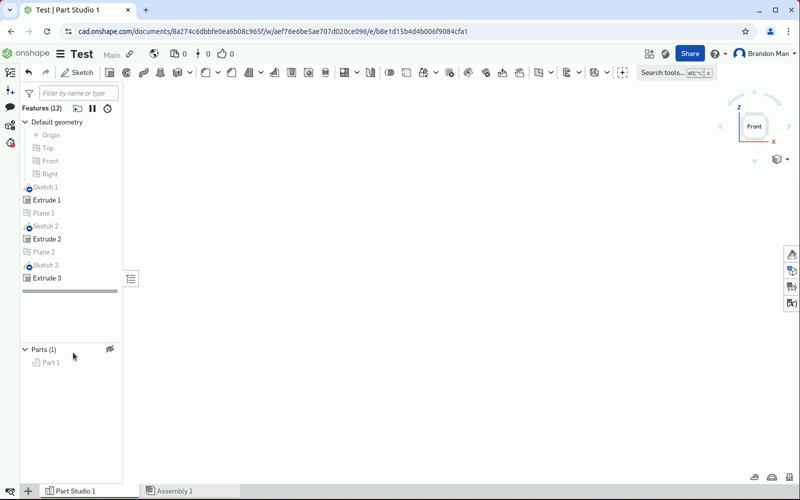
key_up(shift)
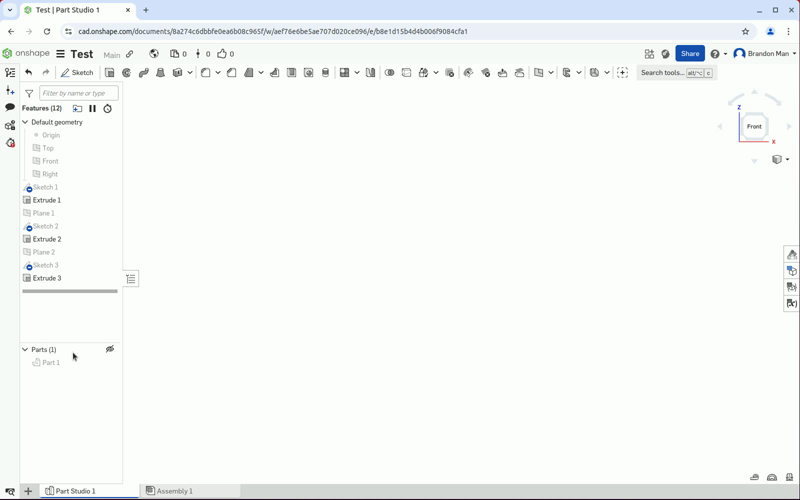
key(space)
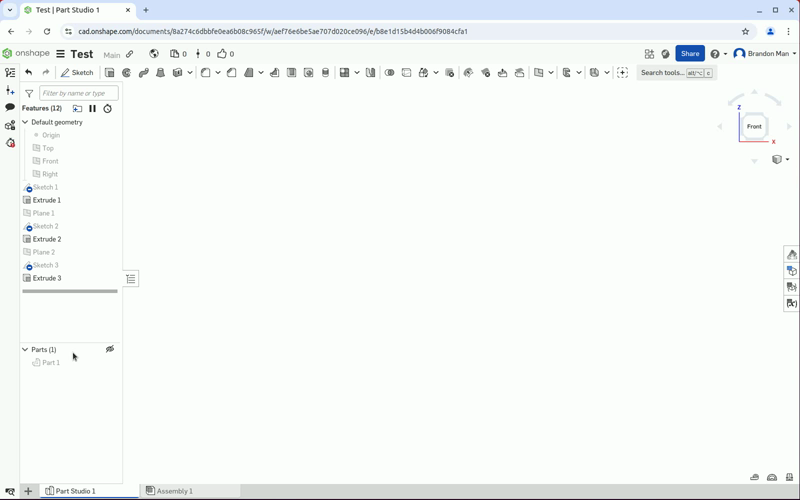
key_down(shift)
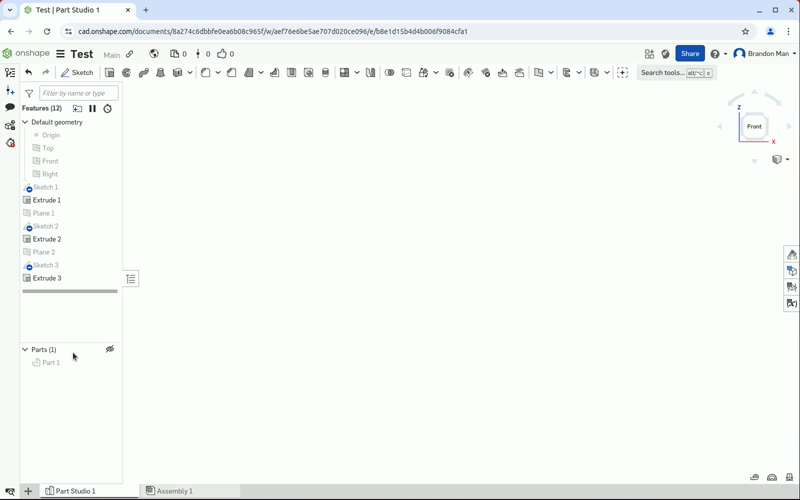
key(left)
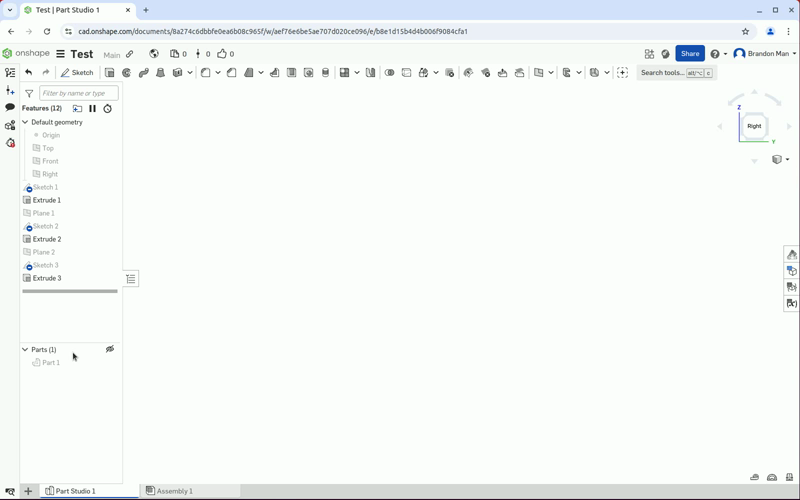
key_up(shift)
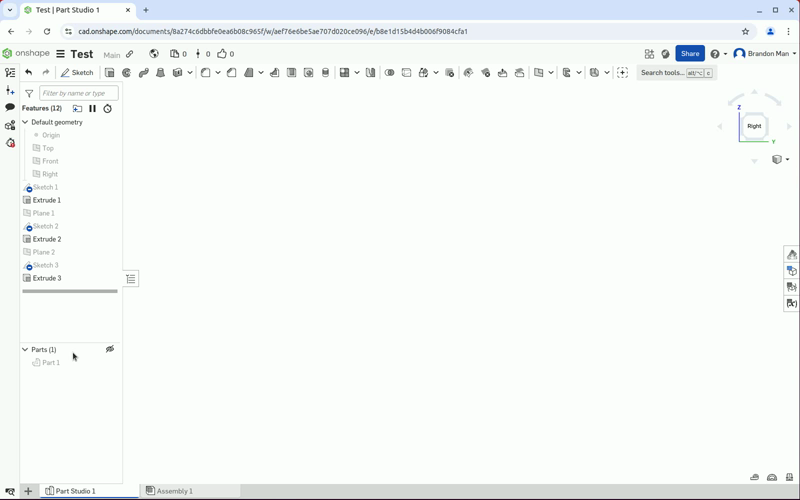
mouse_move(73, 352)
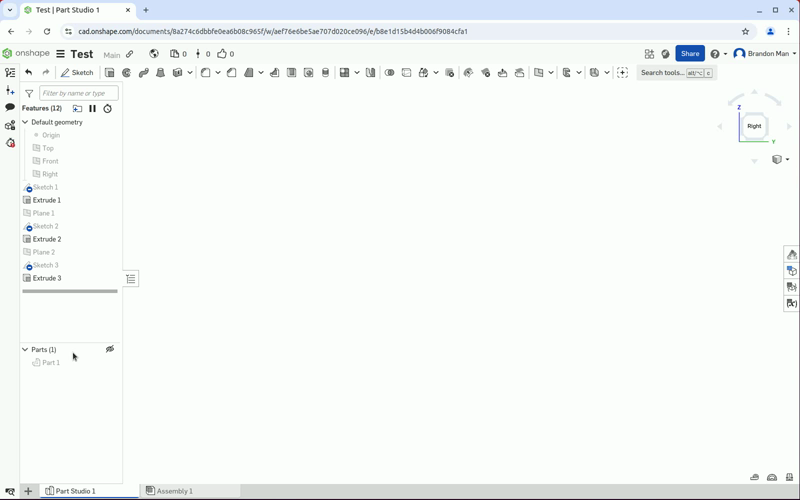
key(shift+y)
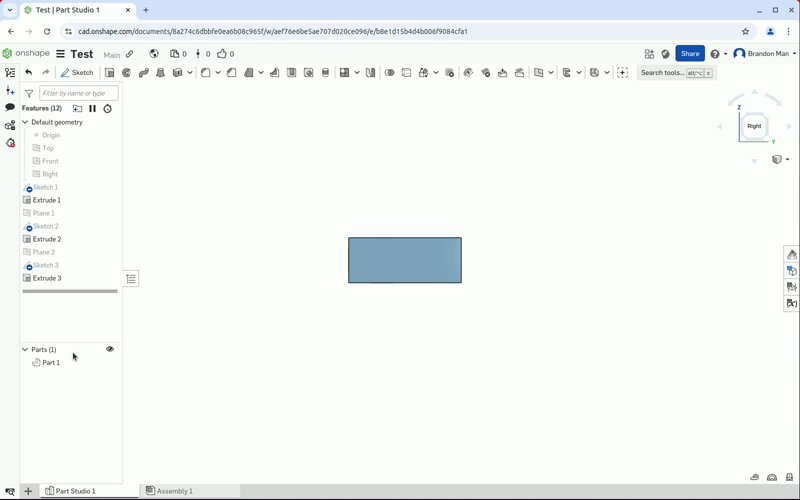
mouse_move(541, 75)
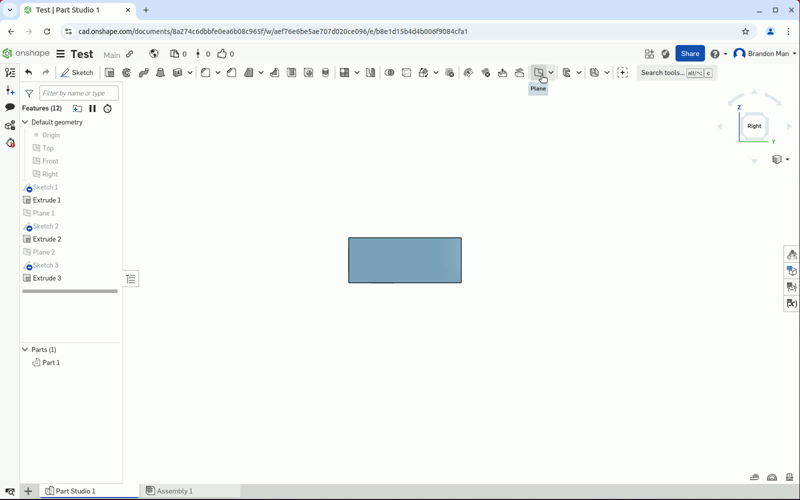
click(541, 75)
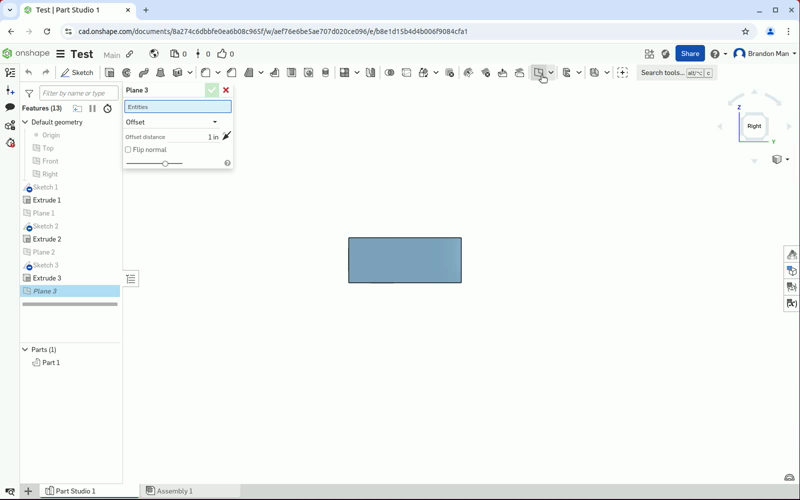
mouse_move(73, 176)
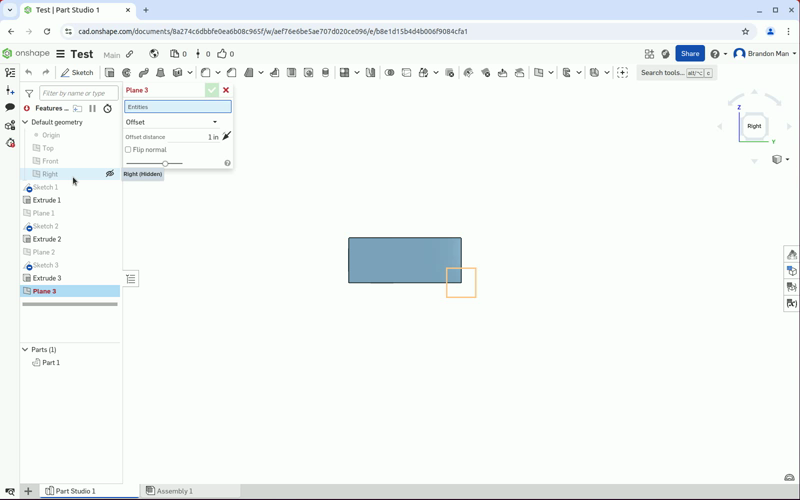
click(73, 176)
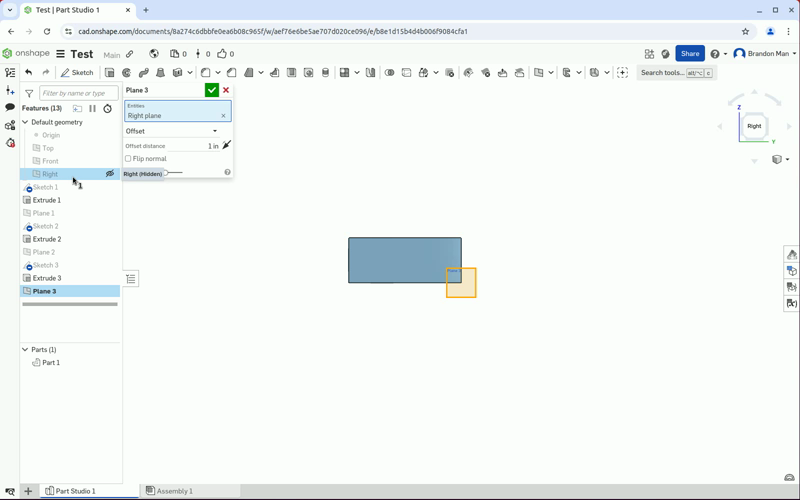
key(tab, 2)
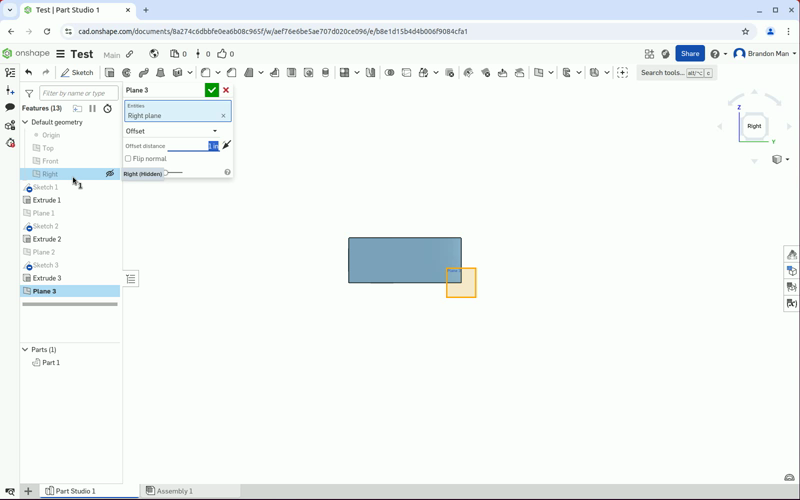
text(9.151)
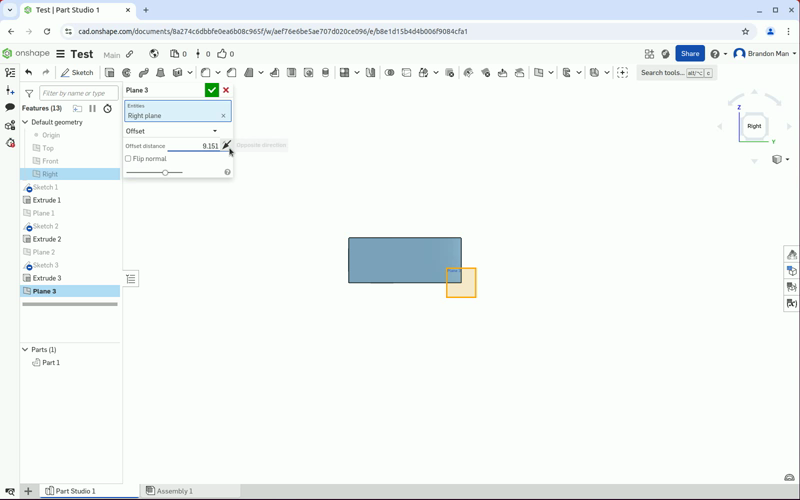
mouse_move(229, 147)
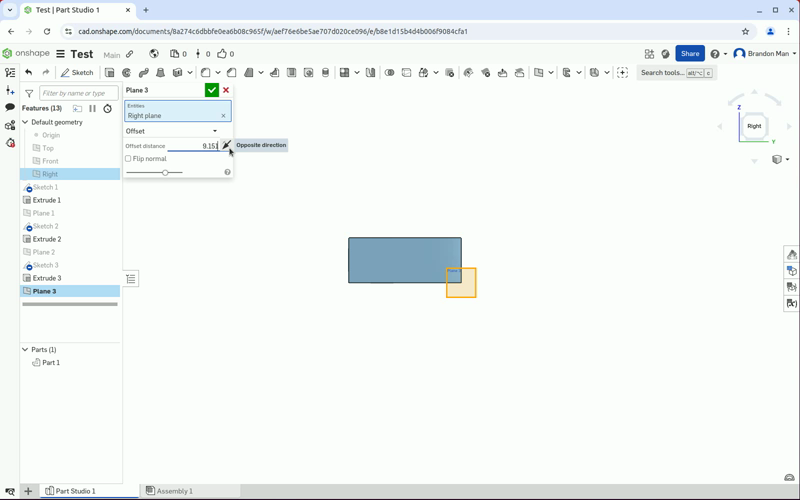
click(229, 147)
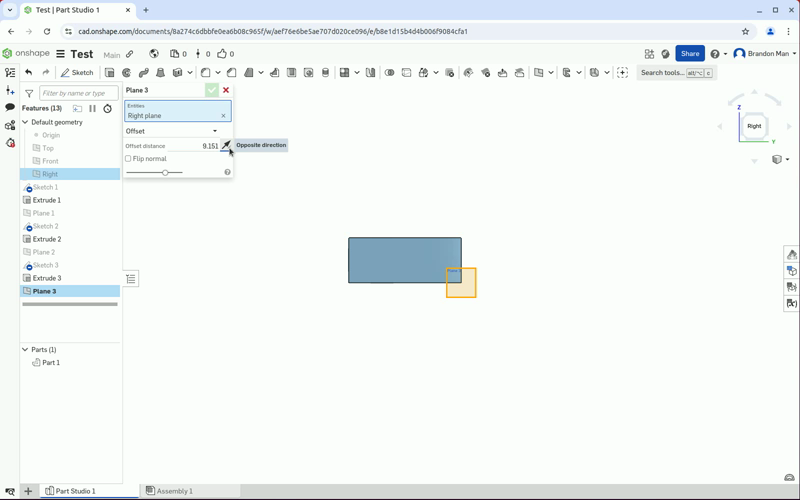
key(enter, 2)
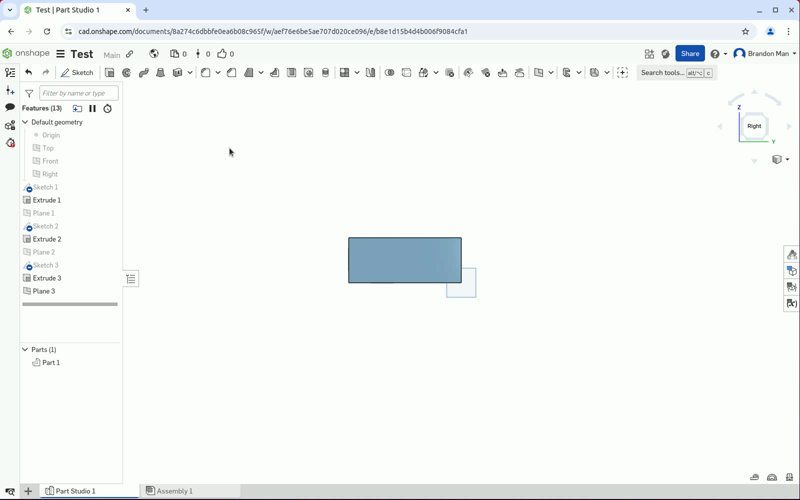
key(shift+s)
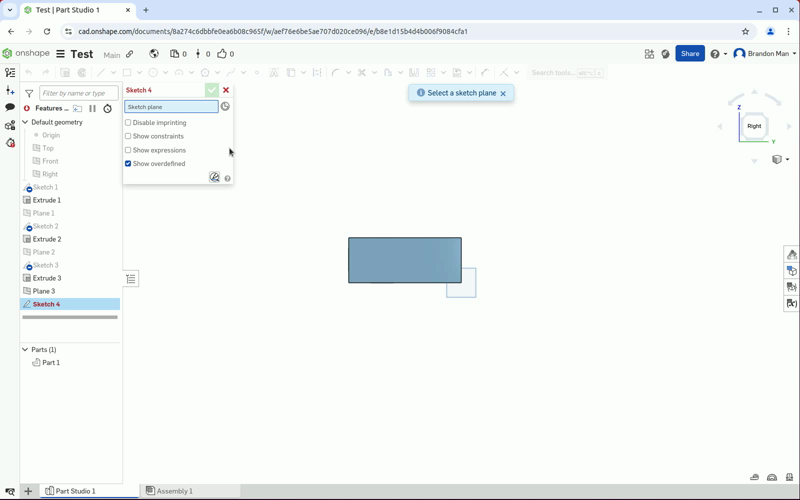
mouse_move(73, 293)
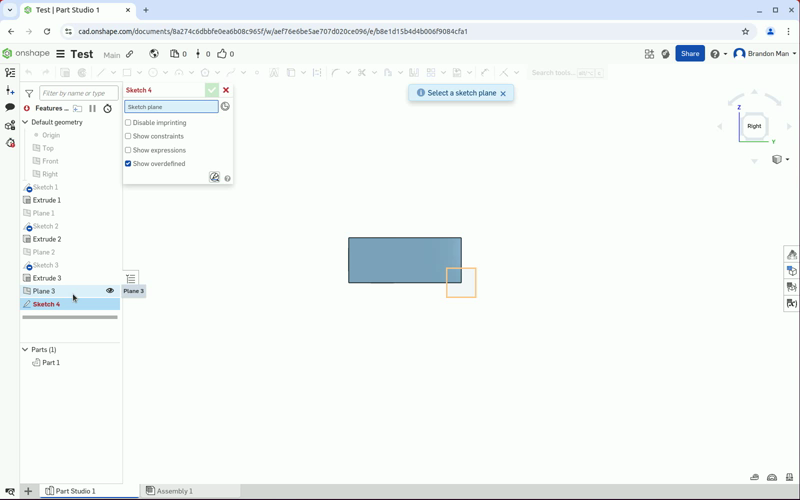
click(73, 293)
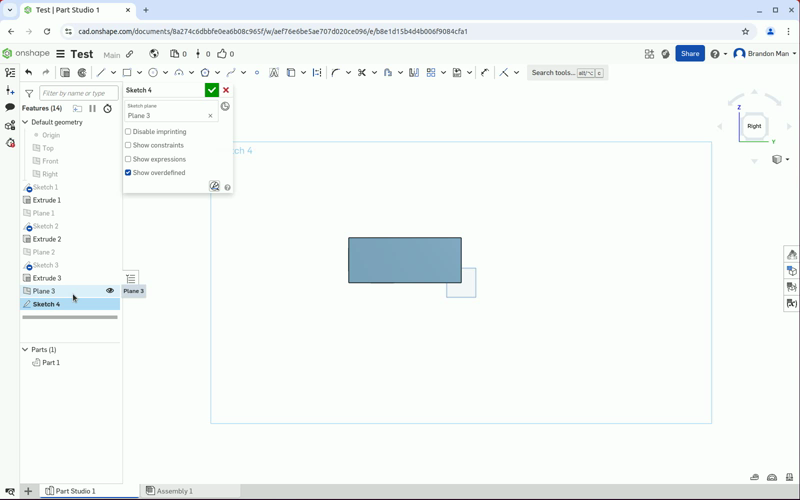
mouse_move(73, 352)
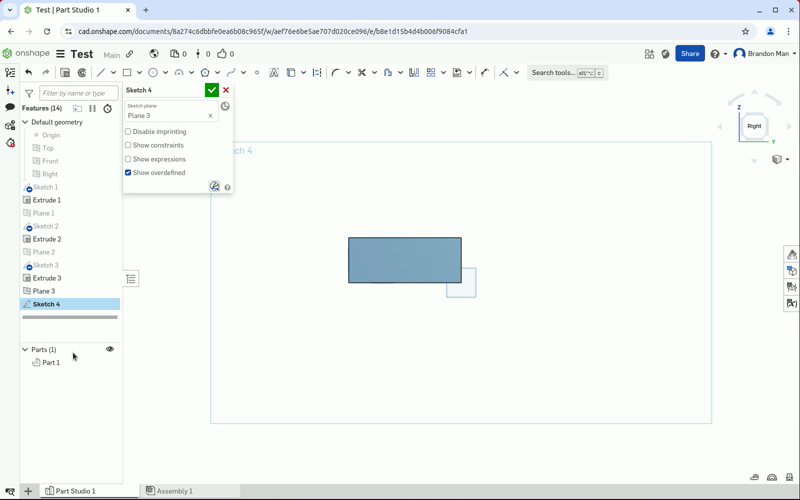
key(y)
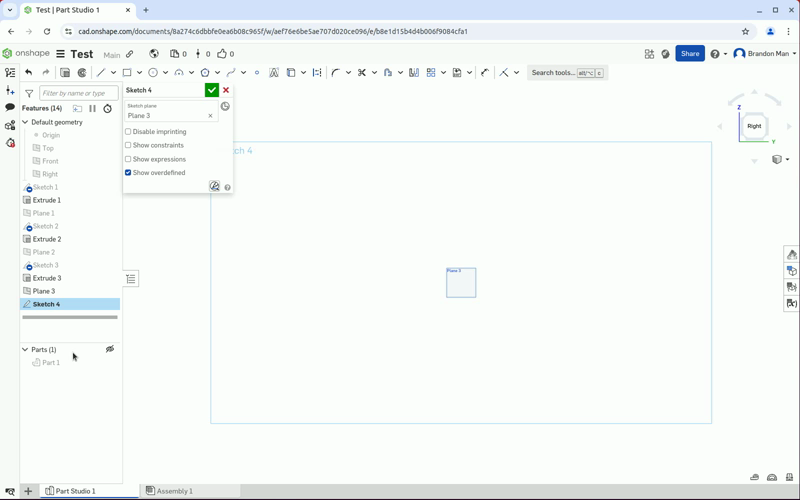
key(l)
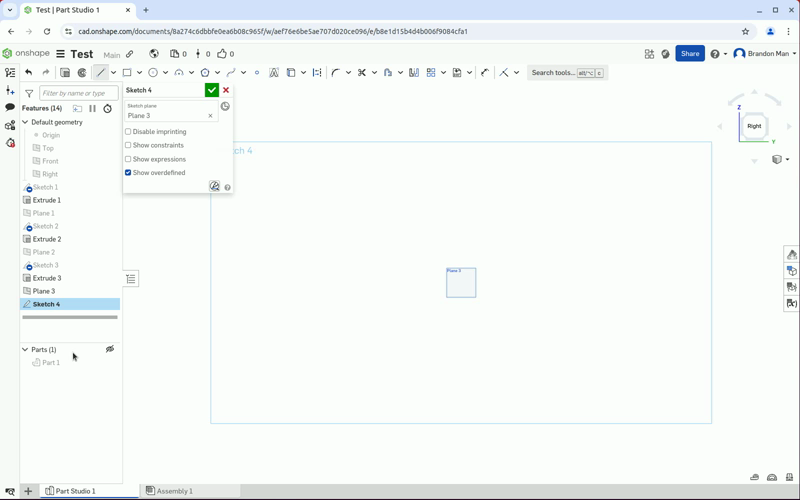
key_down(shift)
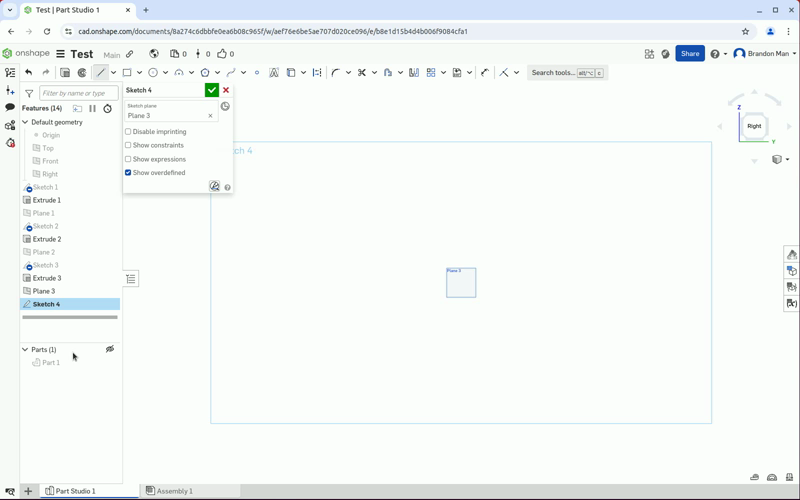
mouse_move(416, 271)
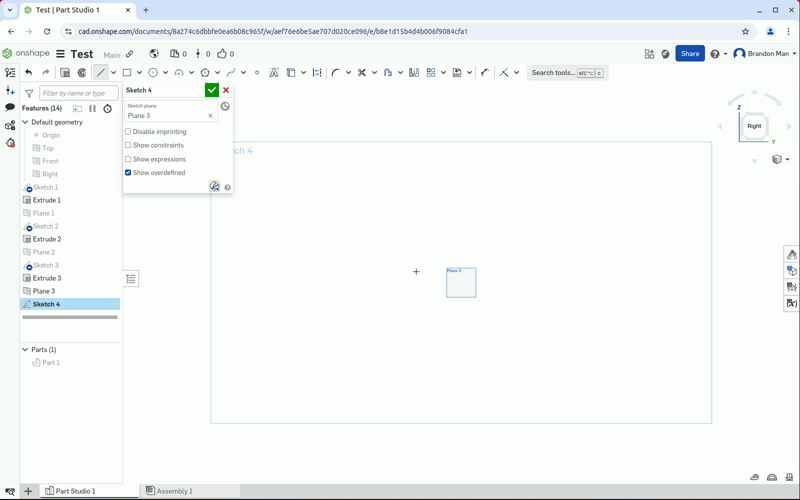
click(416, 271)
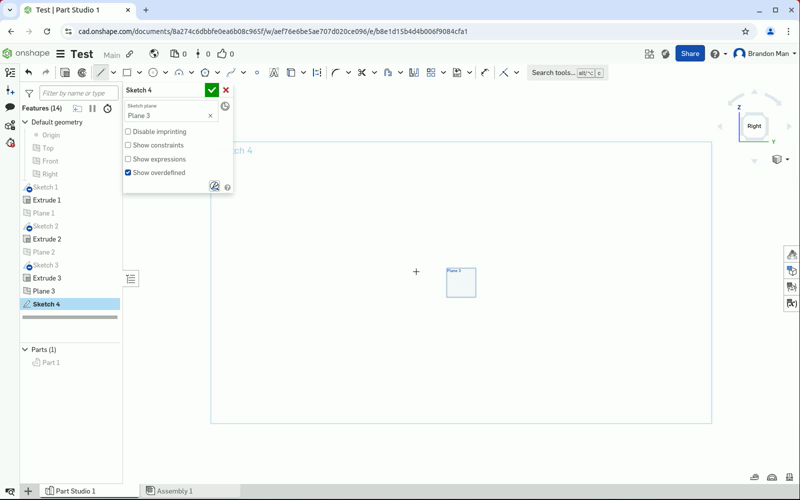
key_up(shift)
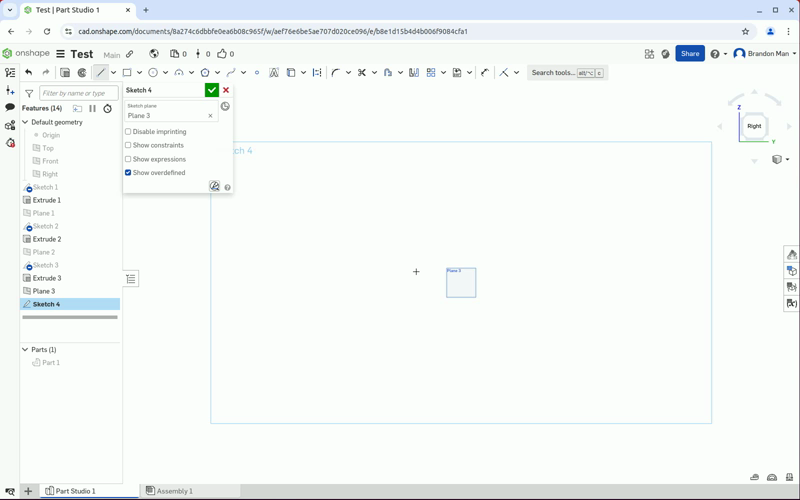
key_down(shift)
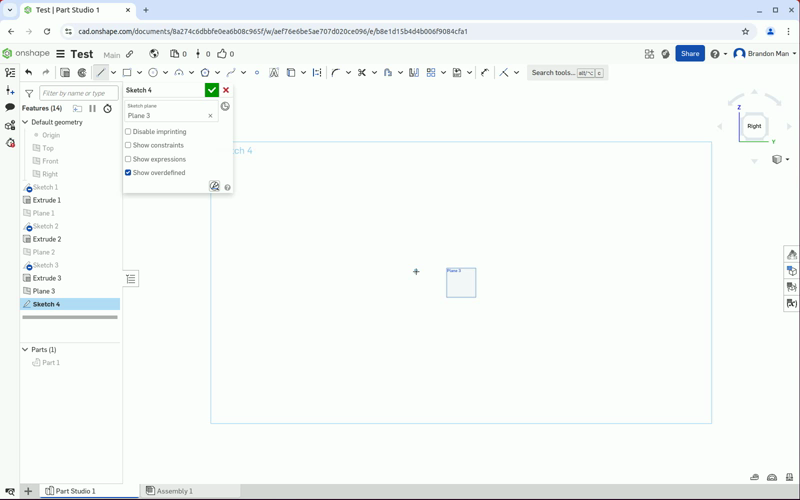
mouse_move(446, 271)
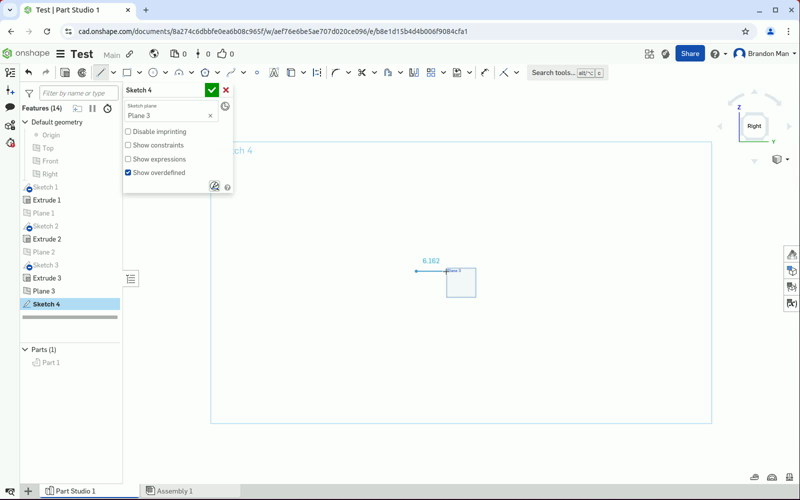
mouse_move(439, 271)
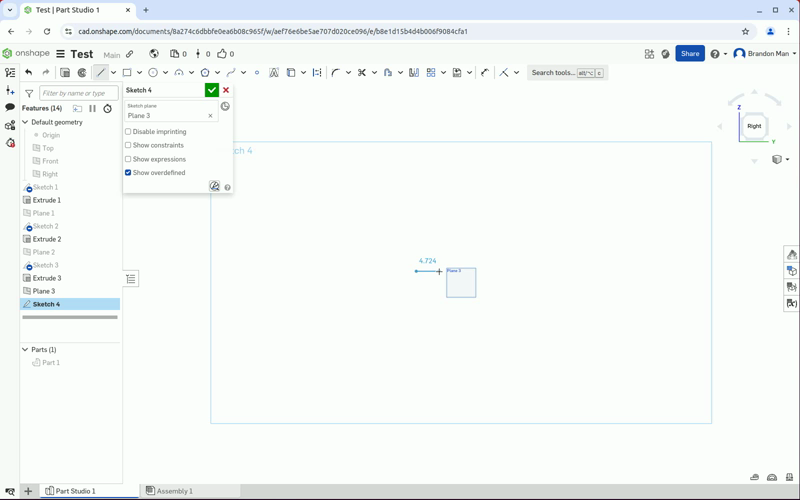
click(439, 271)
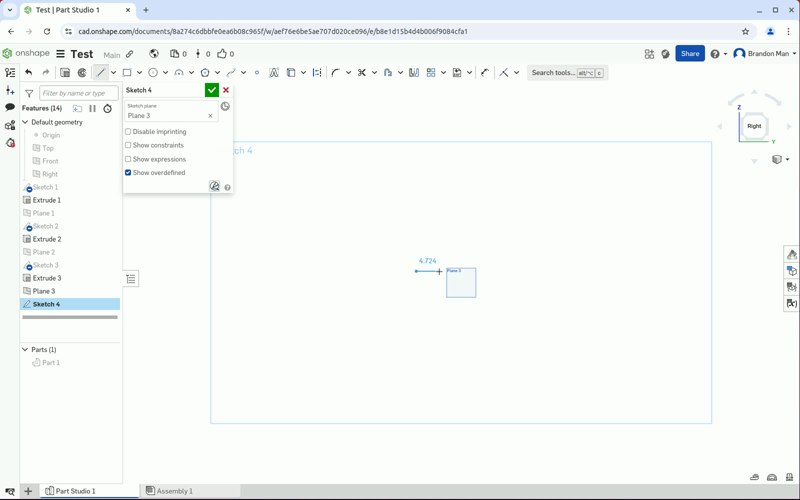
key_up(shift)
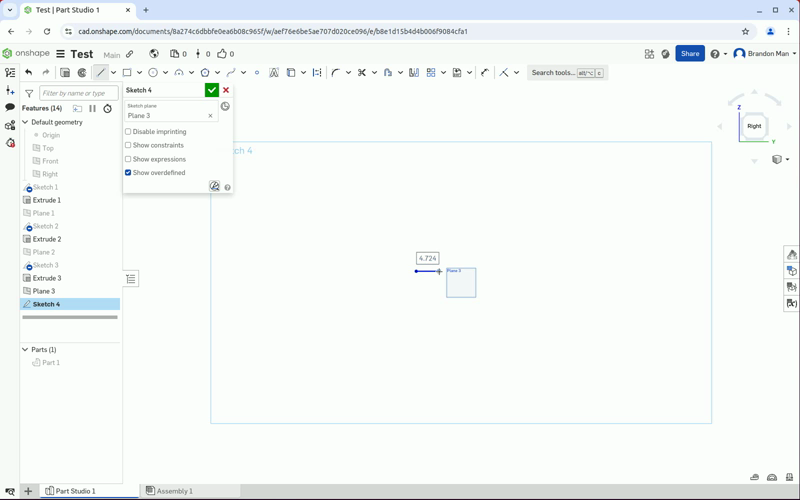
key_down(shift)
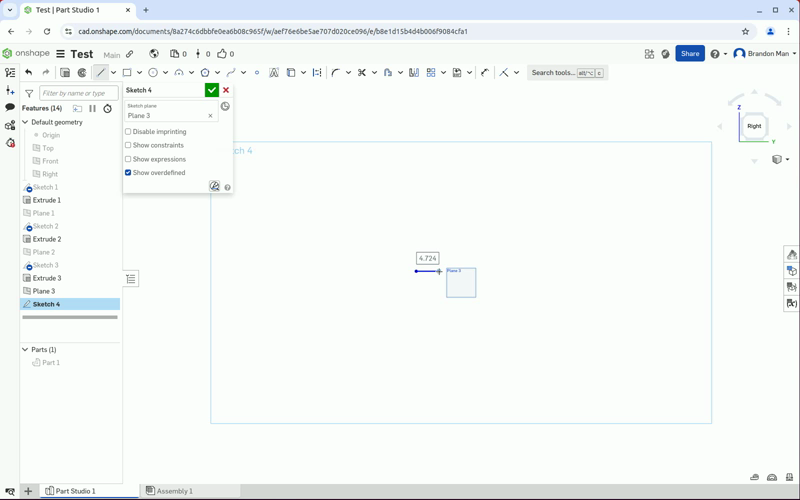
mouse_move(469, 271)
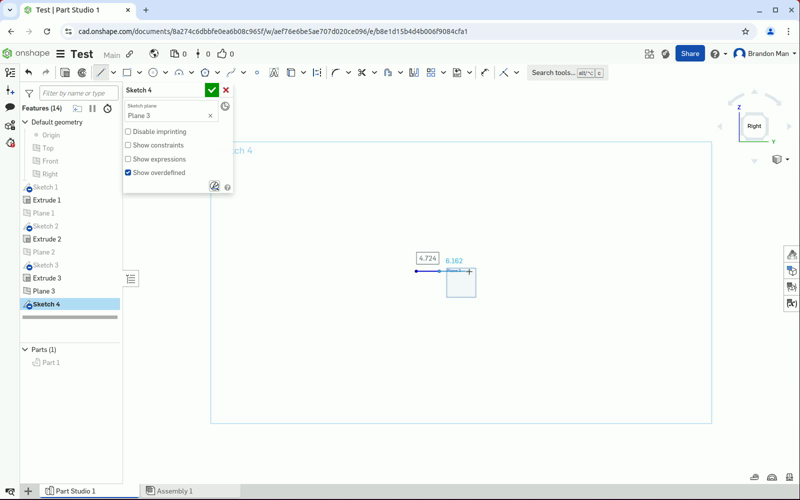
mouse_move(439, 248)
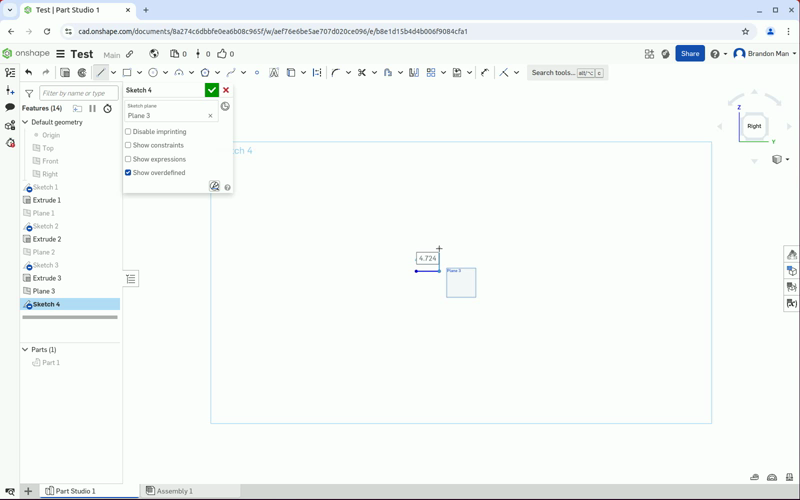
click(439, 248)
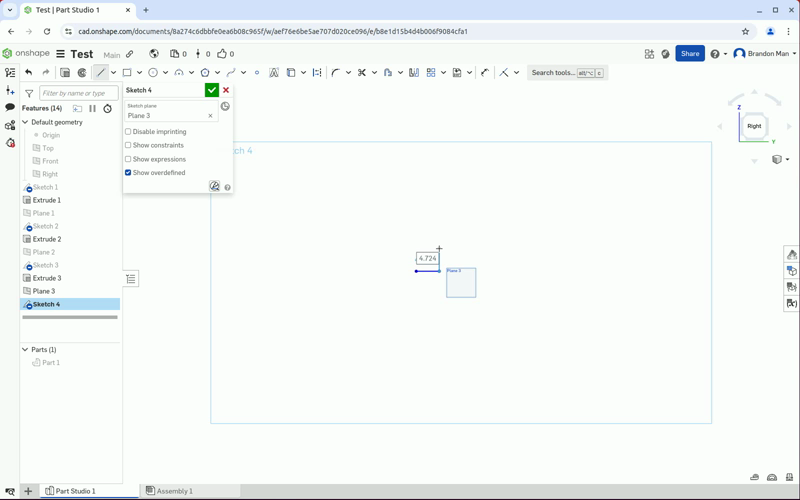
key_up(shift)
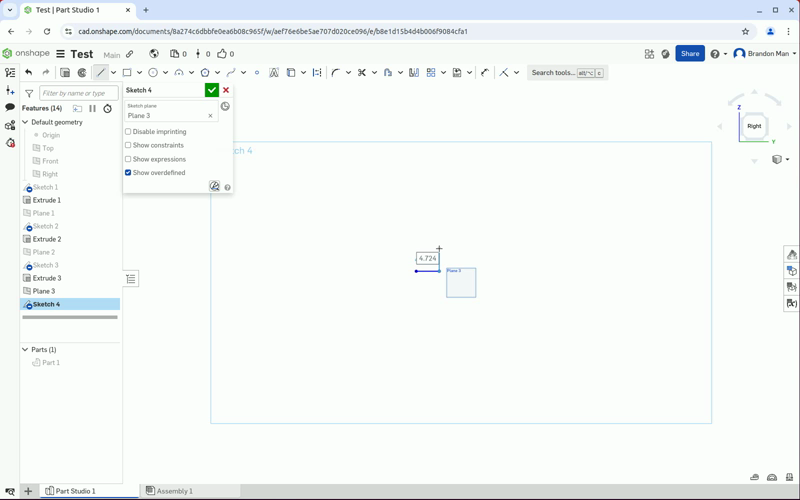
key_down(shift)
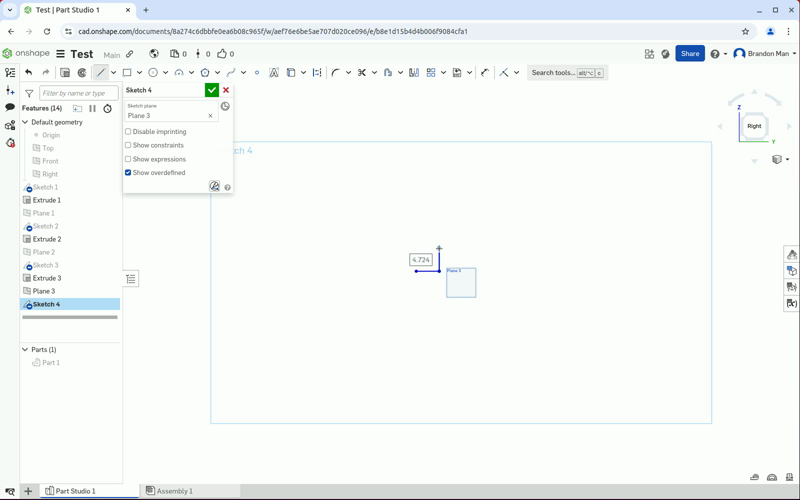
mouse_move(469, 248)
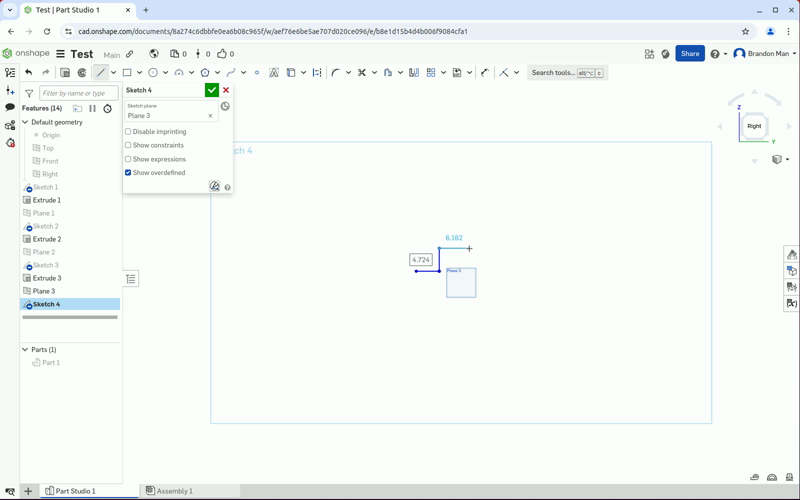
mouse_move(416, 248)
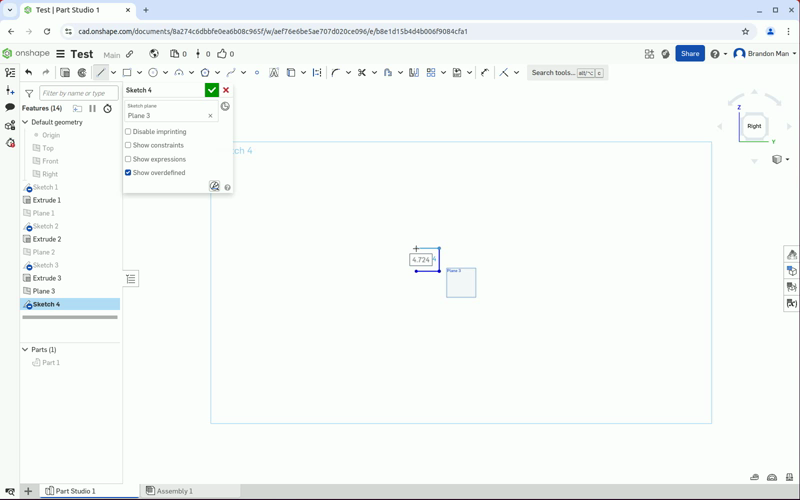
click(416, 248)
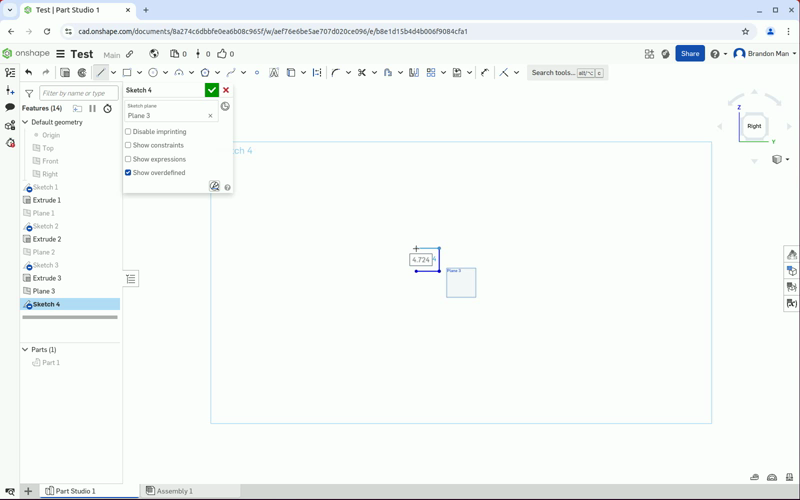
key_up(shift)
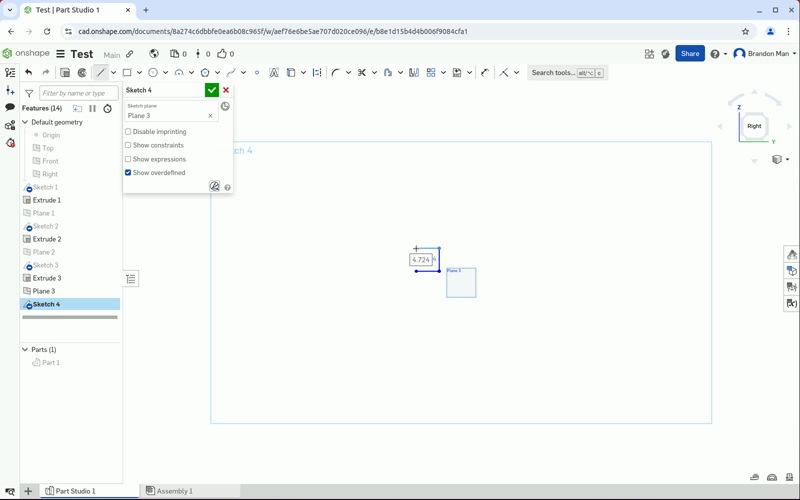
mouse_move(446, 248)
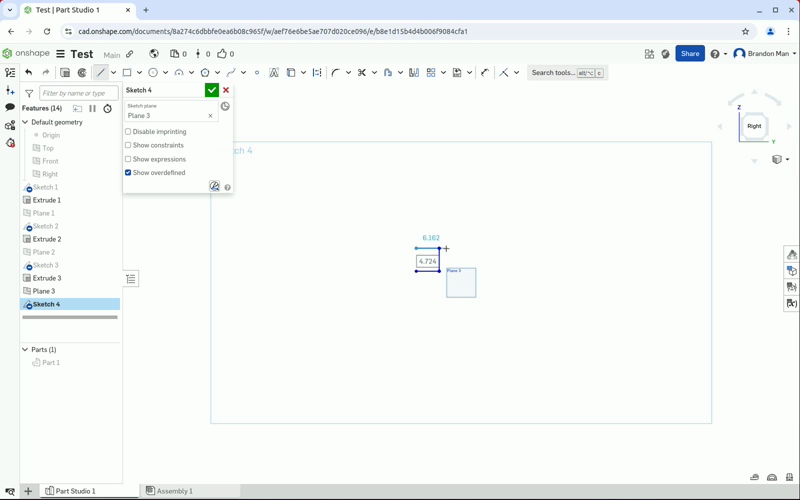
key_down(shift)
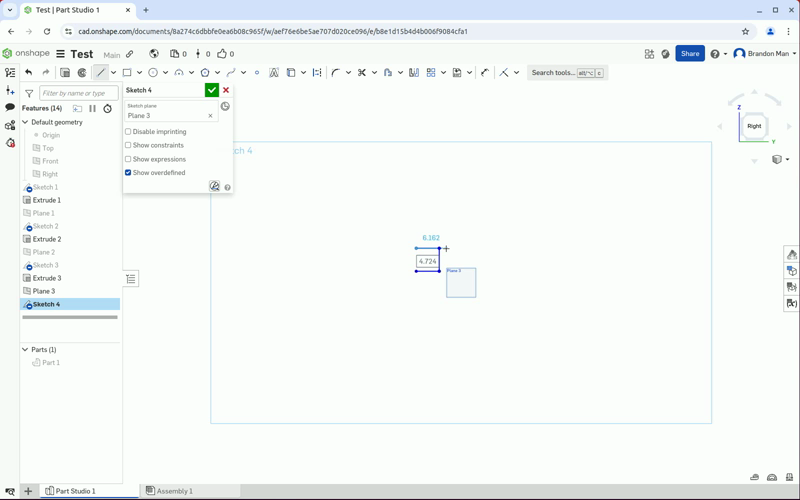
mouse_move(416, 271)
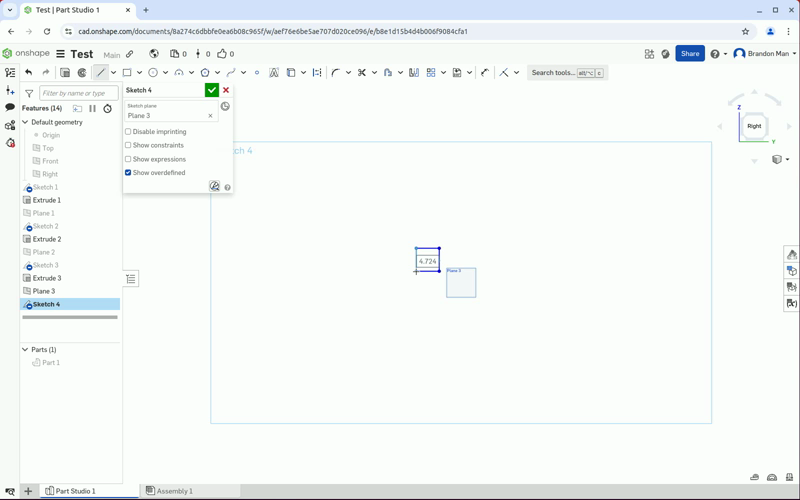
key_up(shift)
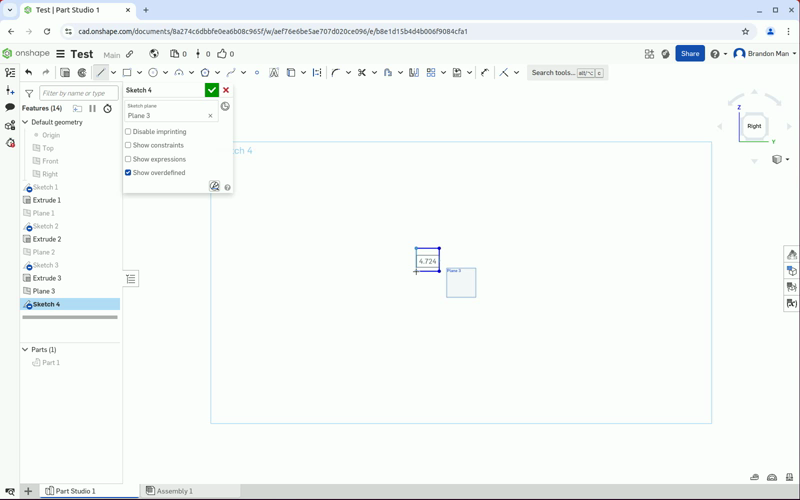
click(416, 271)
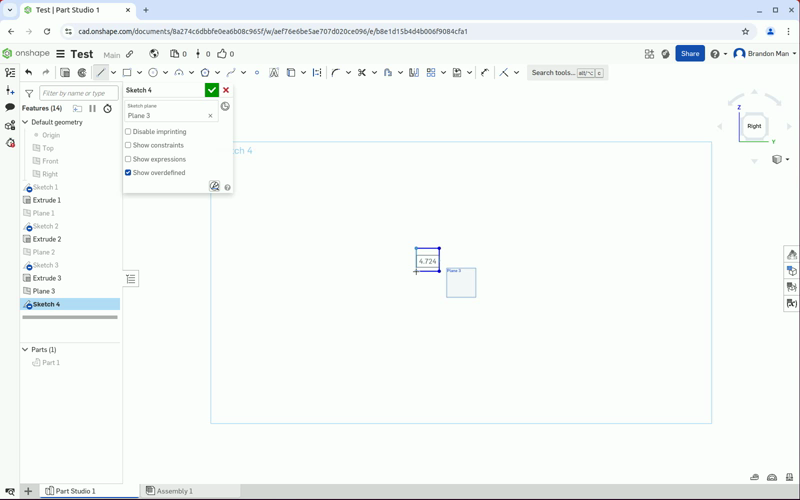
key(esc)
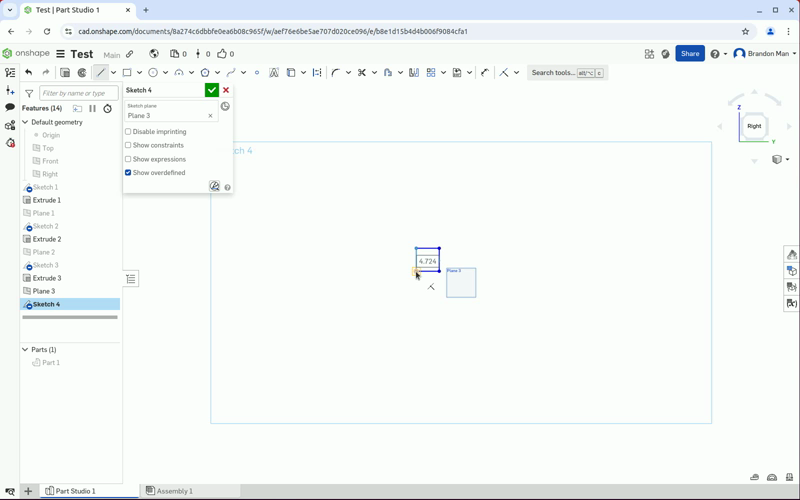
mouse_move(438, 270)
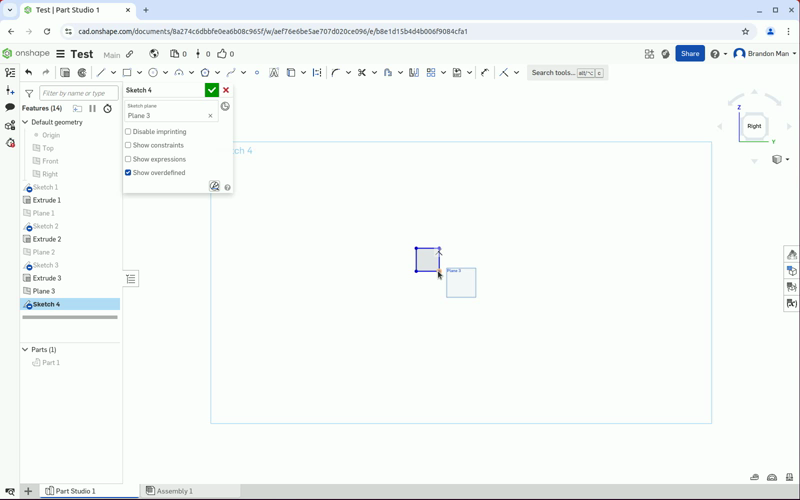
scroll(6)
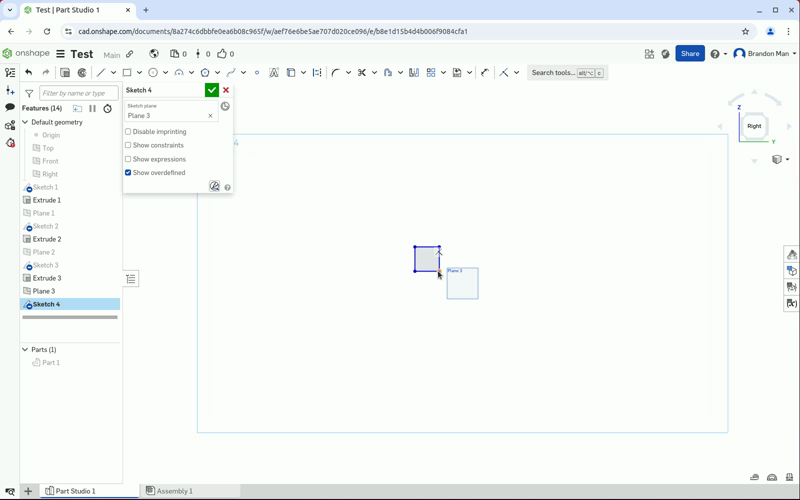
scroll(6)
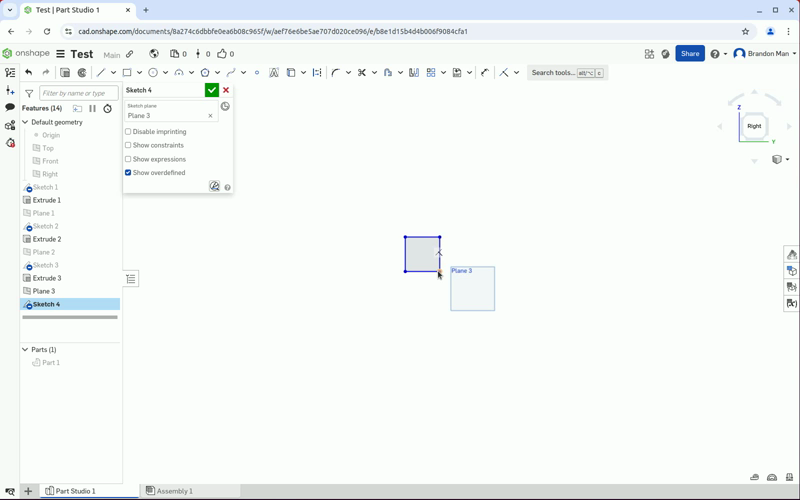
scroll(6)
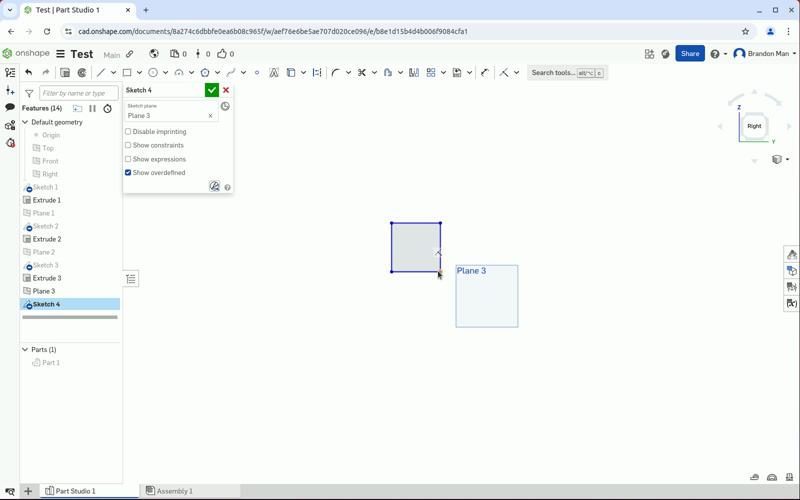
scroll(6)
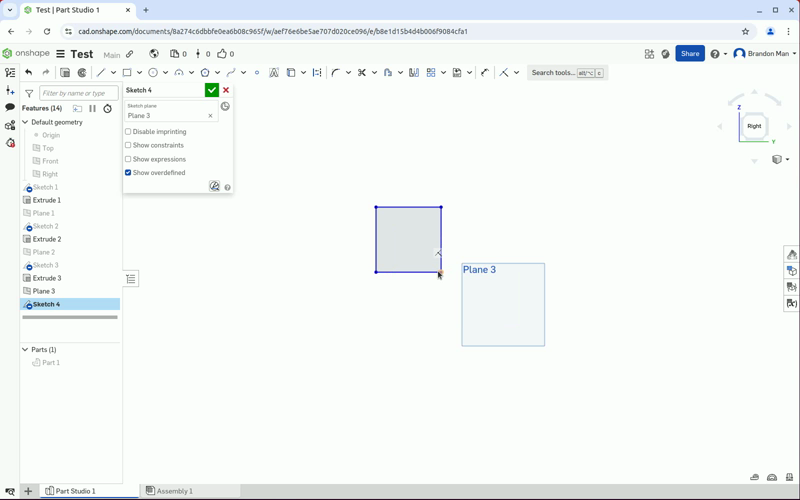
scroll(6)
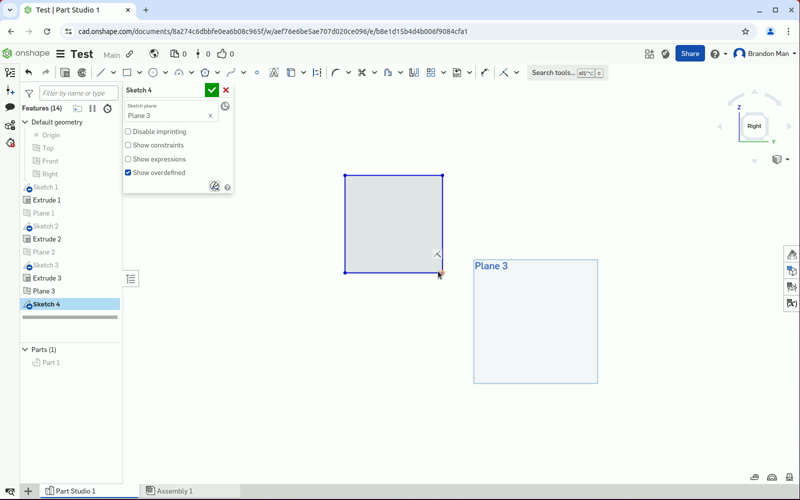
scroll(6)
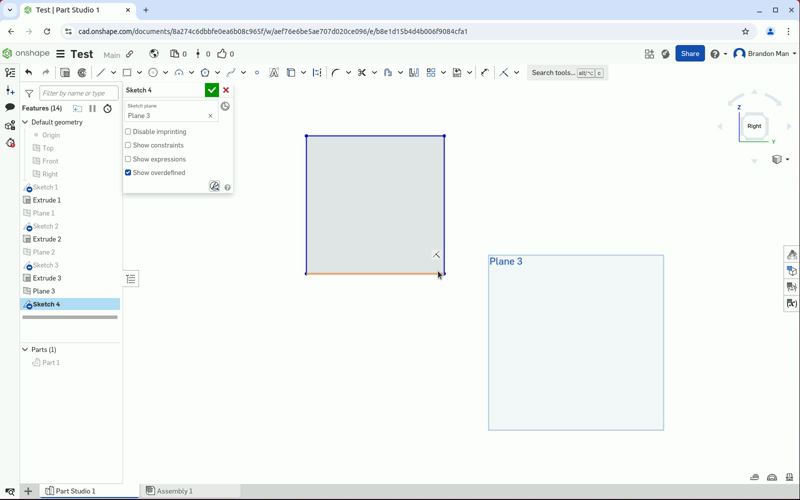
scroll(6)
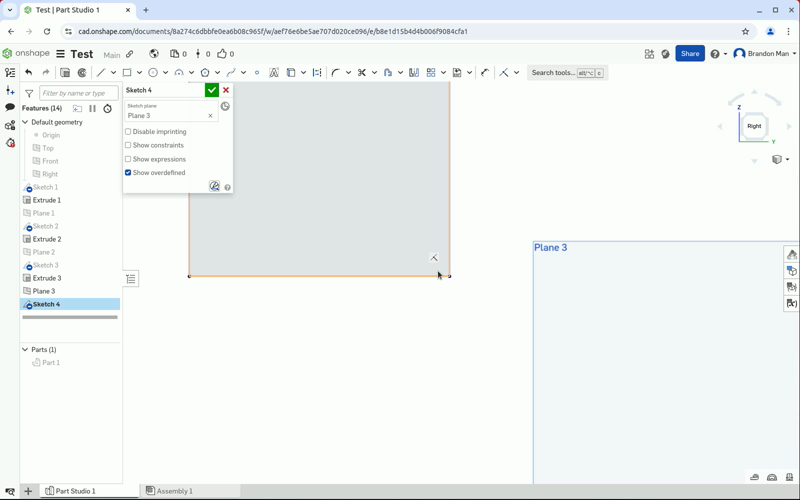
click(438, 270)
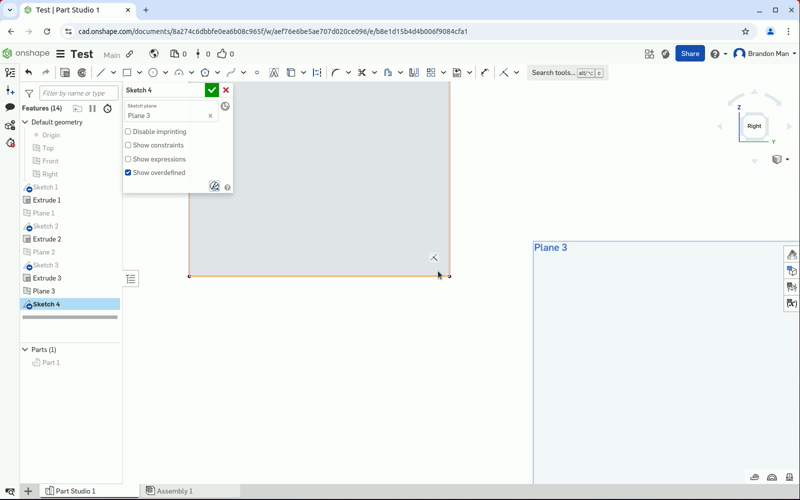
scroll(-6)
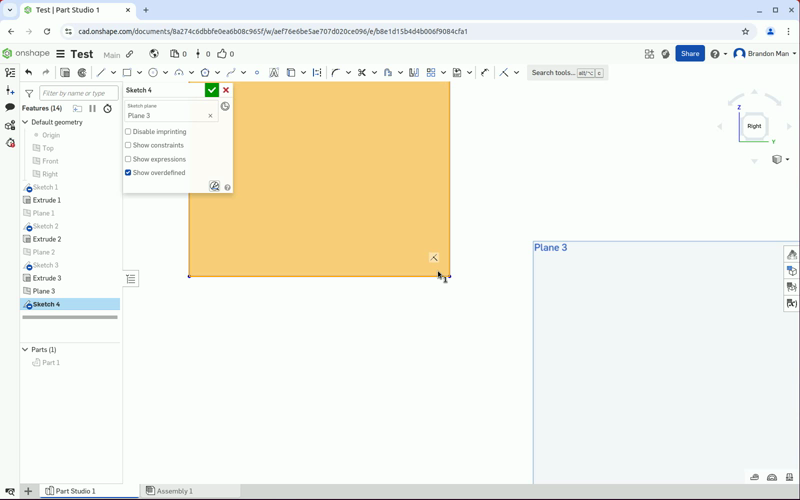
scroll(-6)
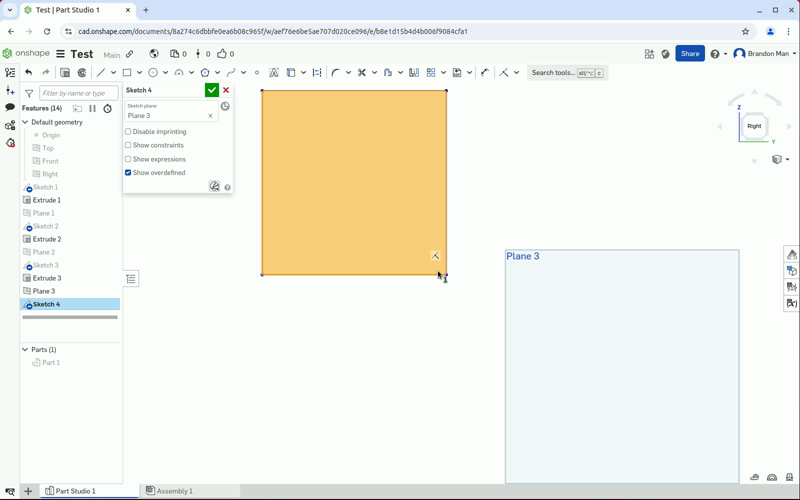
scroll(-6)
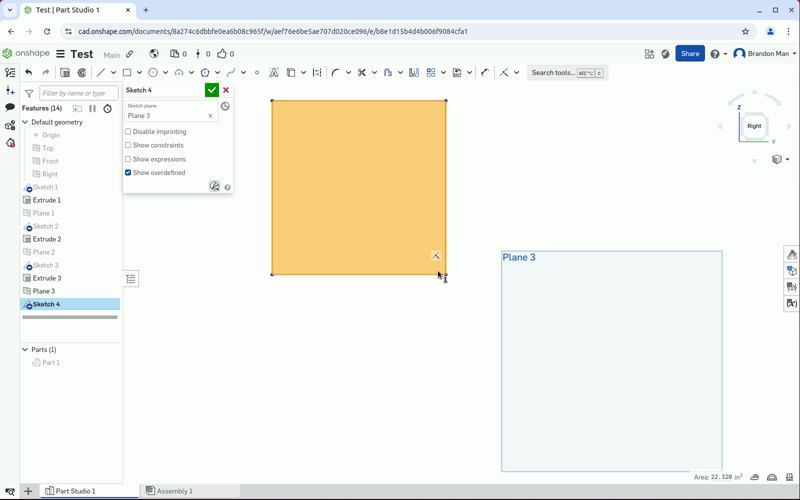
scroll(-6)
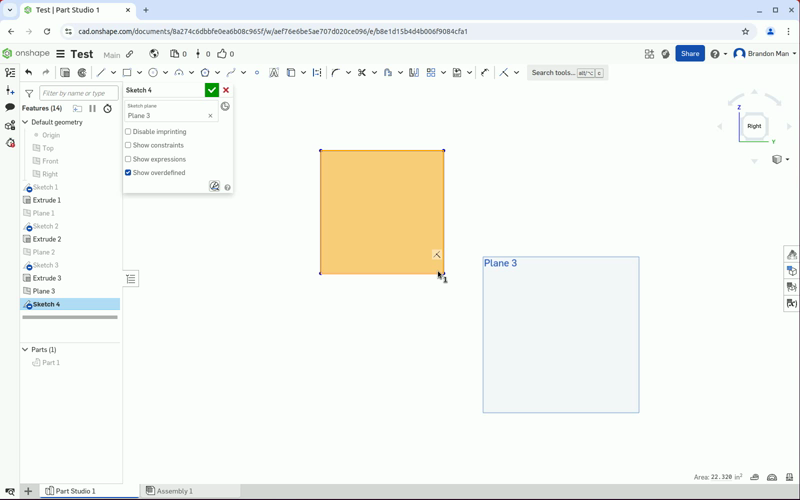
scroll(-6)
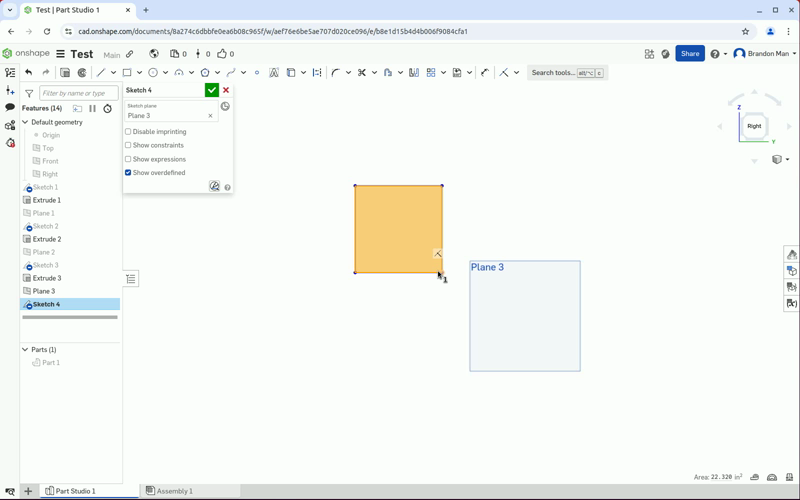
scroll(-6)
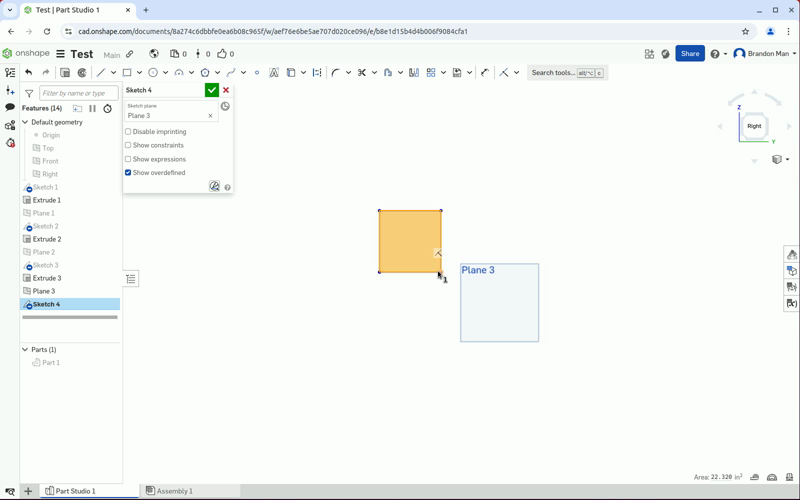
scroll(-6)
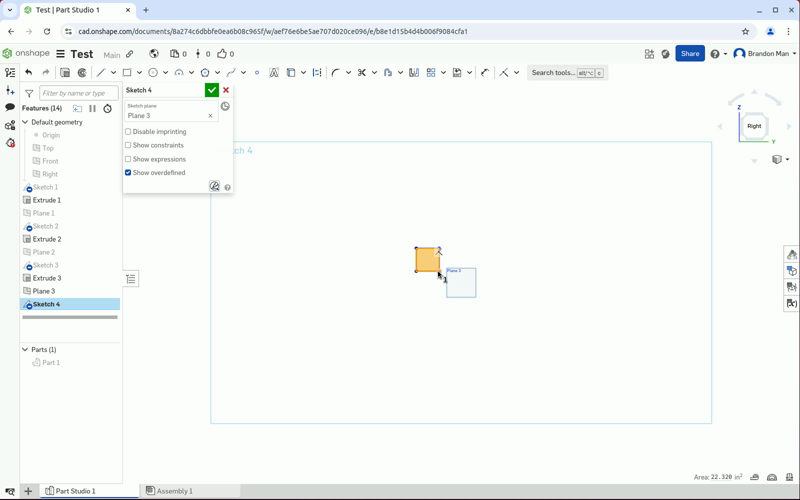
mouse_move(73, 352)
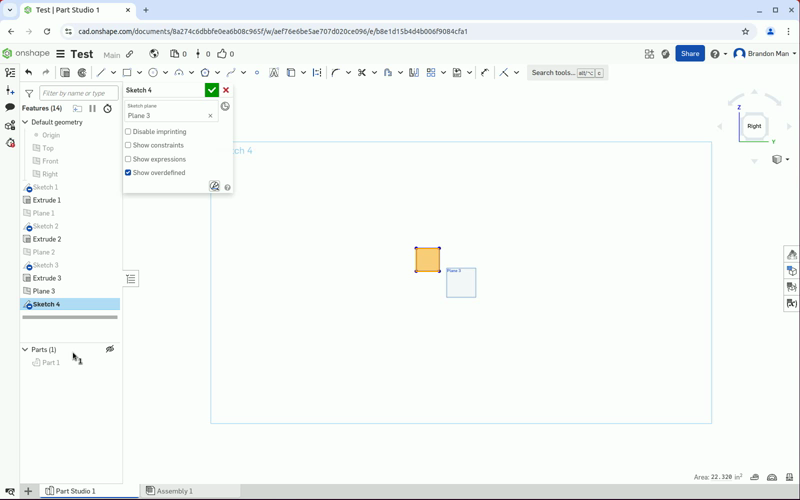
key(shift+y)
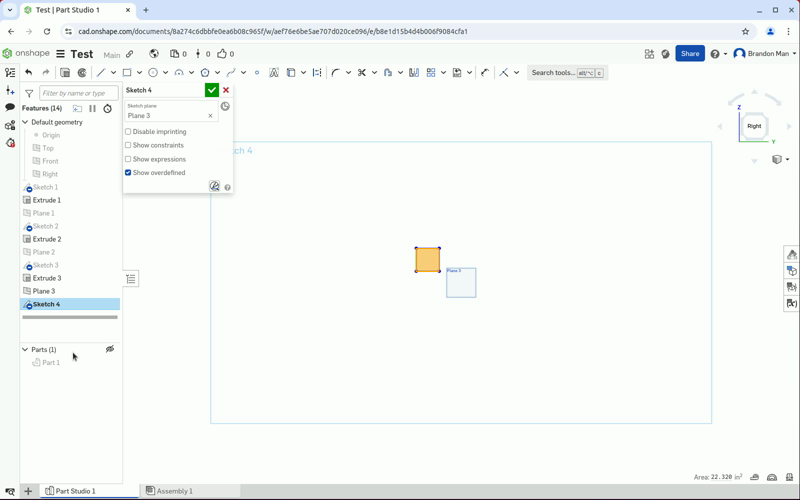
key(shift+e)
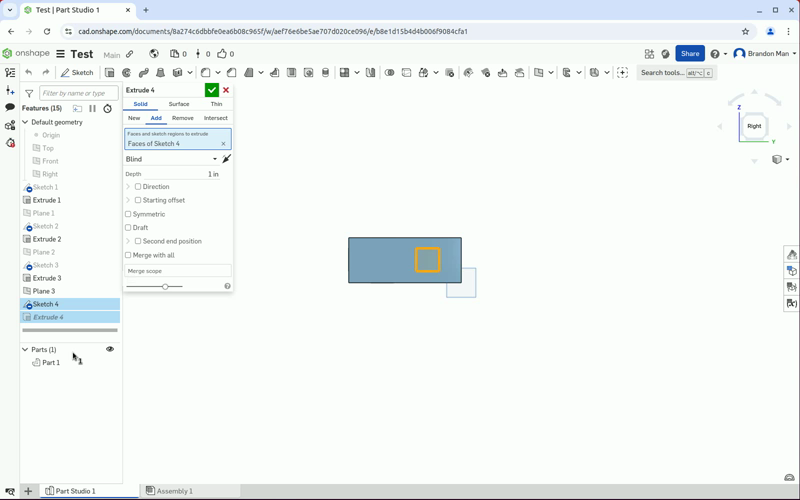
mouse_move(143, 106)
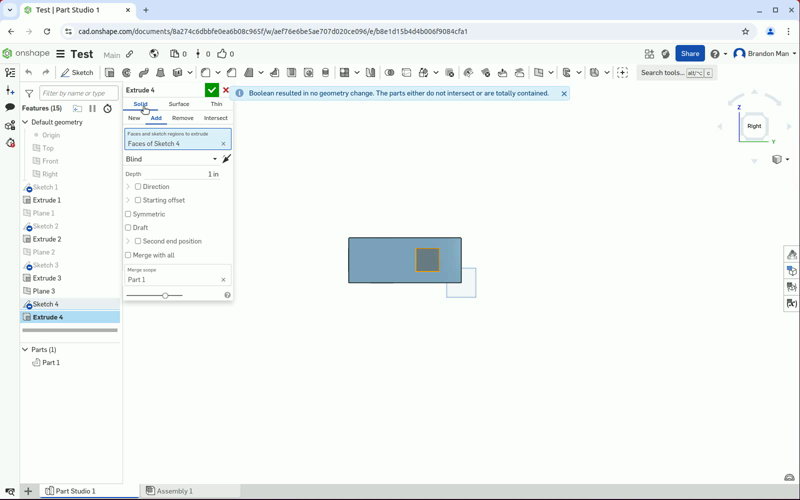
click(143, 106)
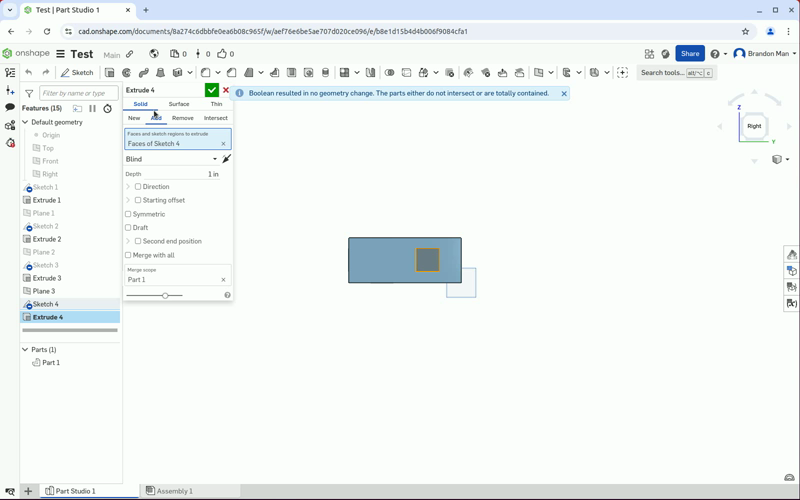
mouse_move(186, 120)
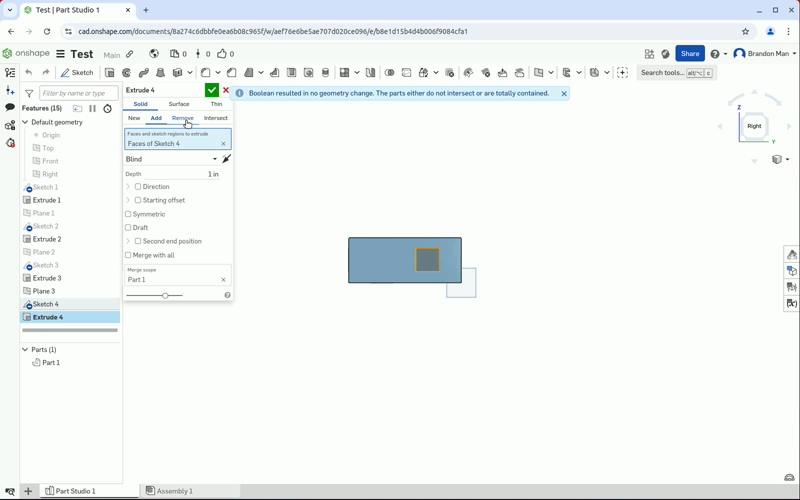
click(186, 120)
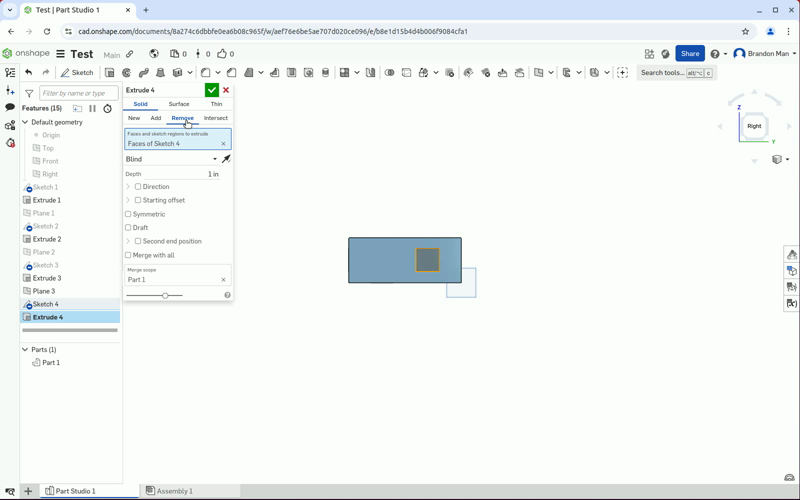
key(tab, 4)
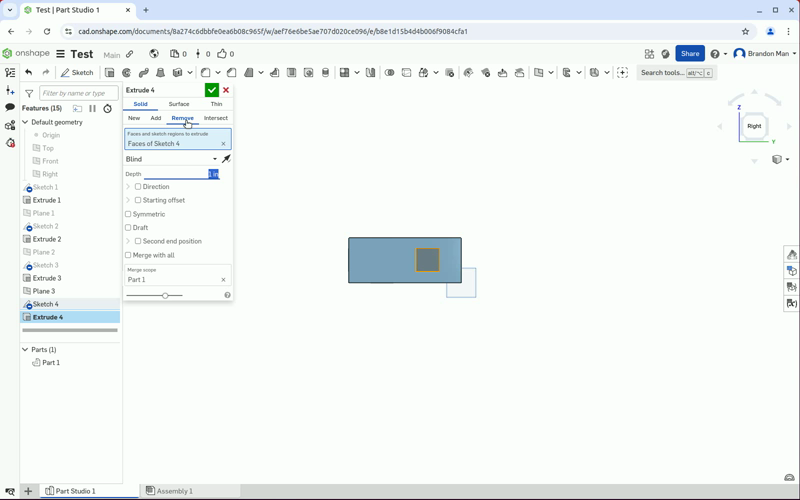
text(11.554)
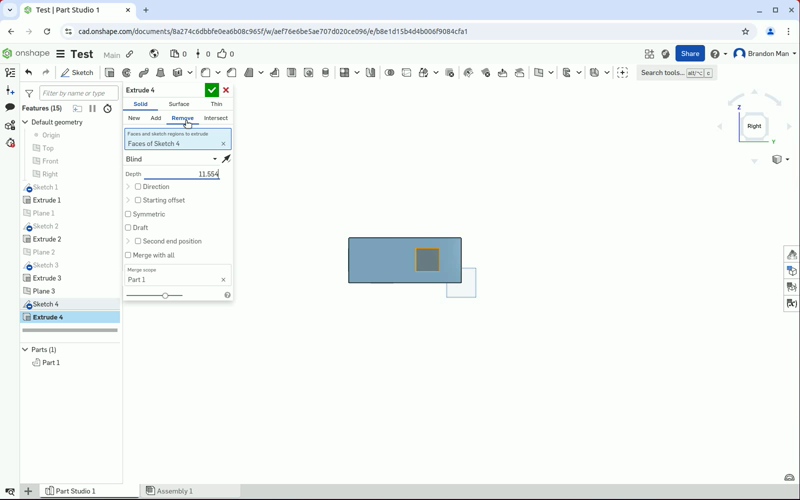
key(tab, 6)
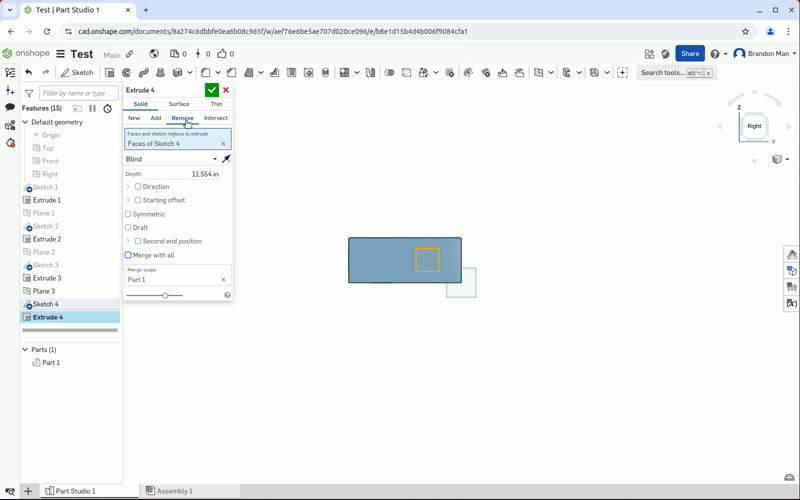
key(space)
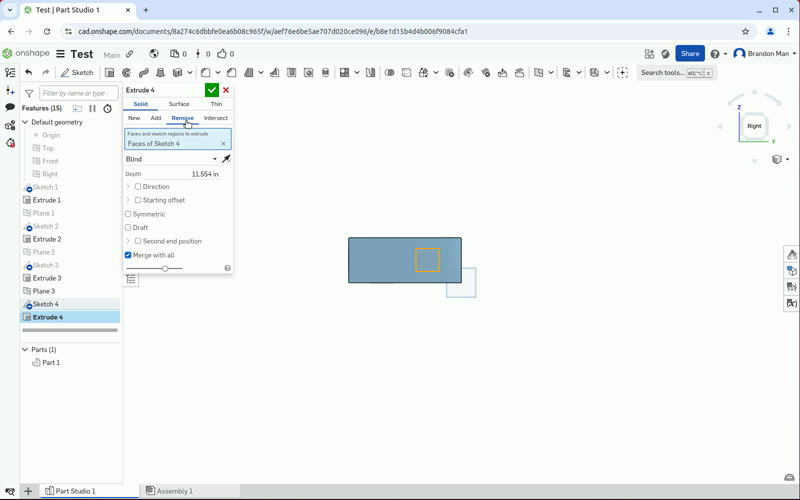
key(enter)
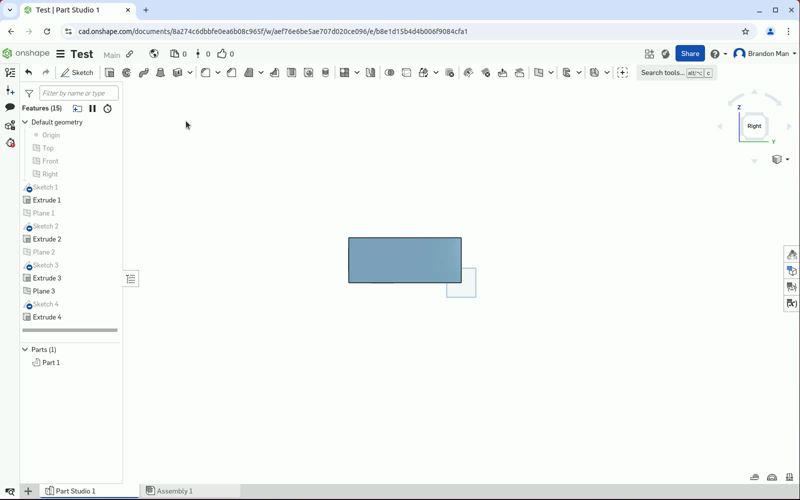
key(shift+h)
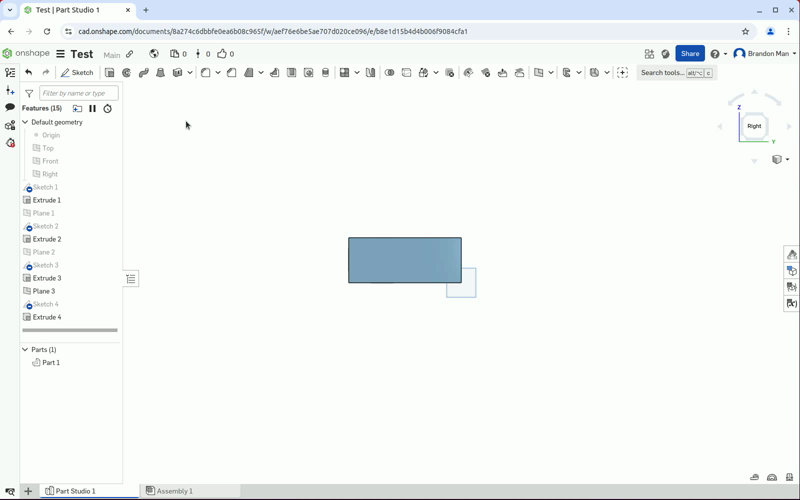
key(shift+h)
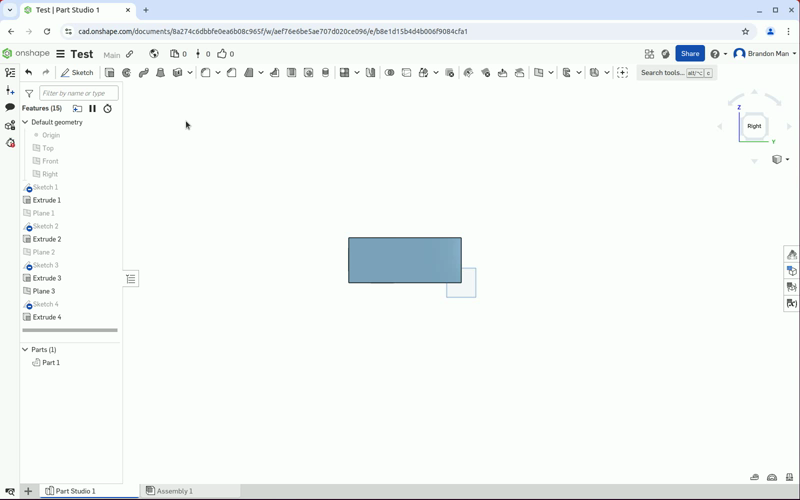
key(shift+7)
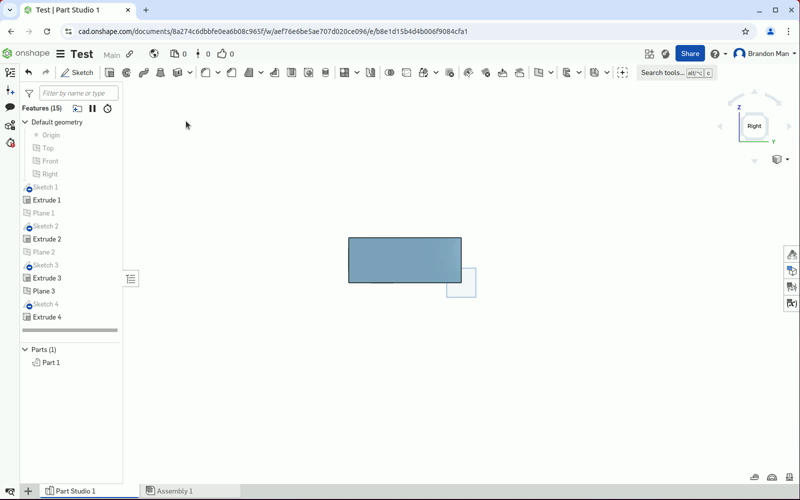
key(right, 2)
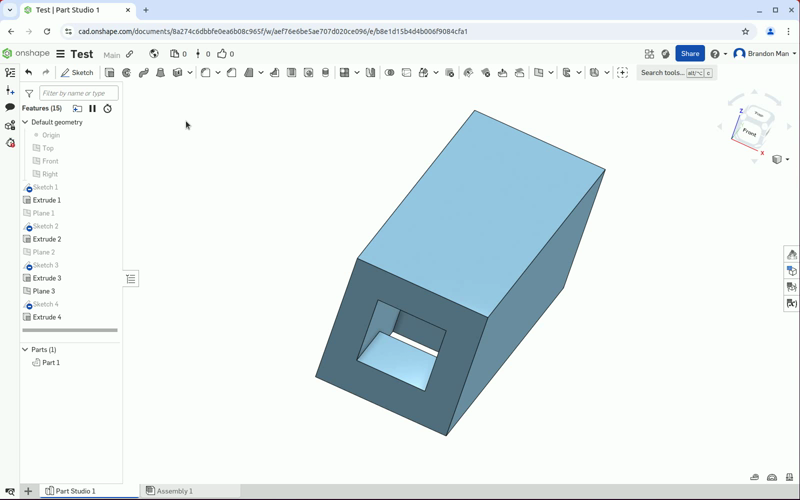
key(down, 2)
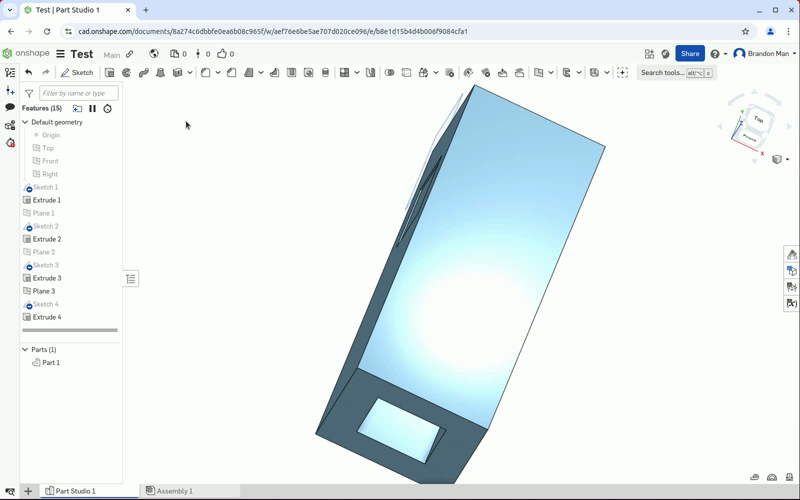
key(up, 2)
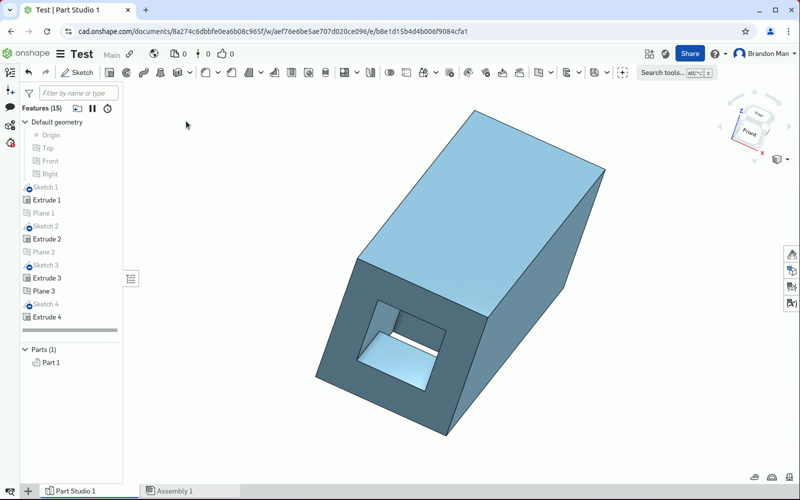
key(left, 2)
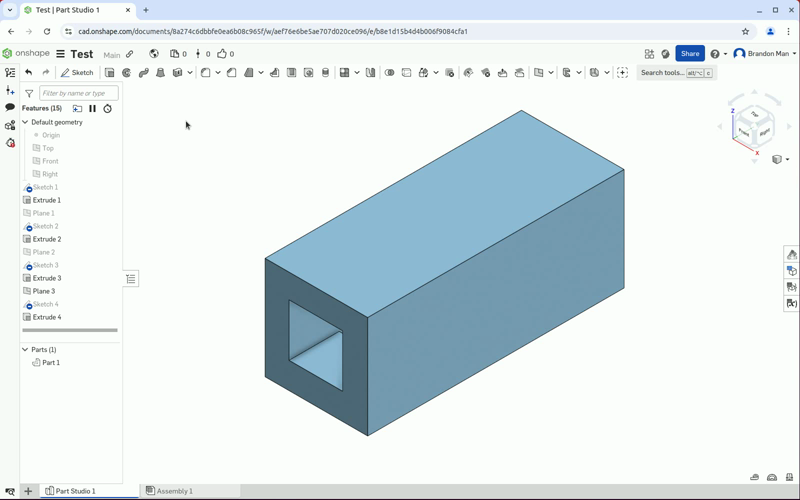
mouse_move(73, 189)
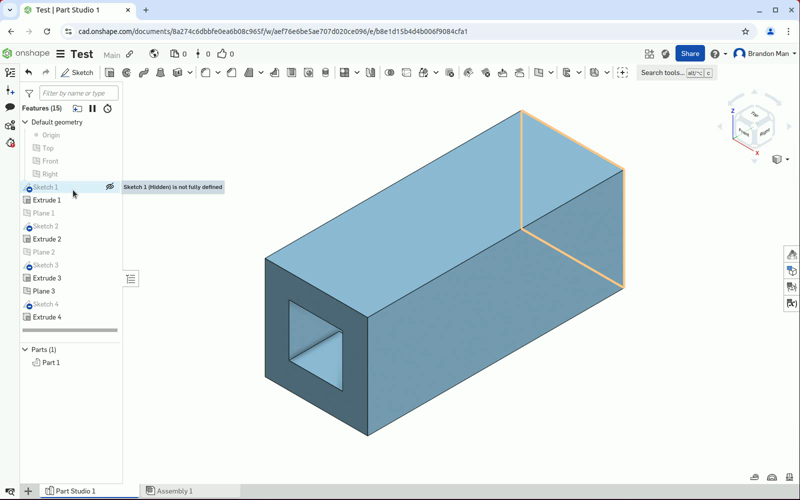
click(73, 189)